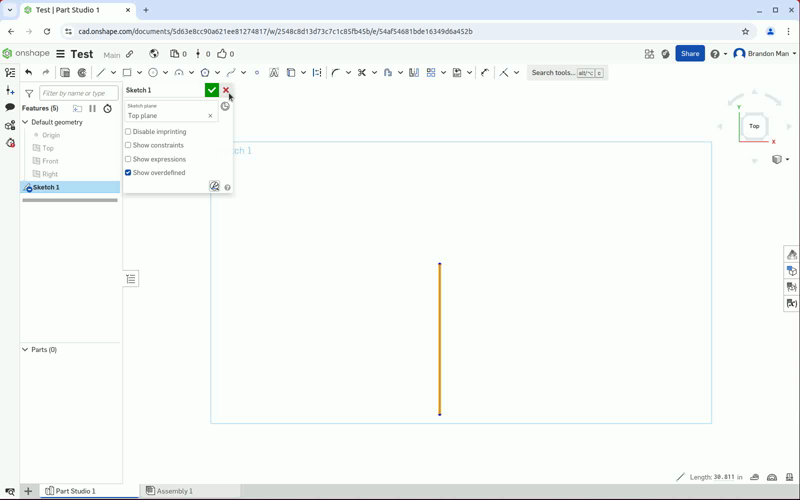
key(shift+h)
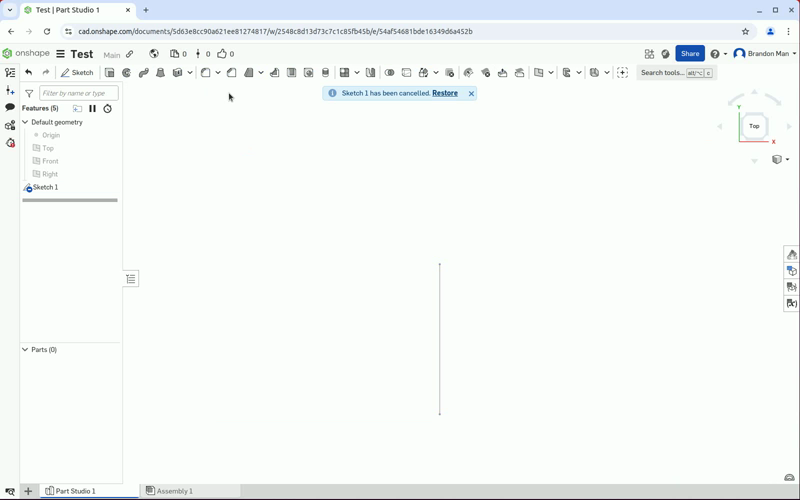
key(shift+s)
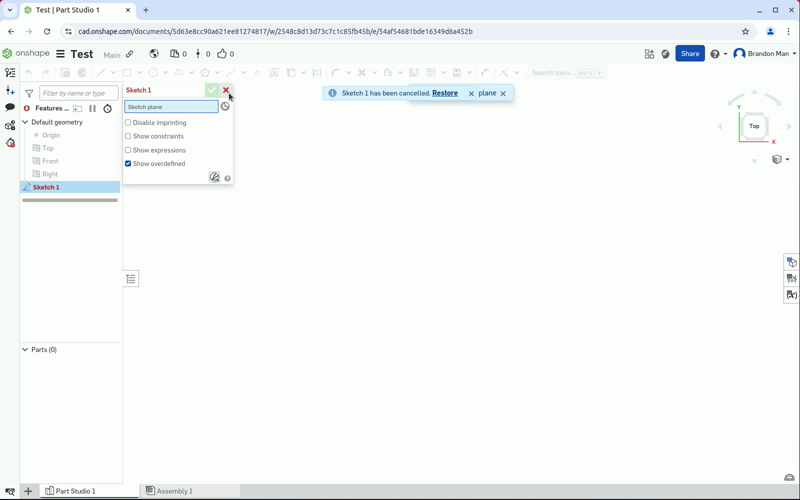
mouse_move(73, 150)
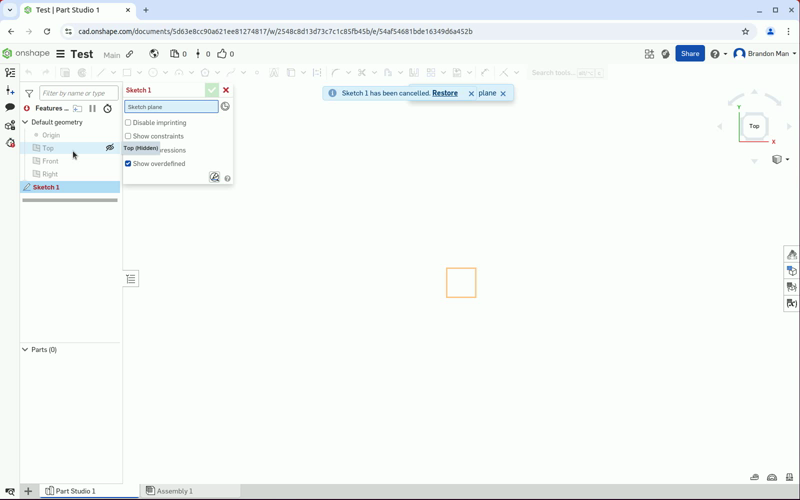
click(73, 150)
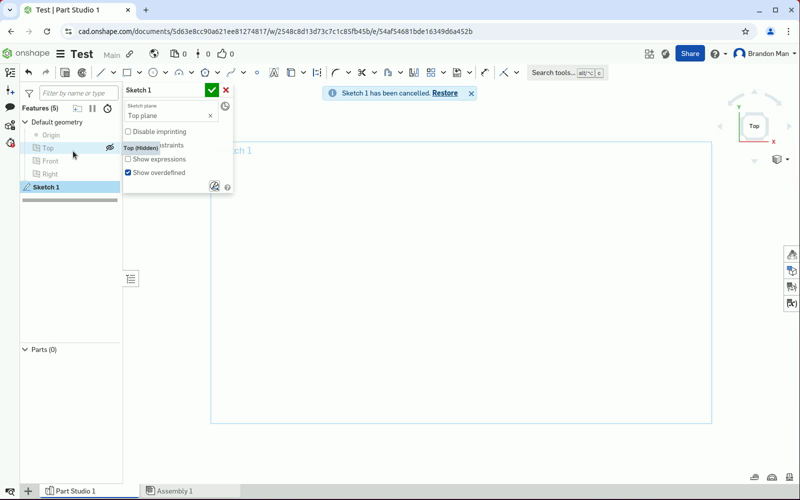
mouse_move(73, 352)
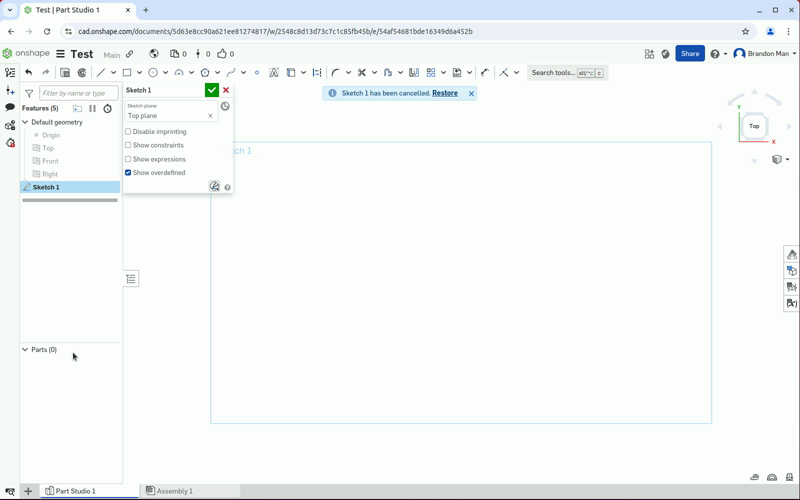
key(y)
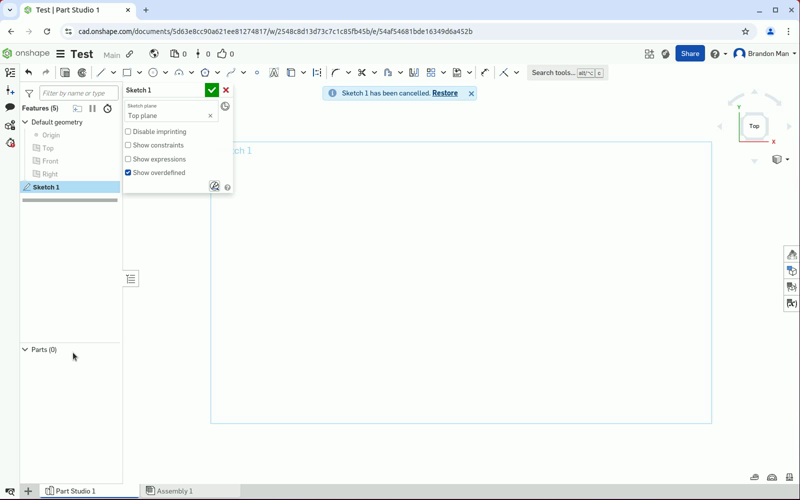
key(a)
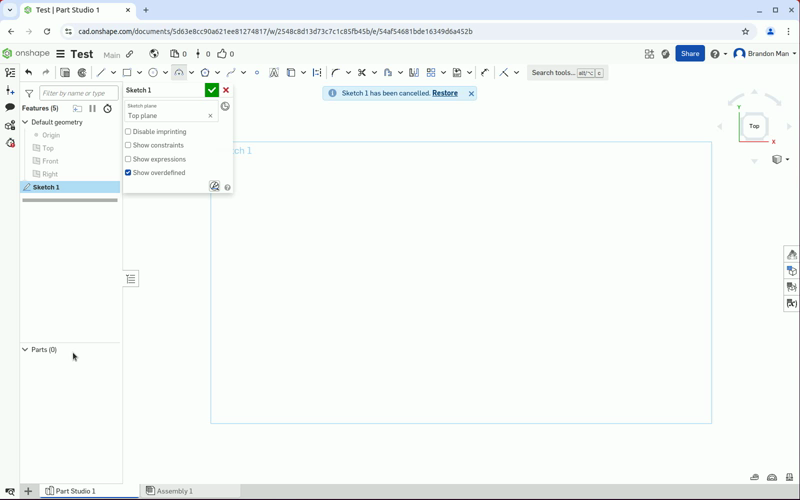
key_down(shift)
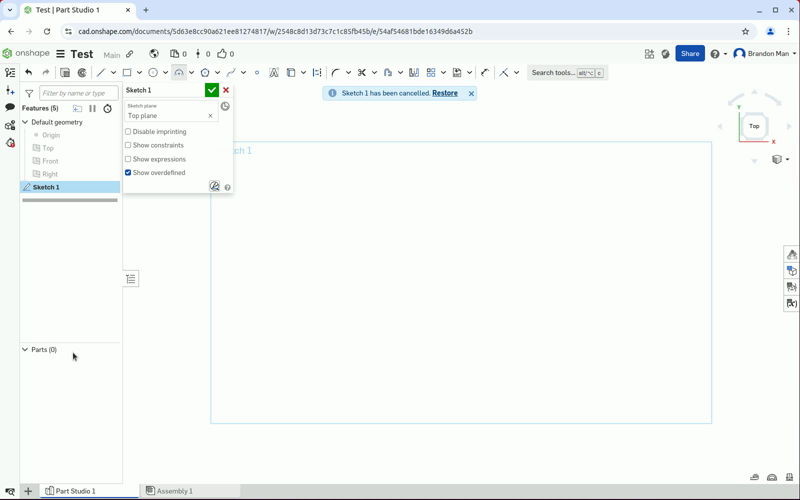
mouse_move(460, 268)
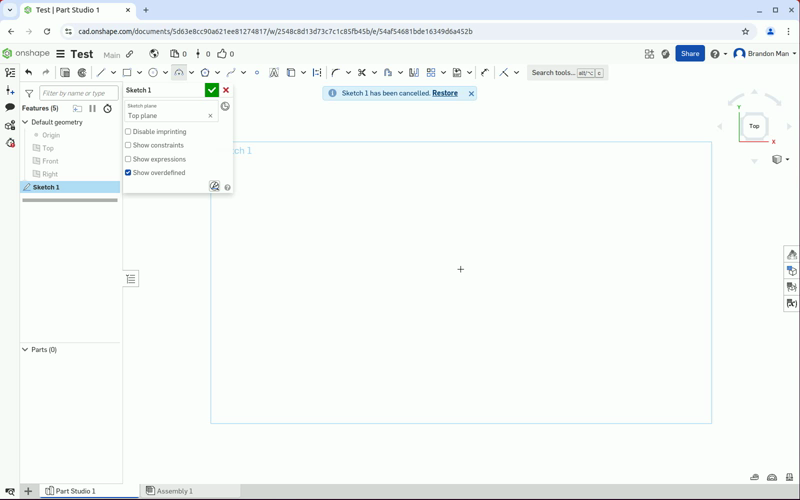
click(460, 268)
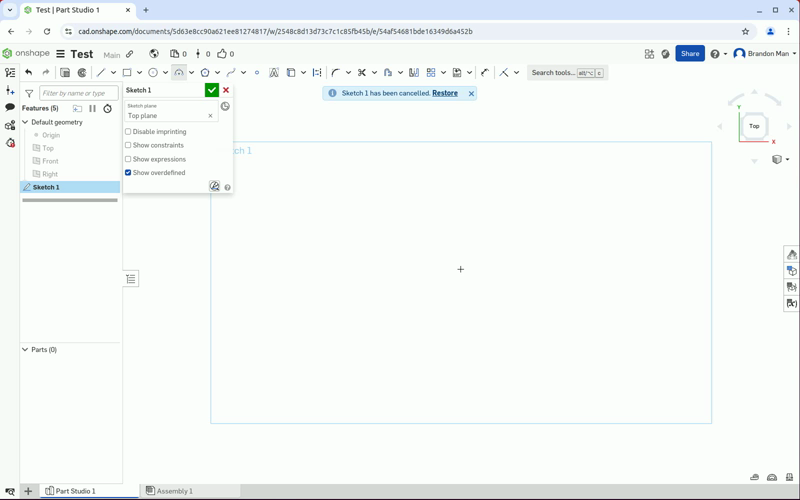
key_up(shift)
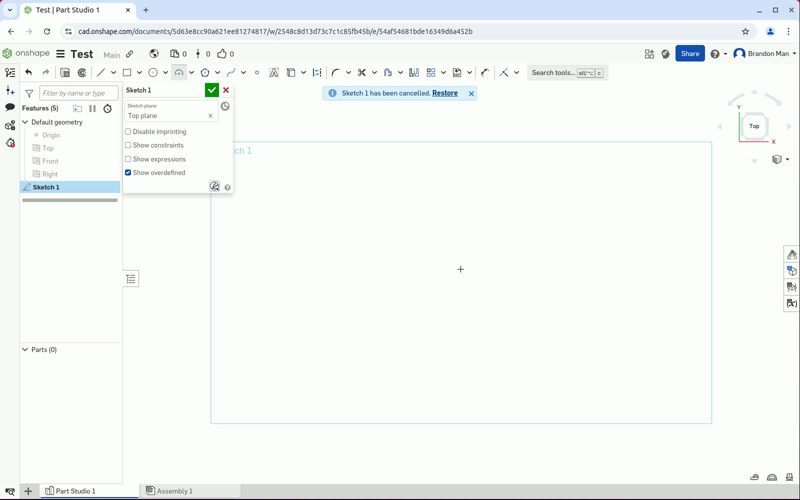
key_down(shift)
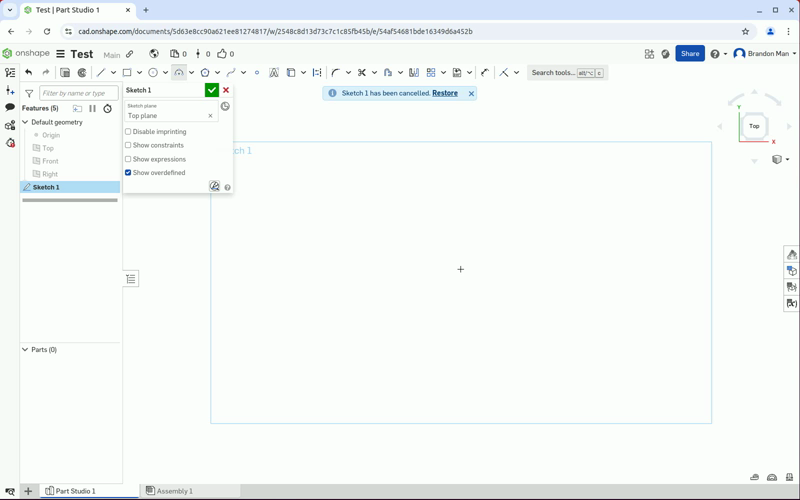
mouse_move(474, 282)
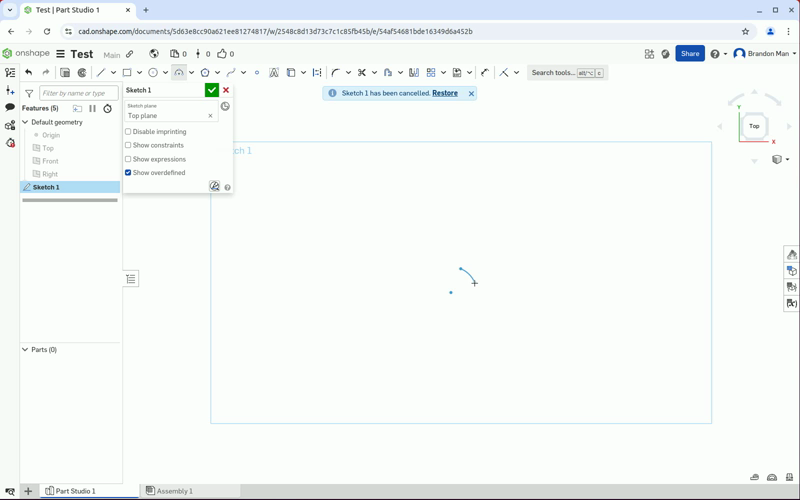
click(474, 282)
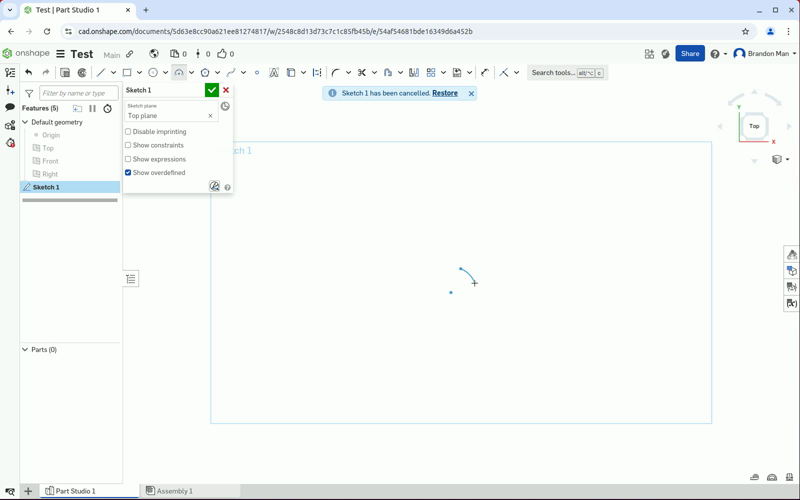
mouse_move(464, 278)
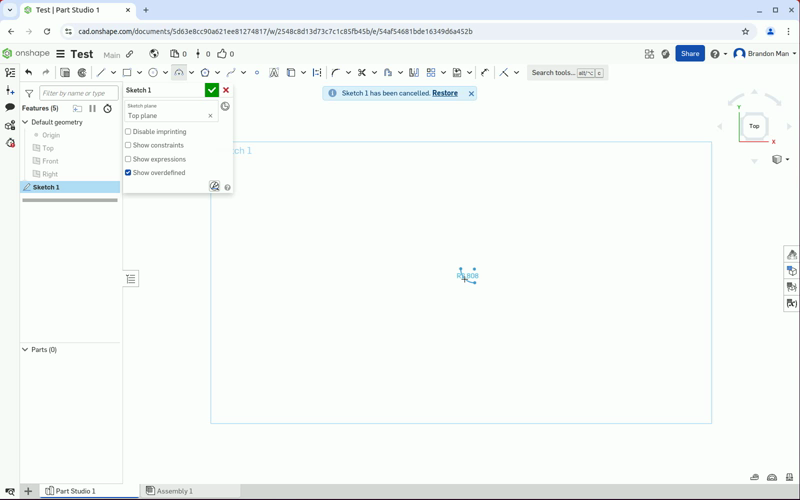
click(464, 278)
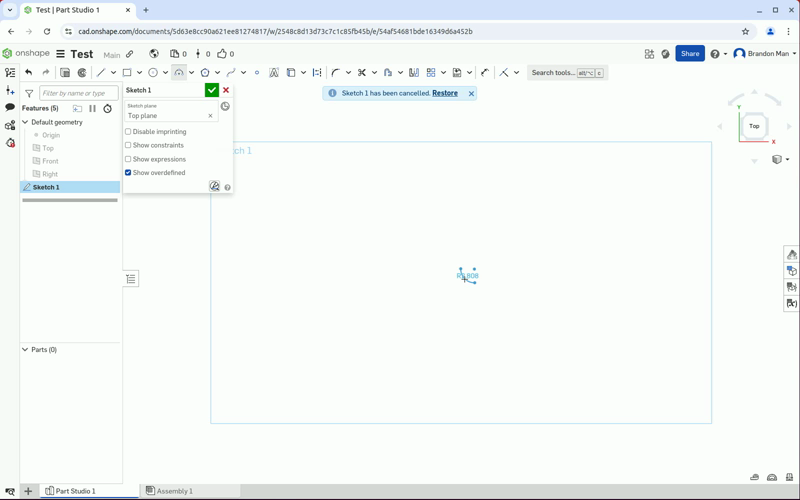
key_up(shift)
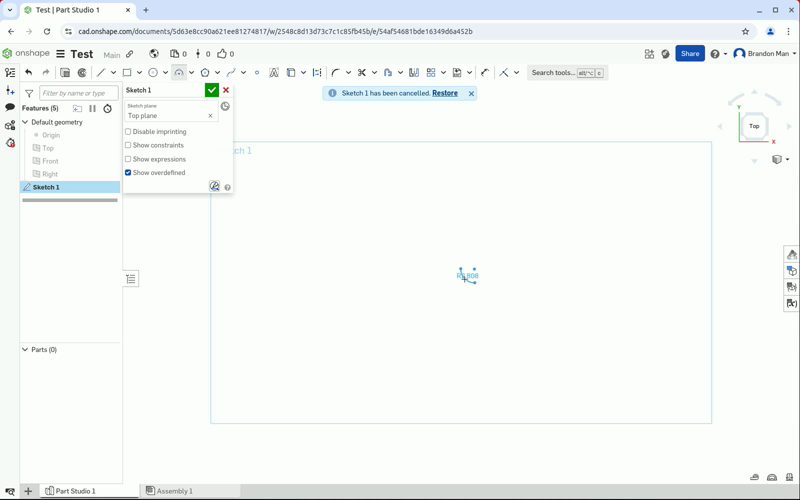
key(esc)
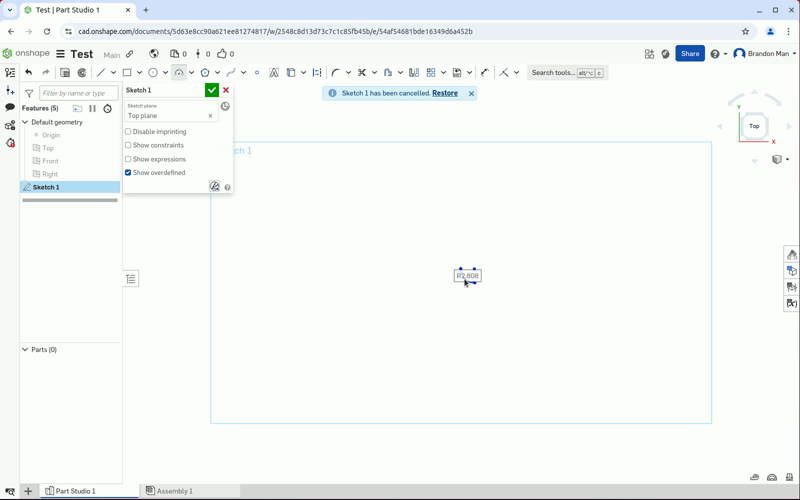
key(l)
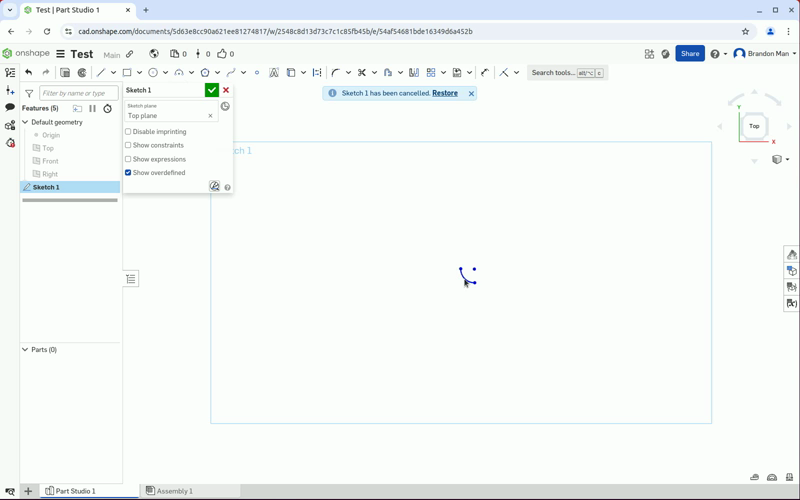
mouse_move(474, 282)
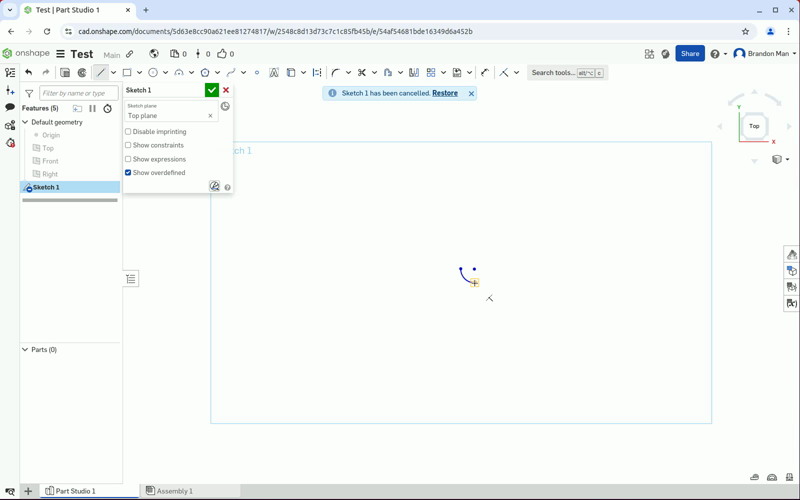
click(474, 282)
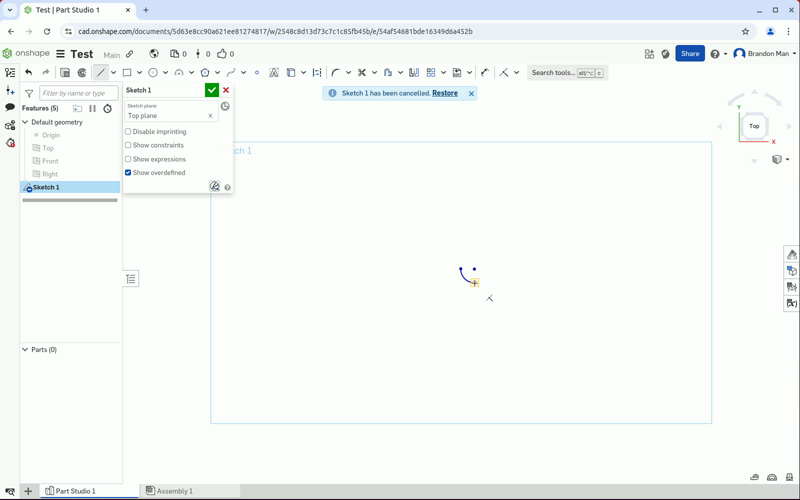
key_down(shift)
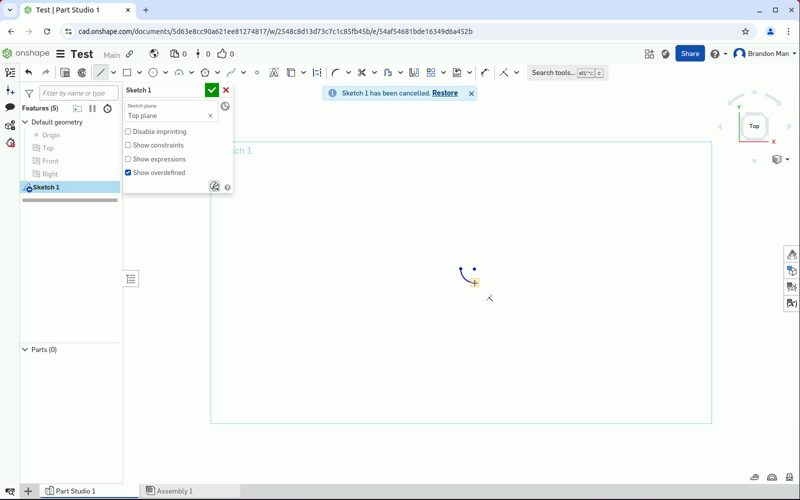
mouse_move(549, 282)
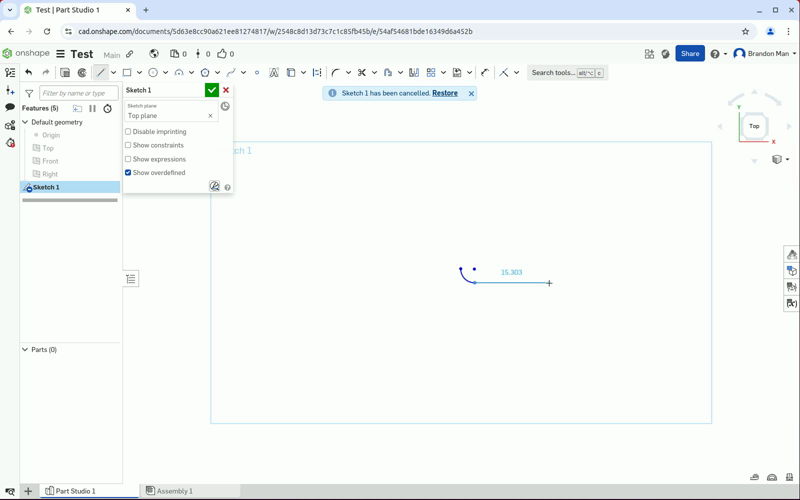
click(549, 282)
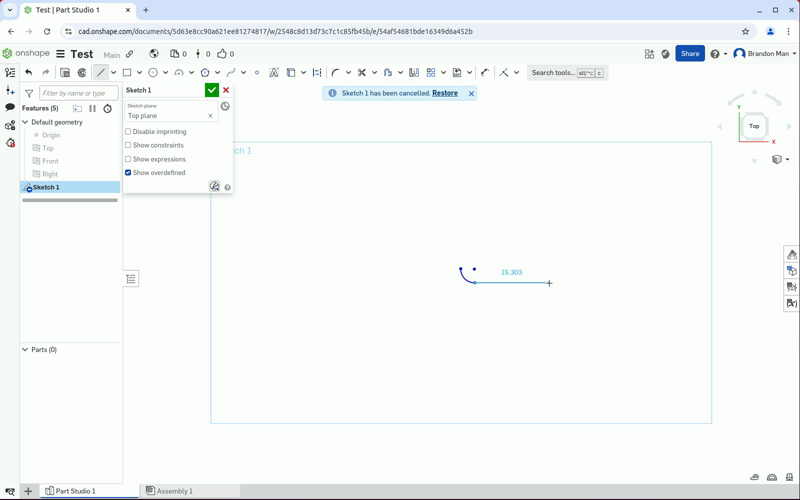
key_up(shift)
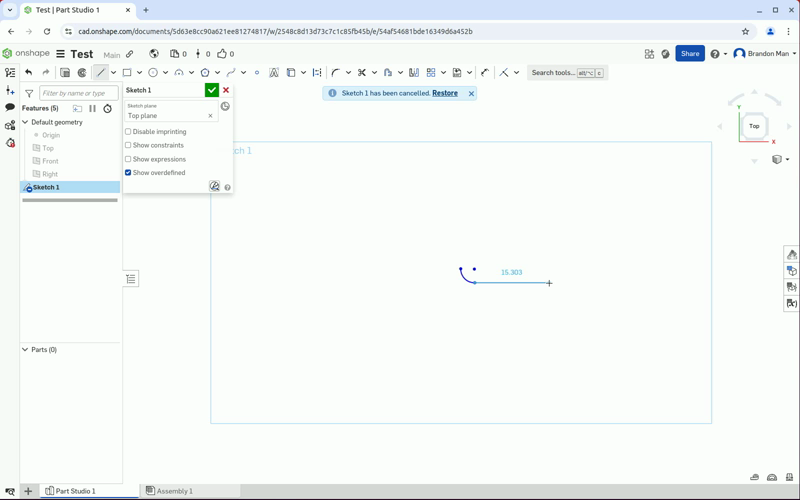
key(esc)
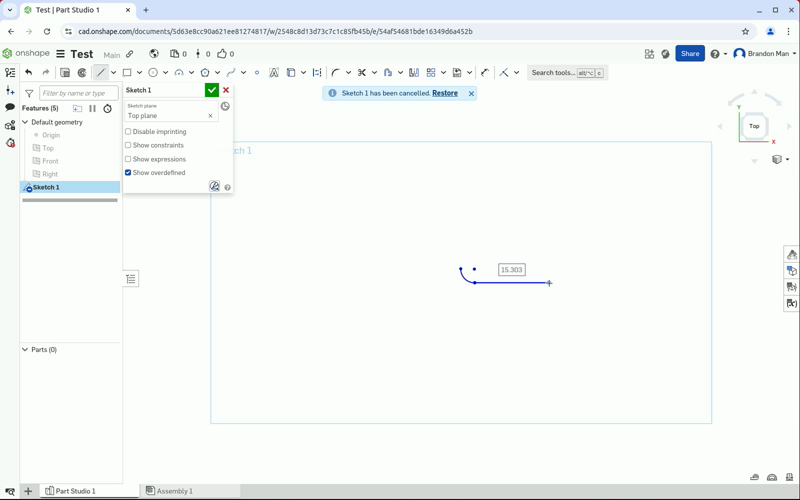
key(a)
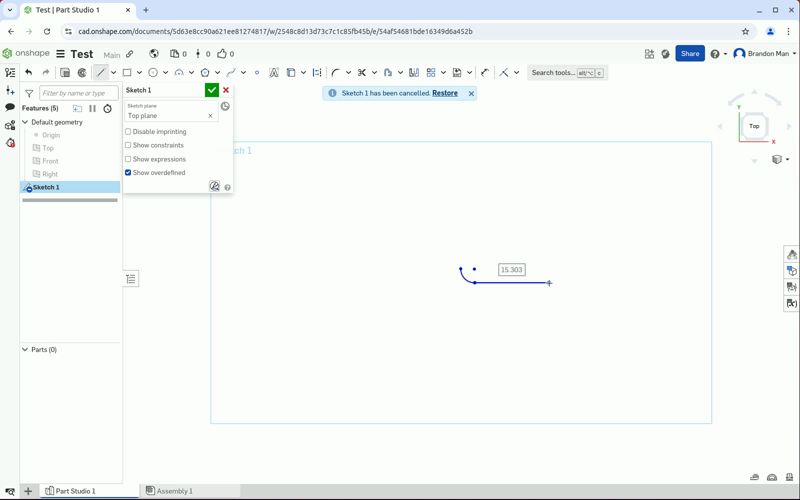
mouse_move(549, 282)
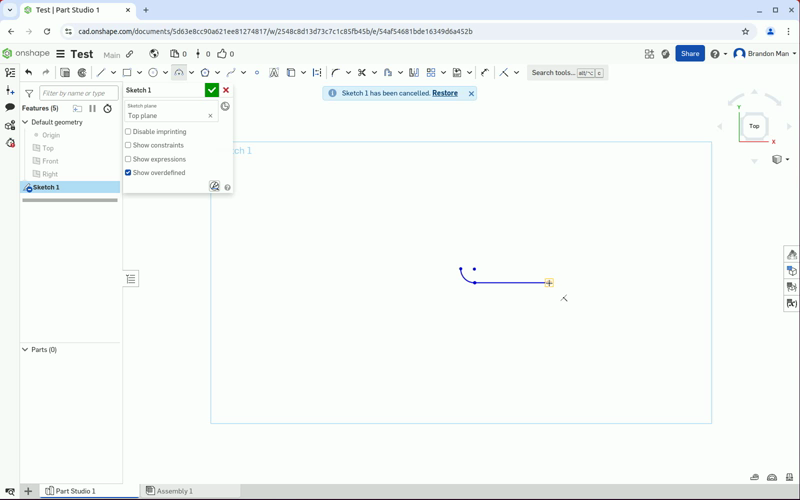
click(549, 282)
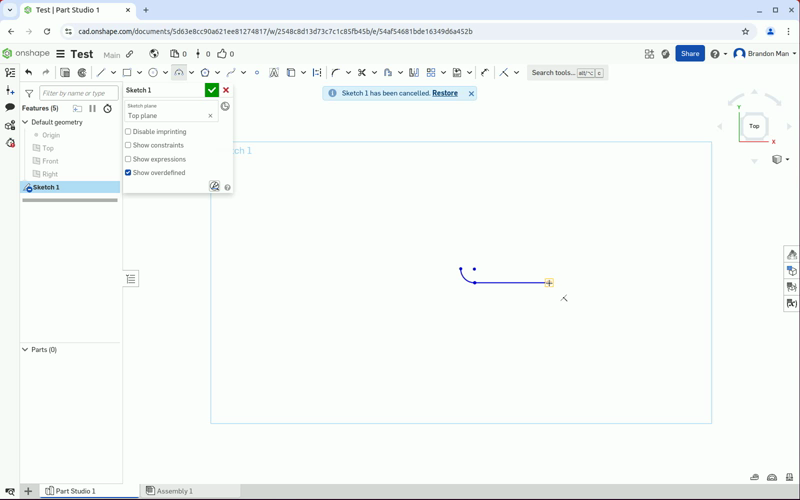
key_down(shift)
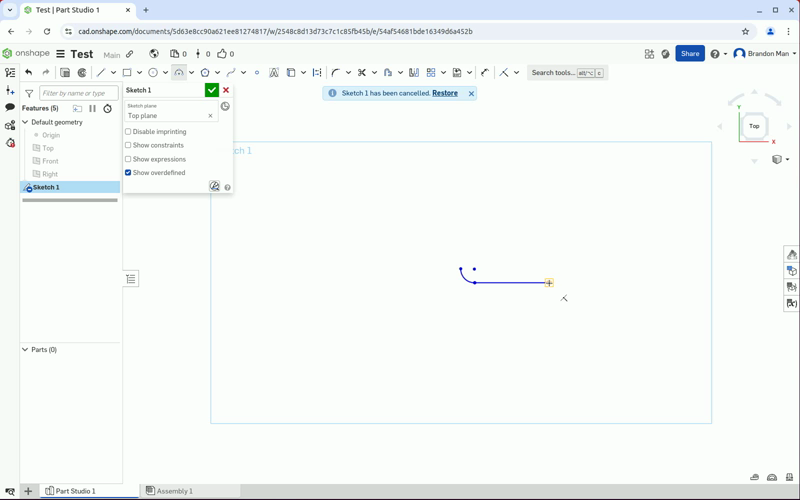
mouse_move(562, 268)
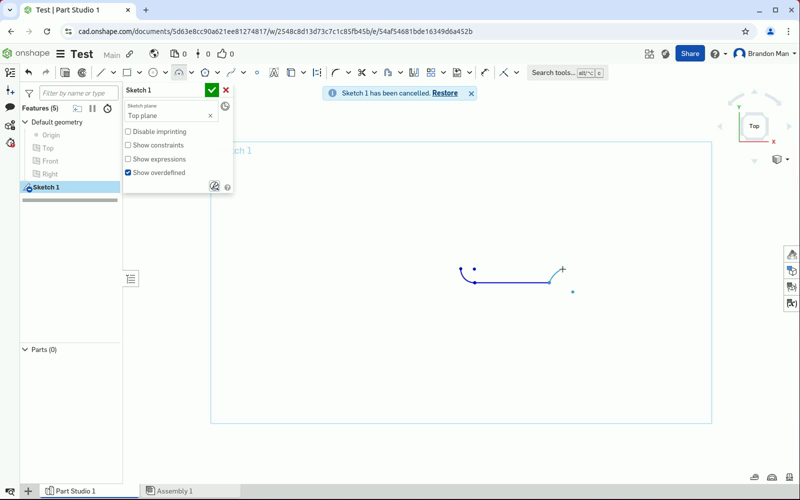
click(562, 268)
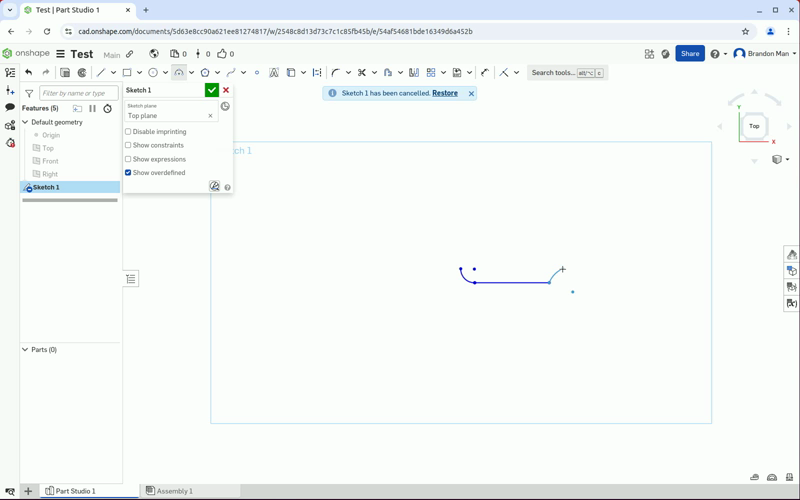
mouse_move(558, 278)
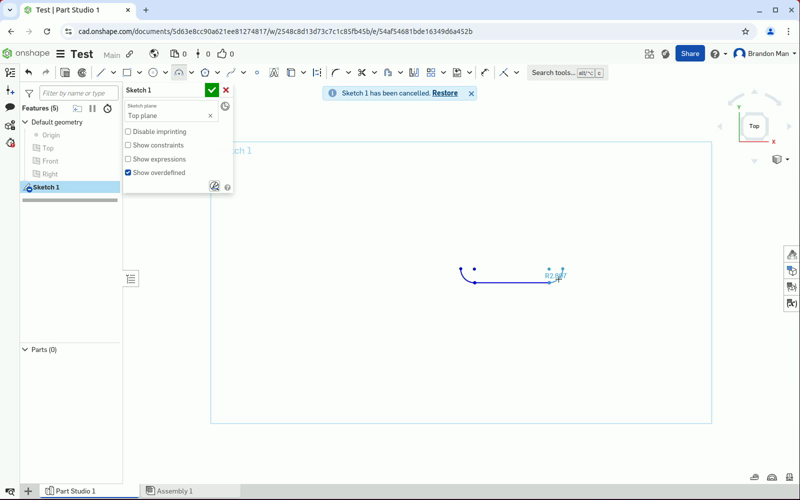
click(558, 278)
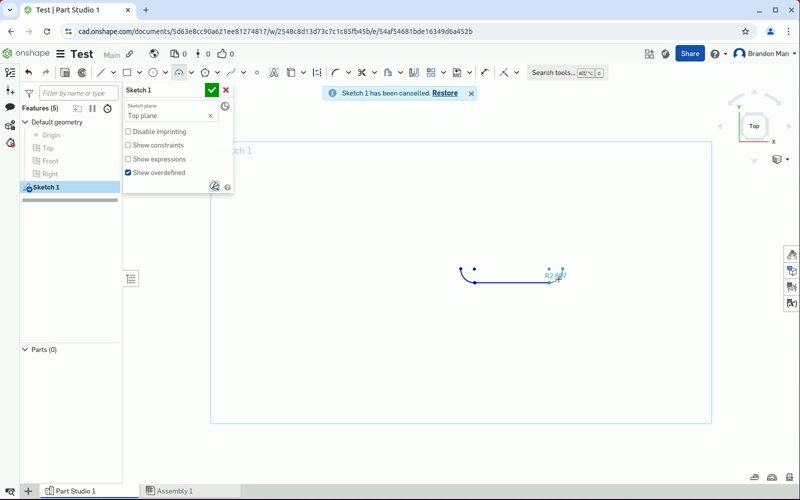
key_up(shift)
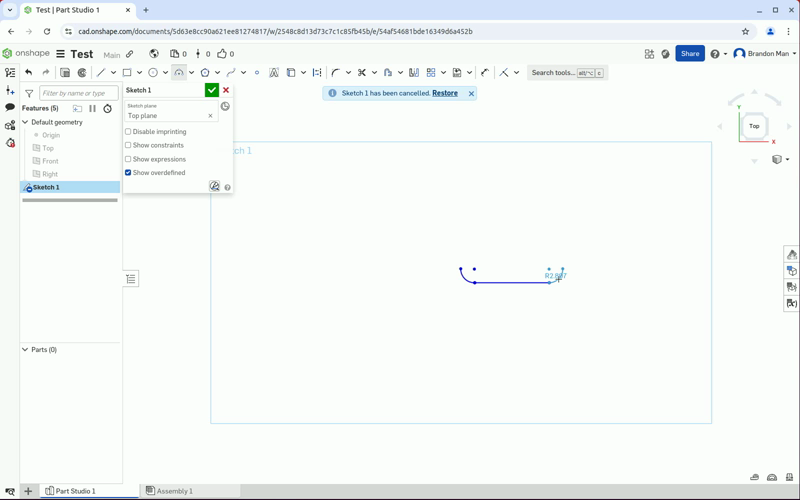
key(esc)
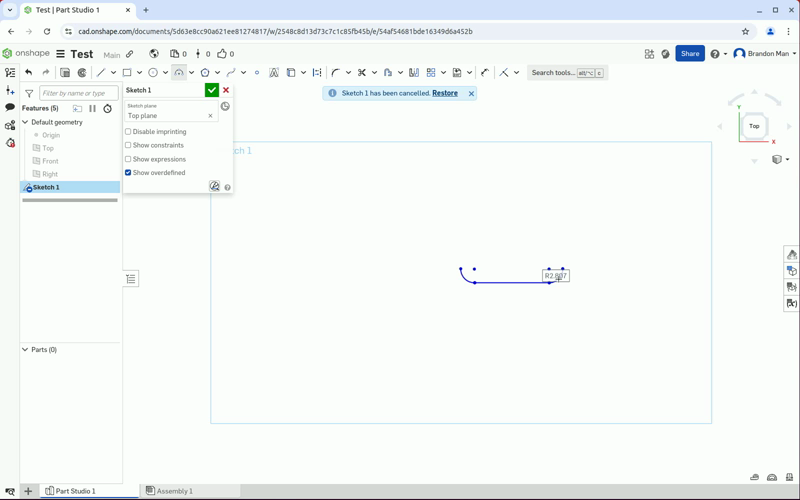
key(l)
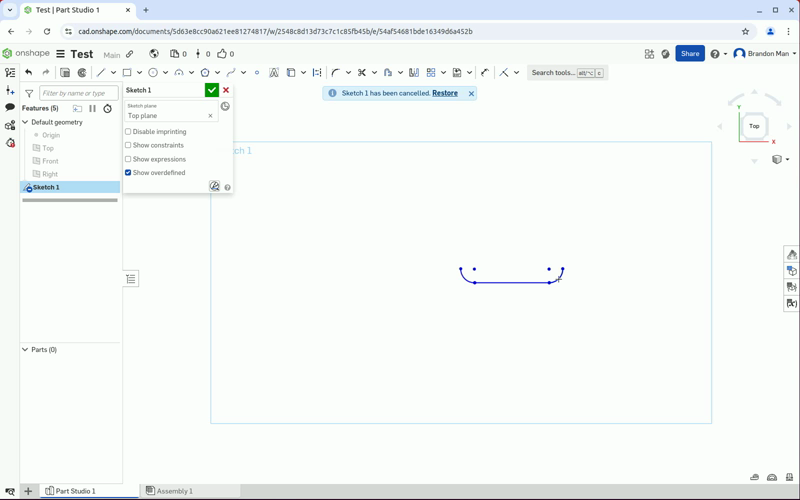
mouse_move(562, 268)
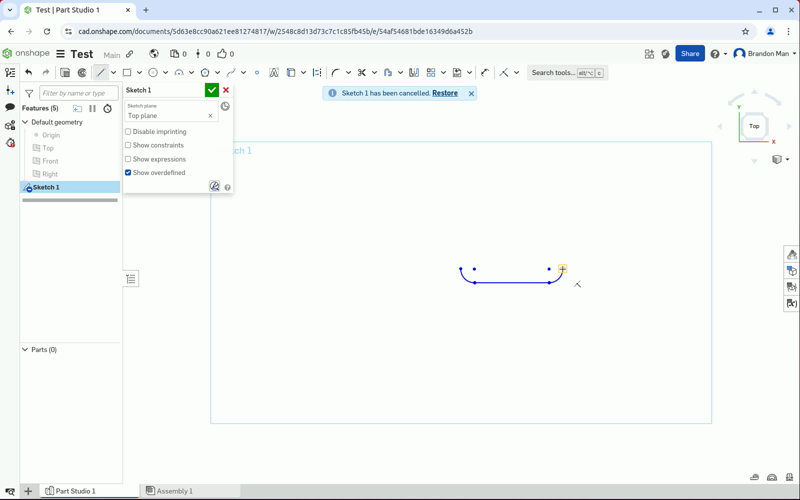
click(562, 268)
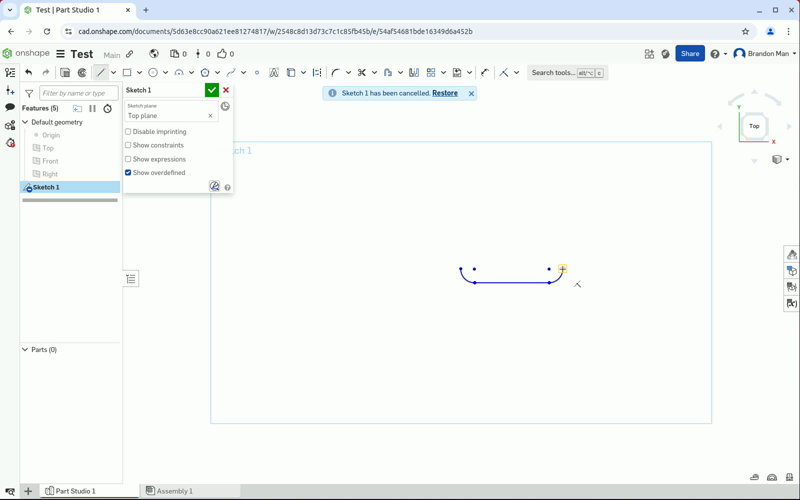
key_down(shift)
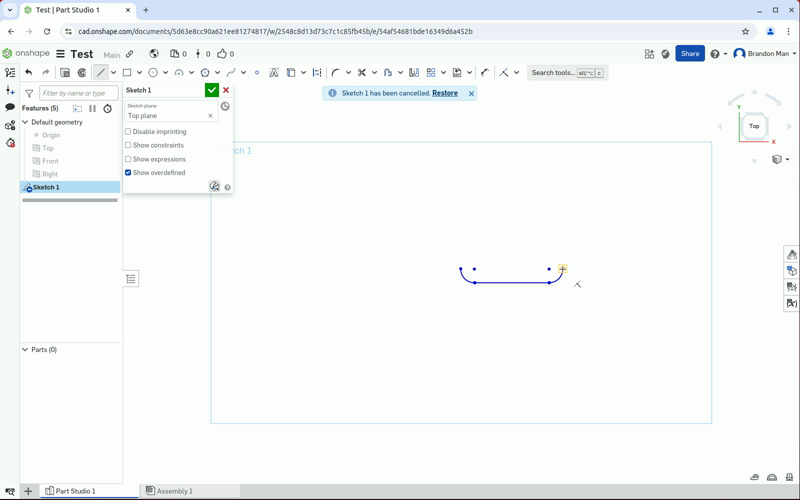
mouse_move(562, 183)
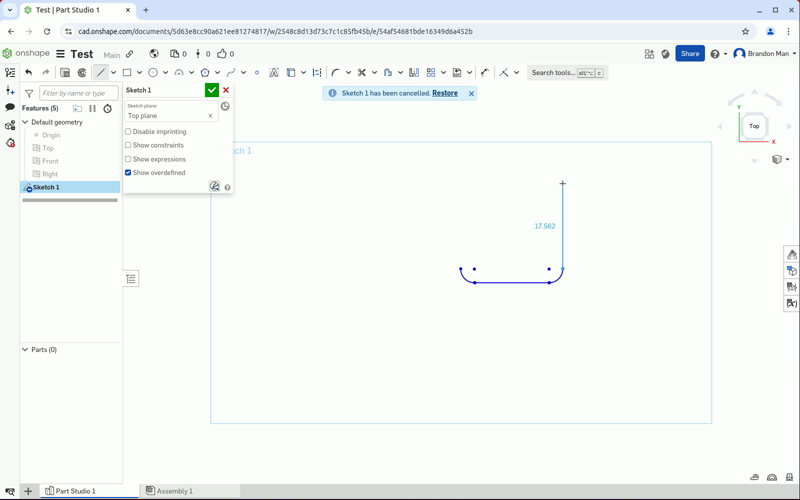
click(562, 183)
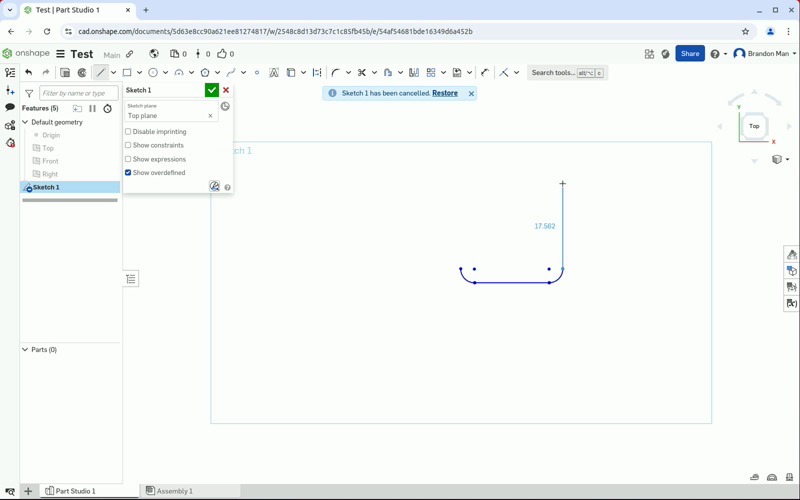
key_up(shift)
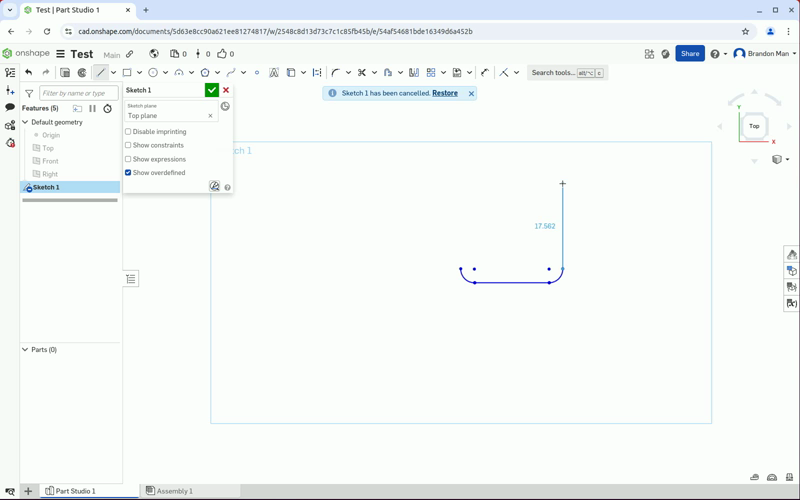
key(esc)
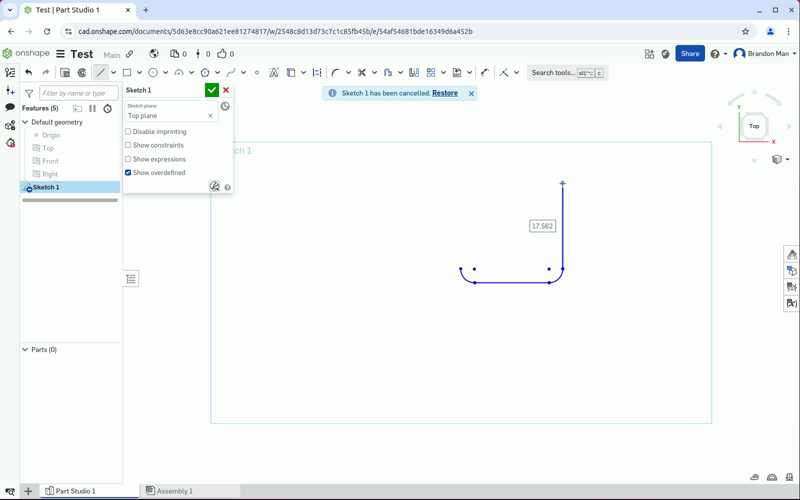
key(a)
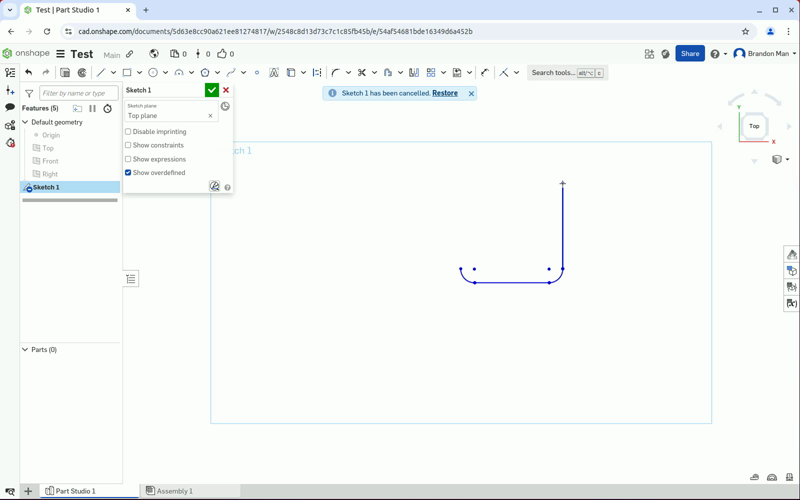
mouse_move(562, 183)
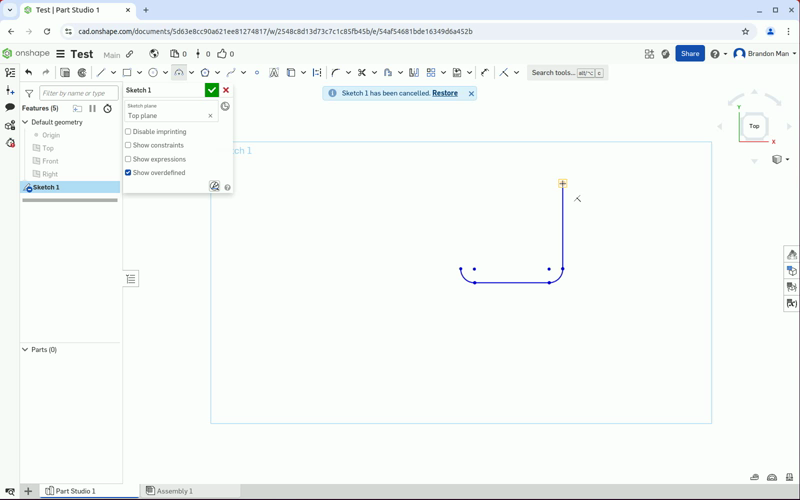
click(562, 183)
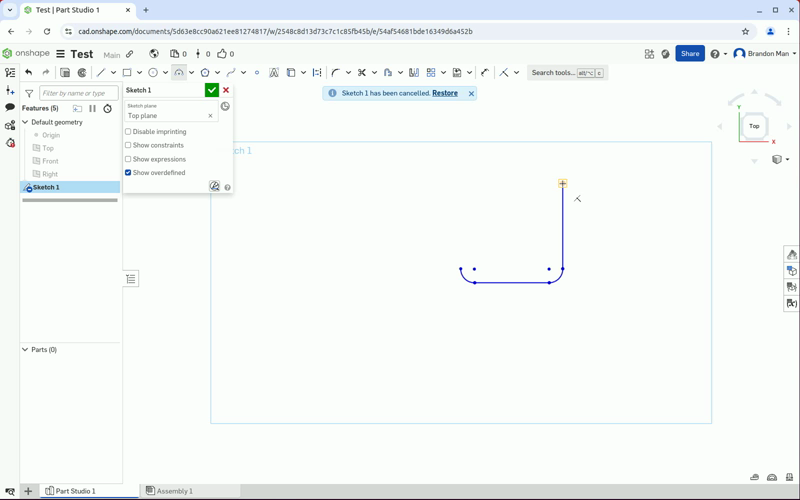
key_down(shift)
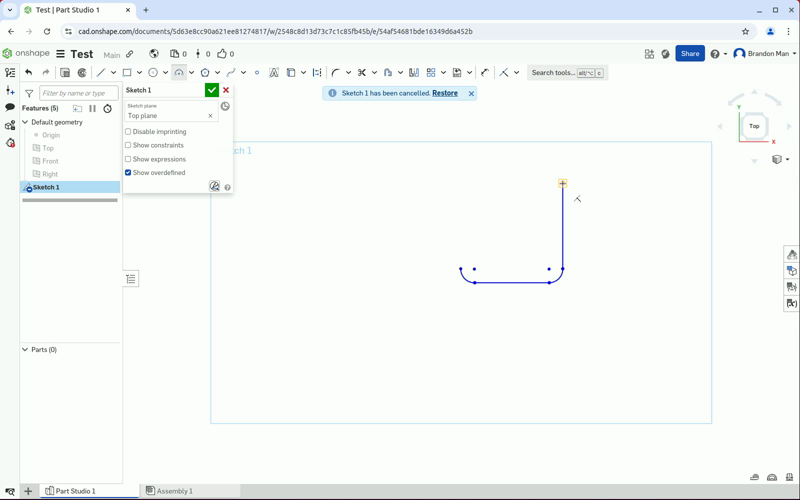
mouse_move(549, 170)
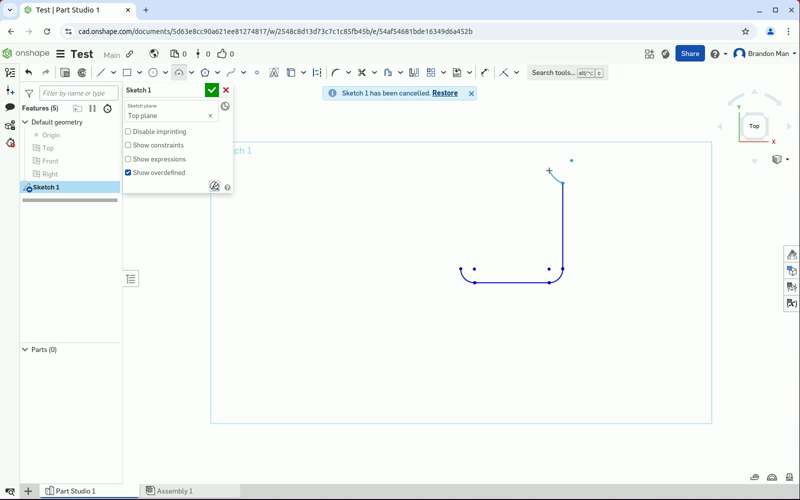
click(549, 170)
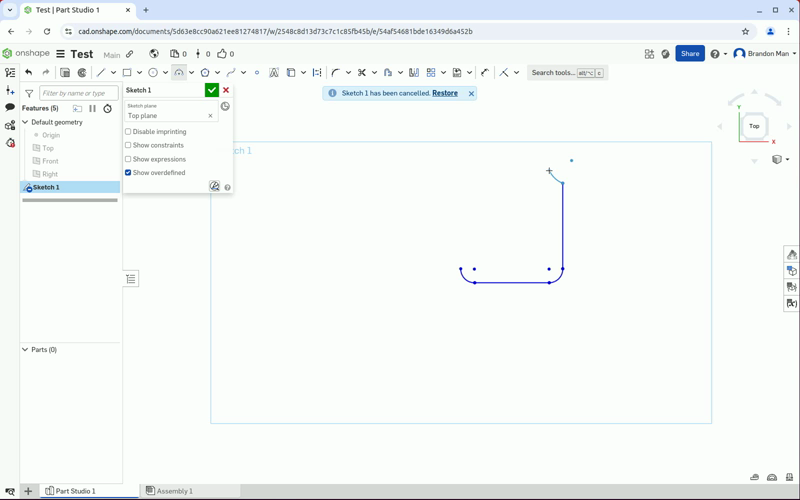
mouse_move(558, 173)
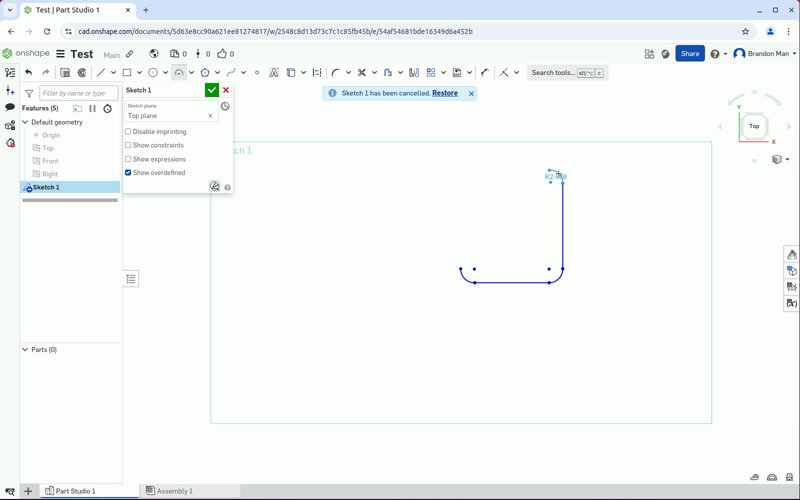
click(558, 173)
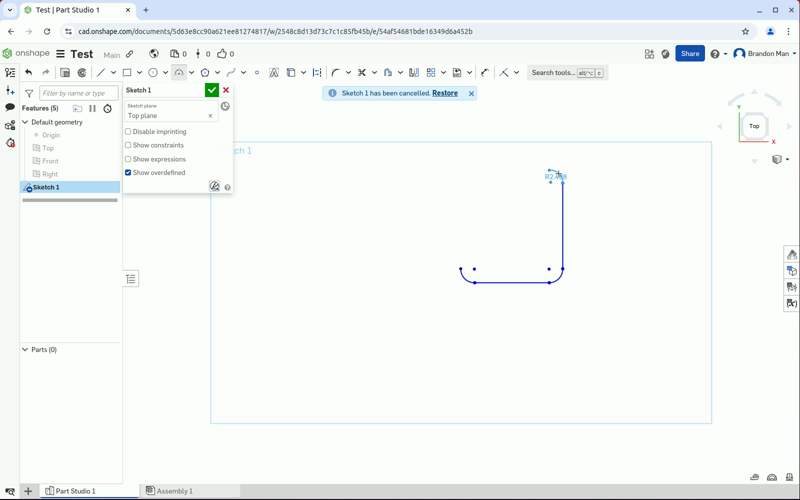
key_up(shift)
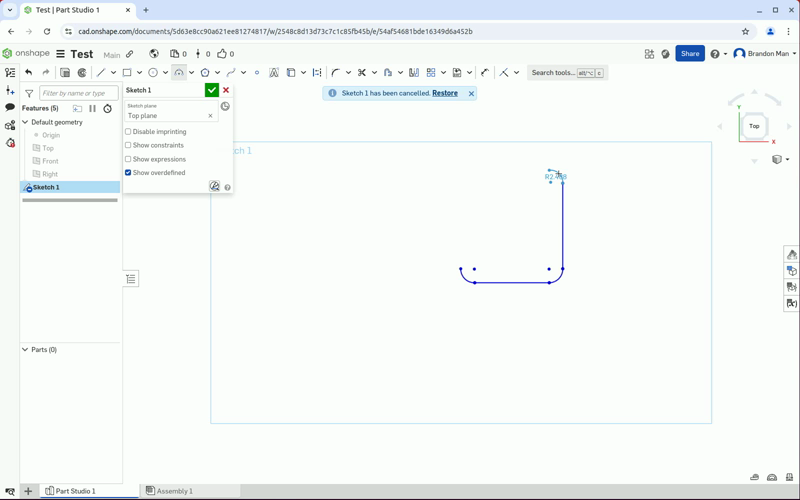
key(esc)
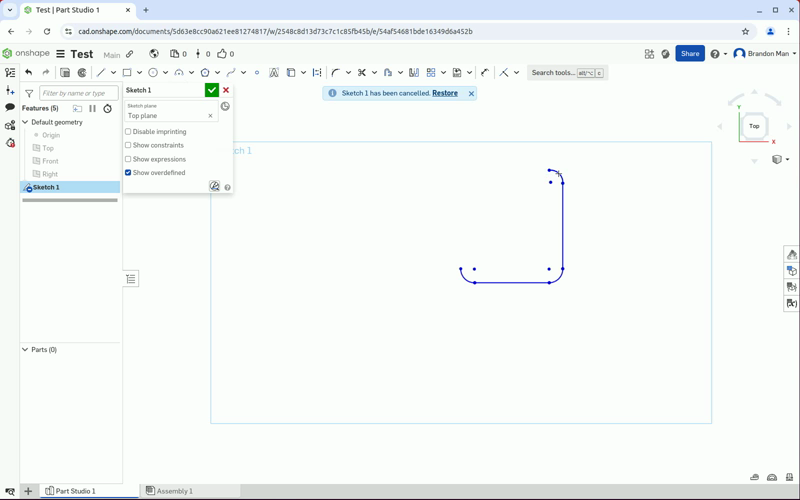
key(l)
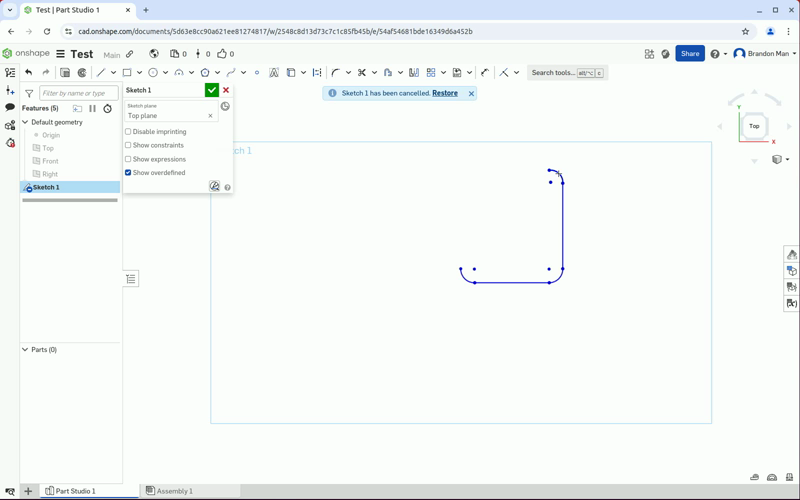
mouse_move(549, 170)
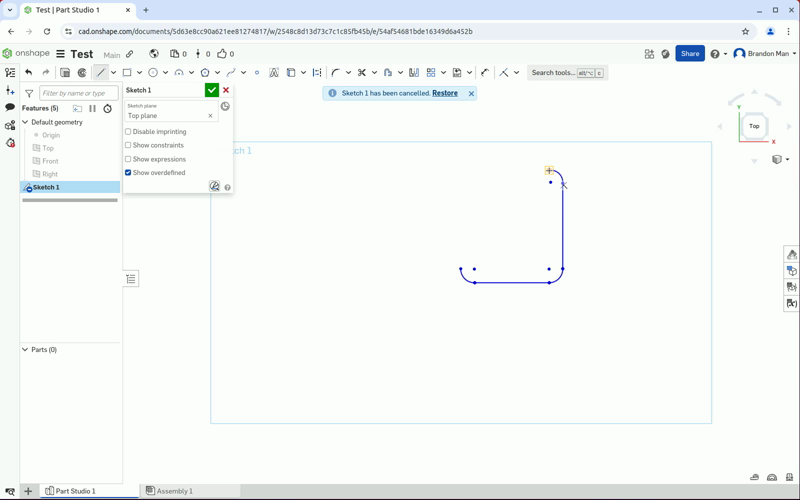
click(549, 170)
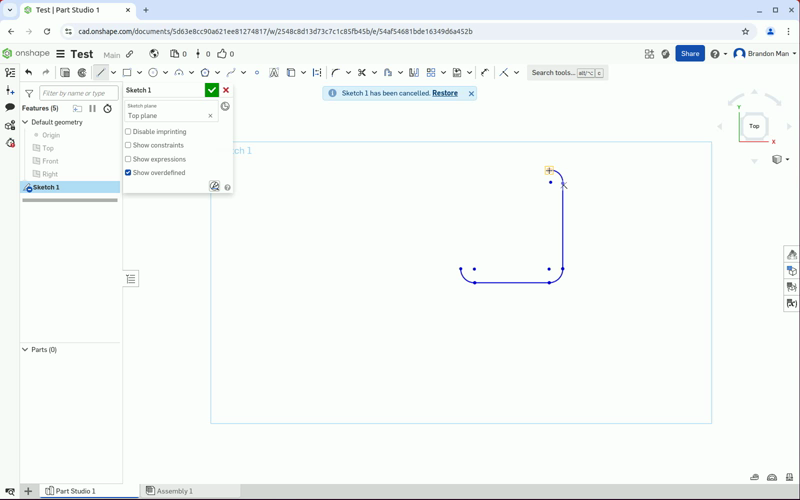
key_down(shift)
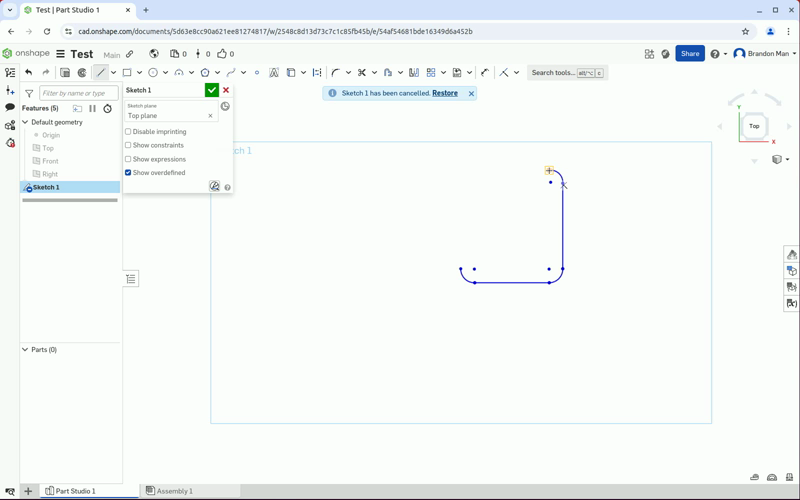
mouse_move(474, 170)
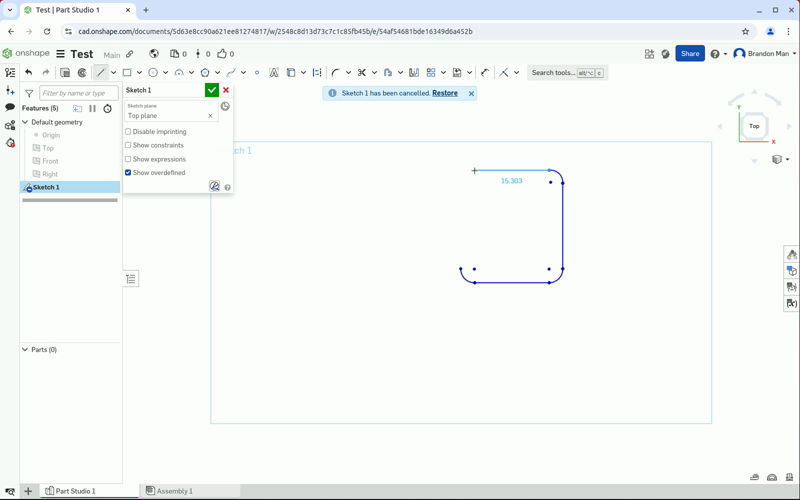
click(474, 170)
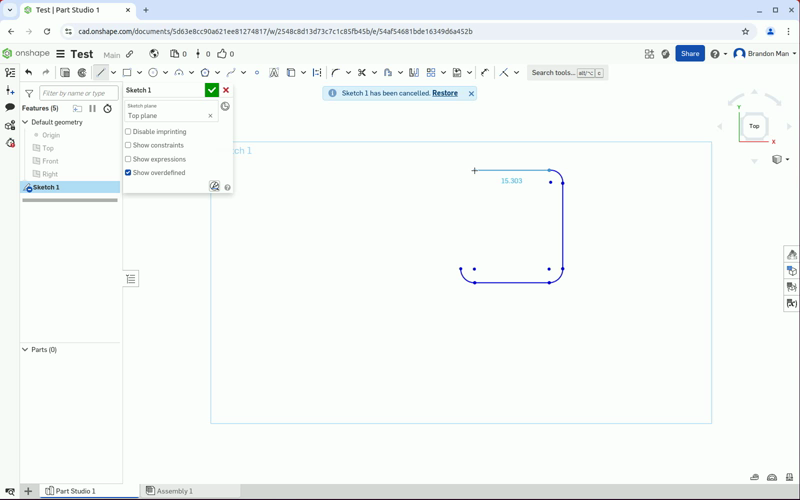
key_up(shift)
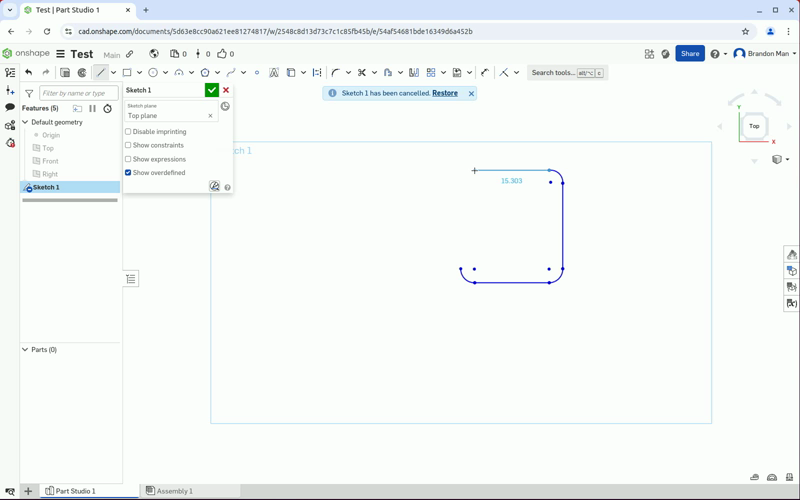
key(esc)
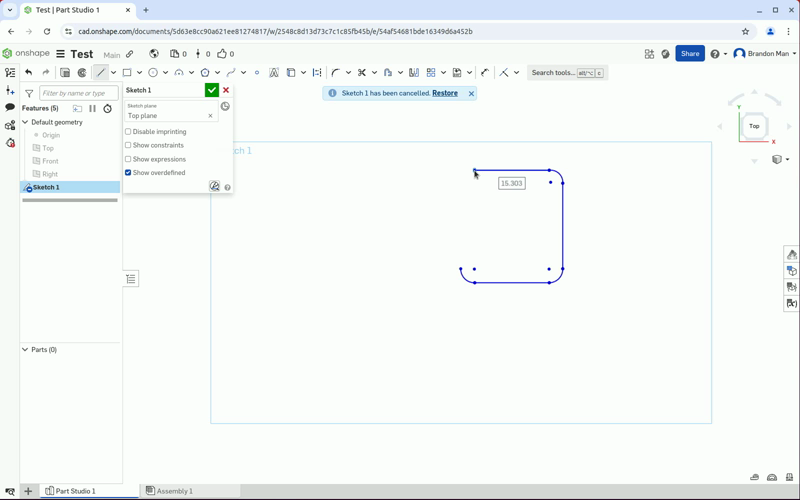
key(a)
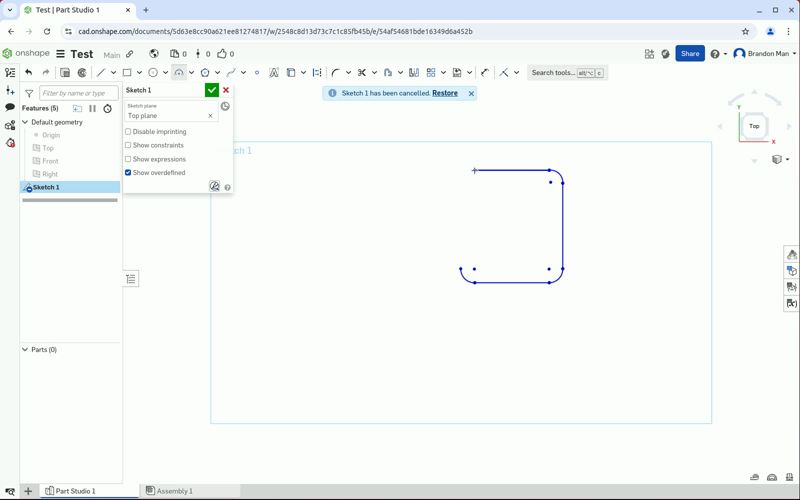
mouse_move(474, 170)
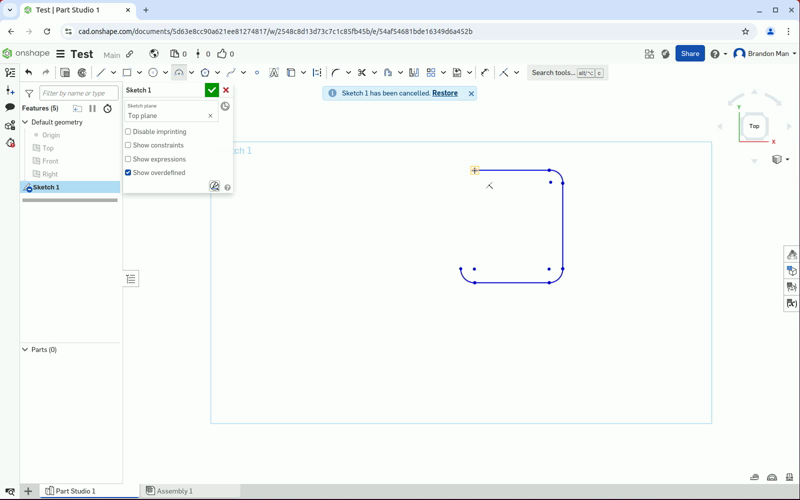
click(474, 170)
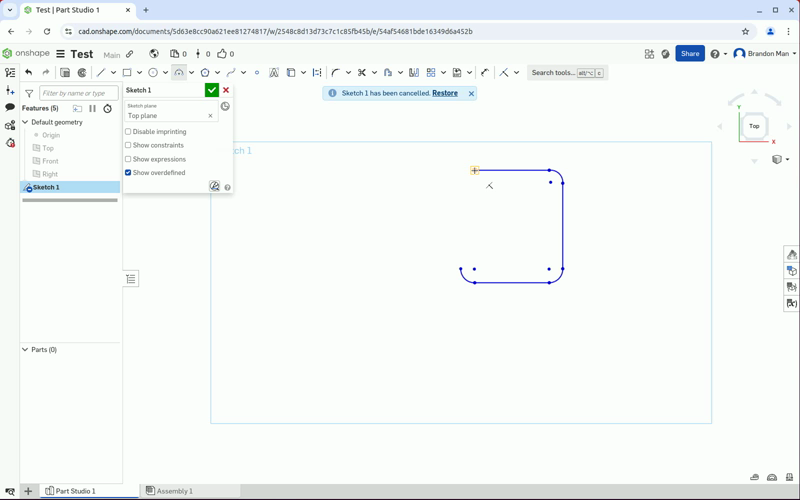
key_down(shift)
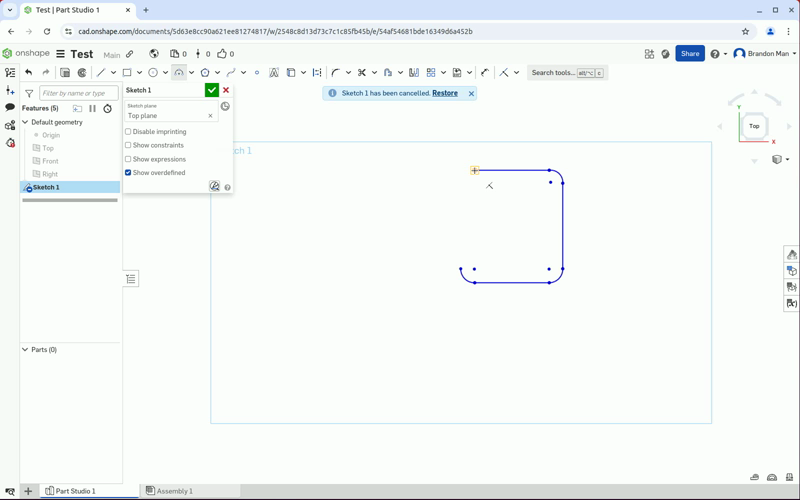
mouse_move(460, 183)
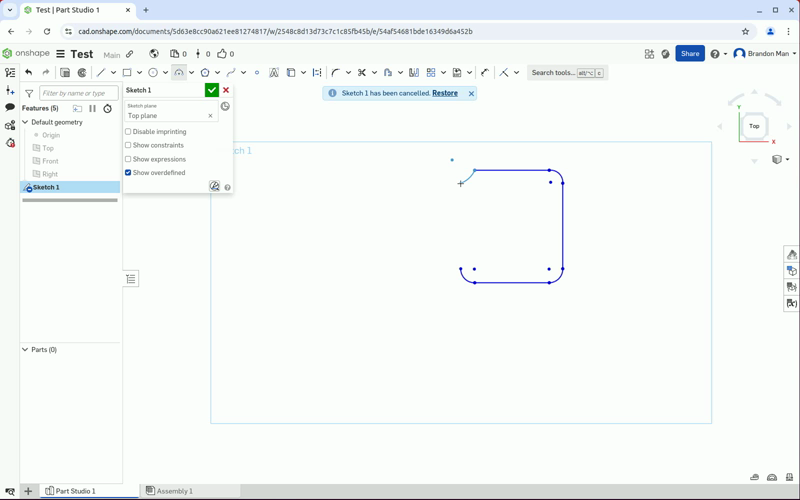
click(460, 183)
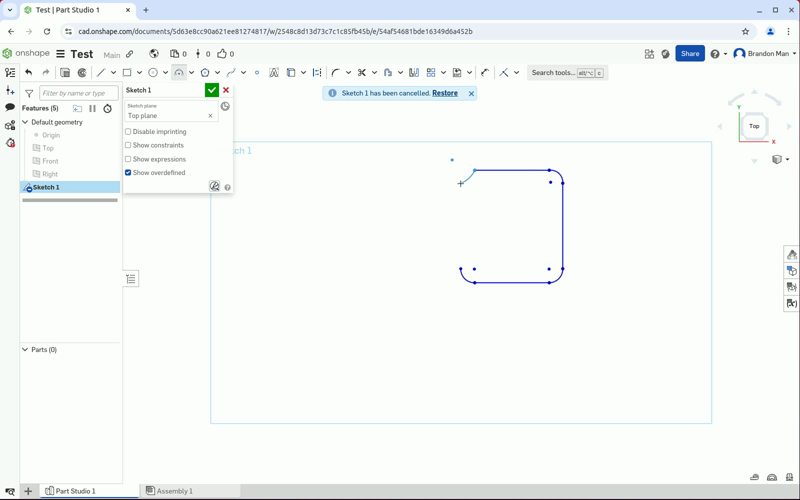
mouse_move(464, 173)
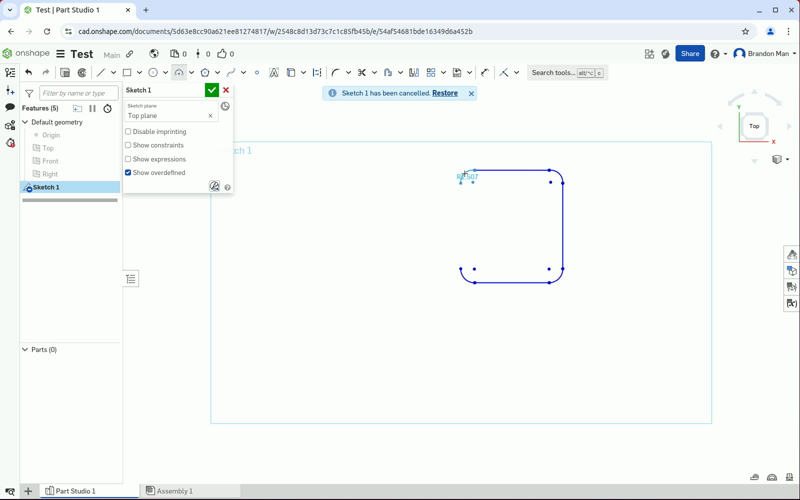
click(464, 173)
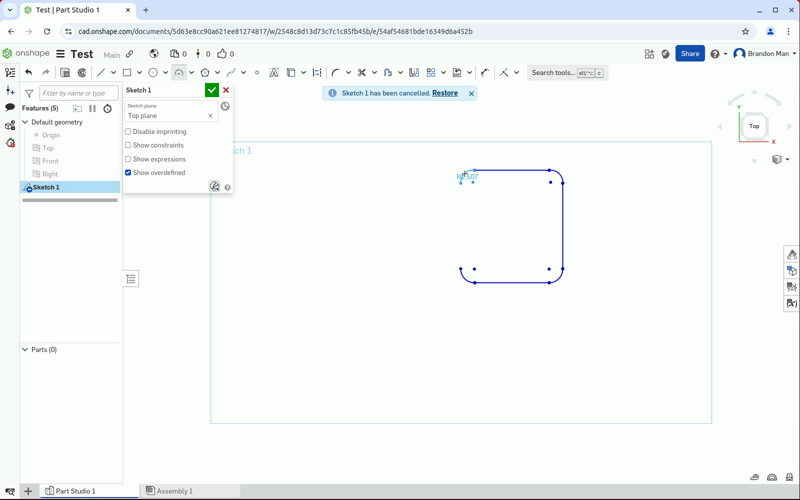
key_up(shift)
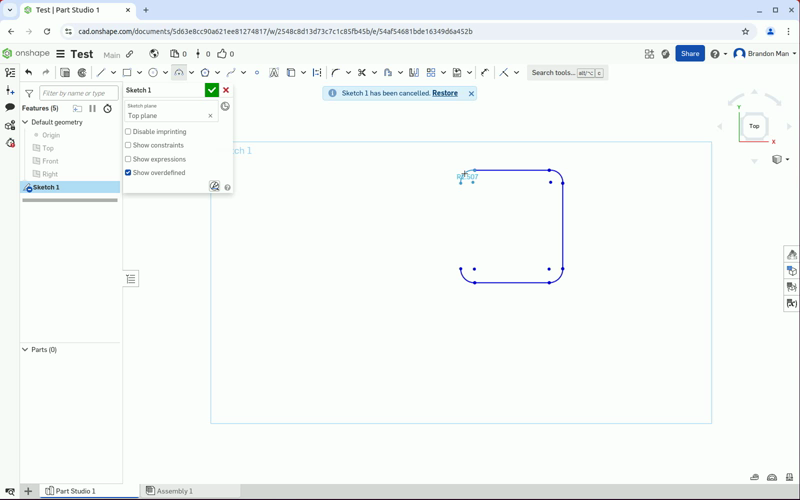
key(esc)
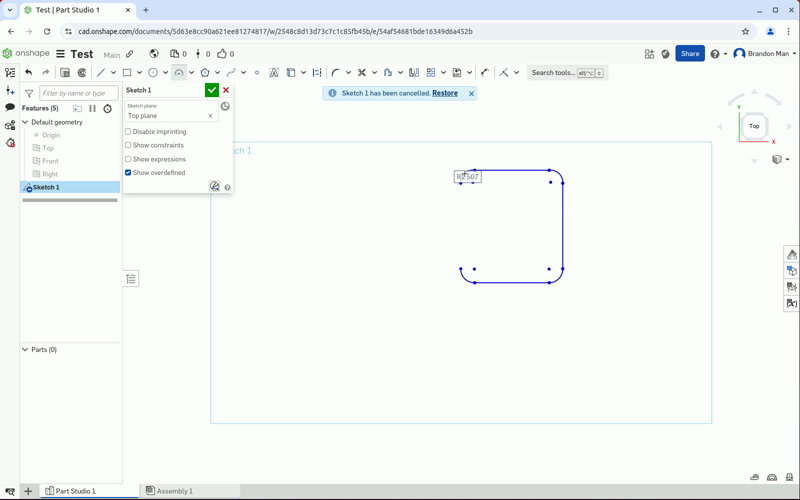
key(l)
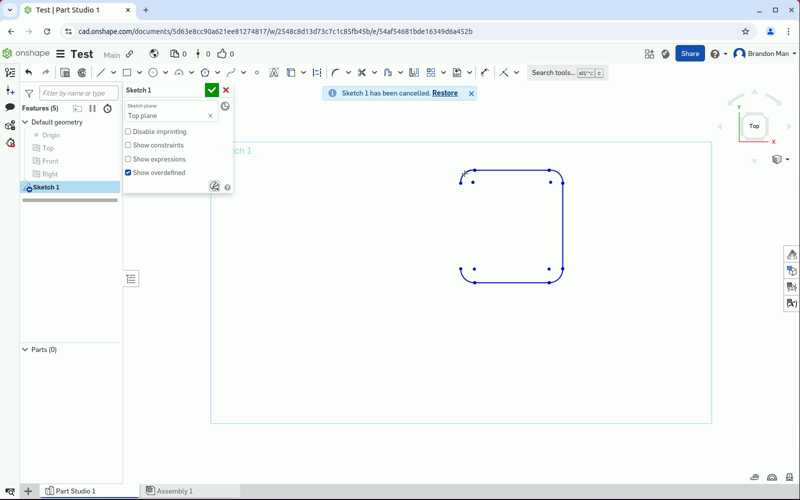
mouse_move(460, 183)
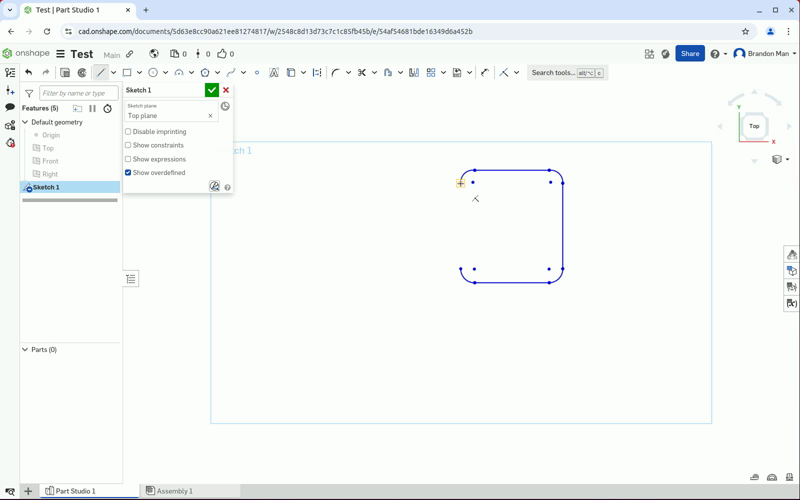
click(460, 183)
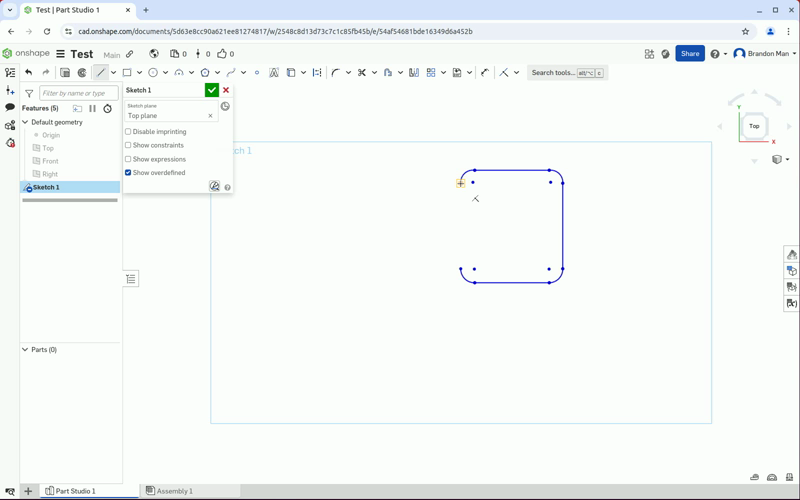
key_down(shift)
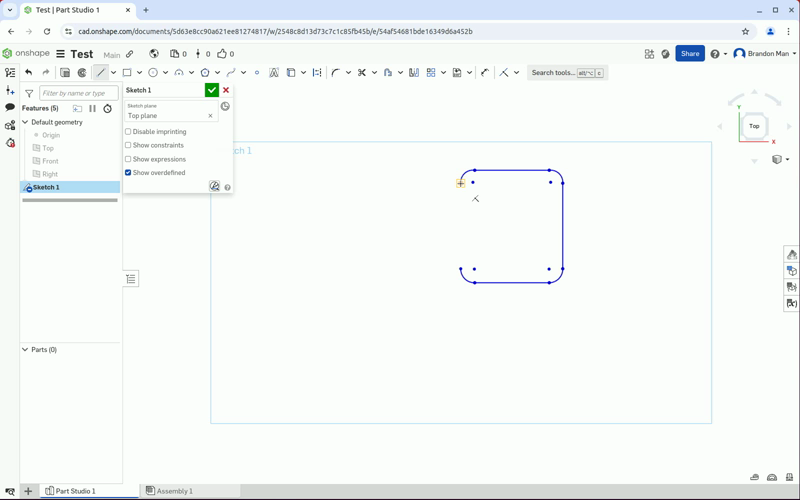
mouse_move(460, 268)
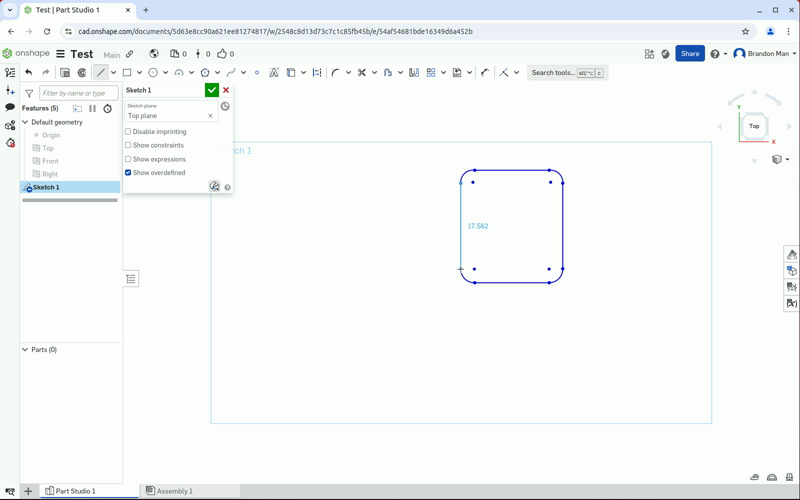
key_up(shift)
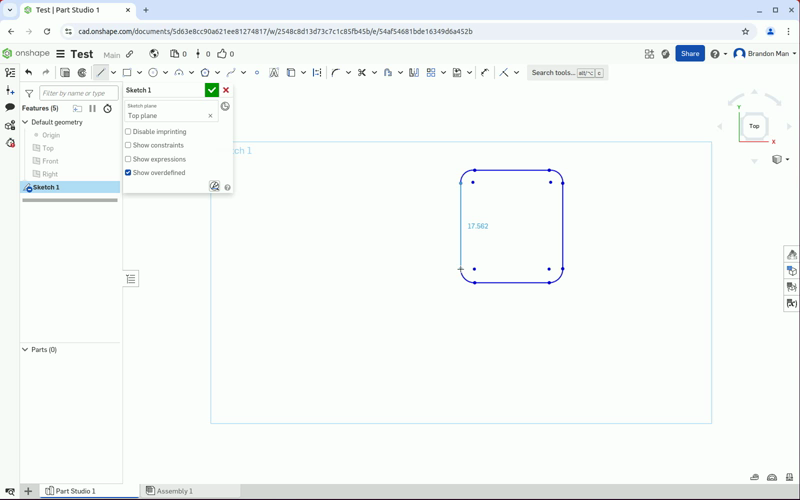
click(460, 268)
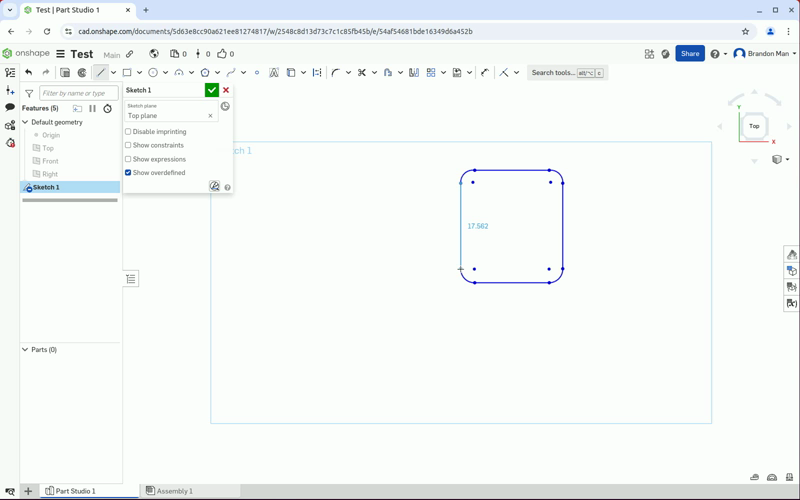
key(esc)
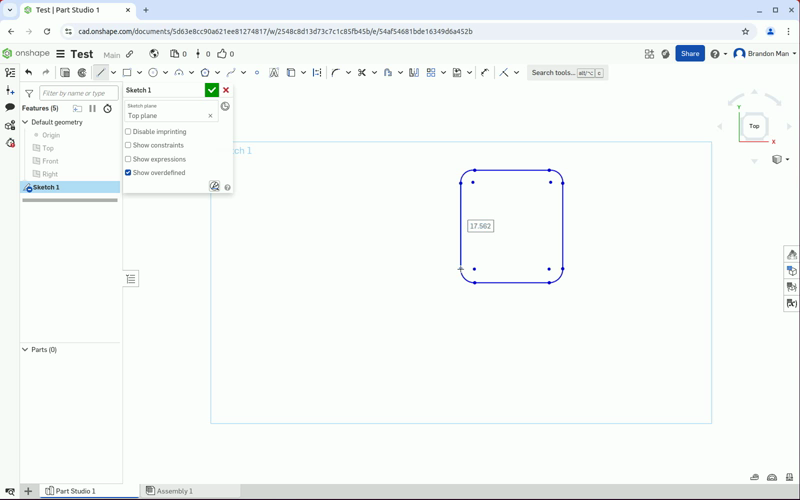
key(c)
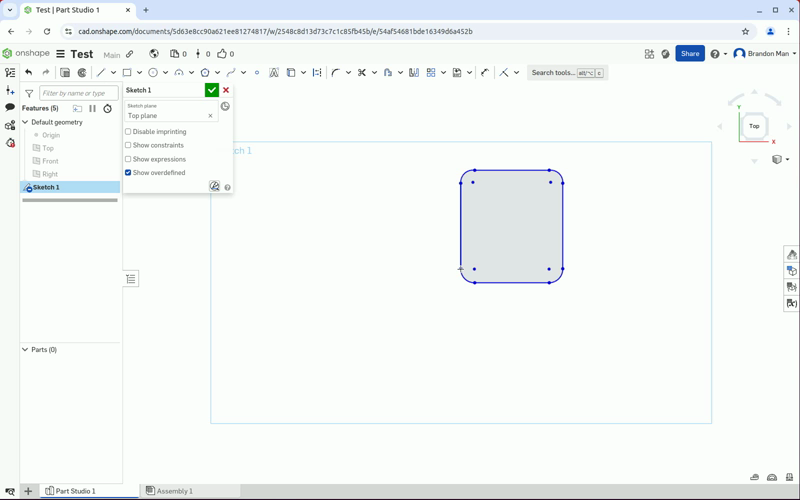
key_down(shift)
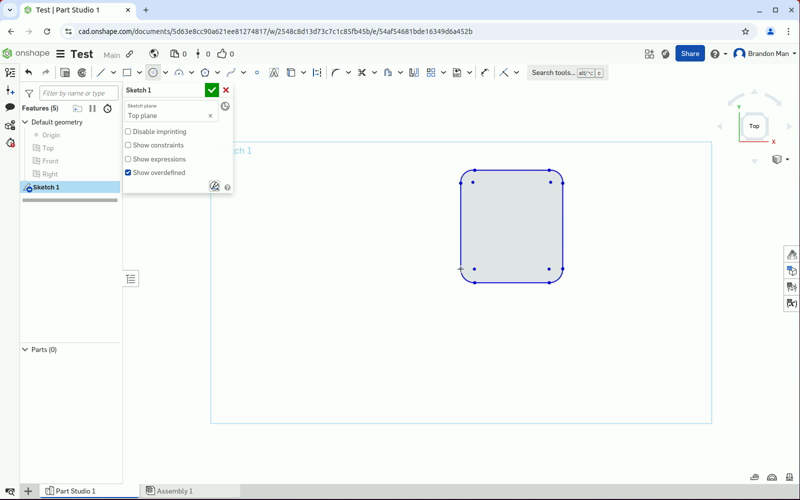
mouse_move(474, 266)
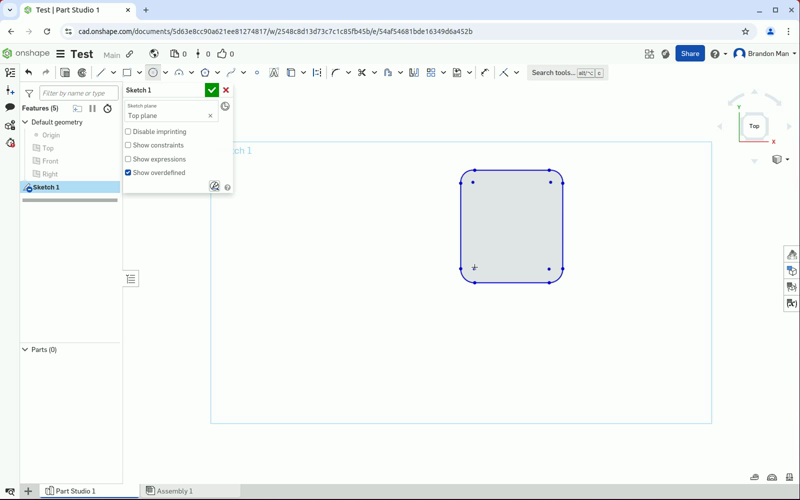
scroll(6)
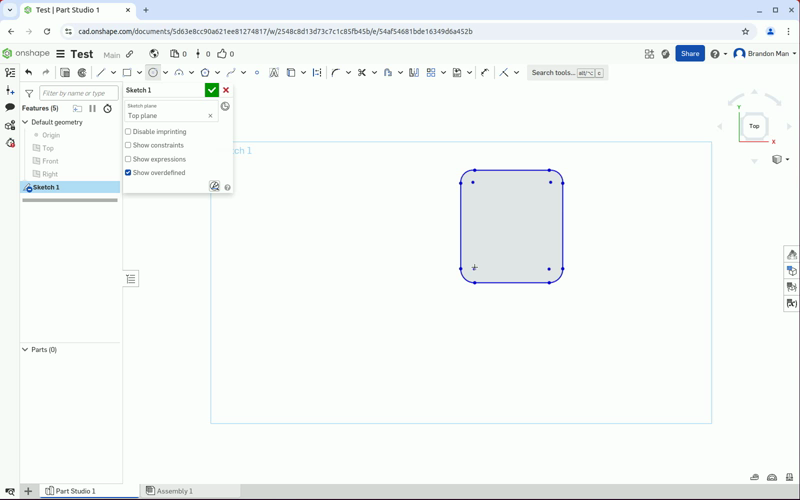
scroll(6)
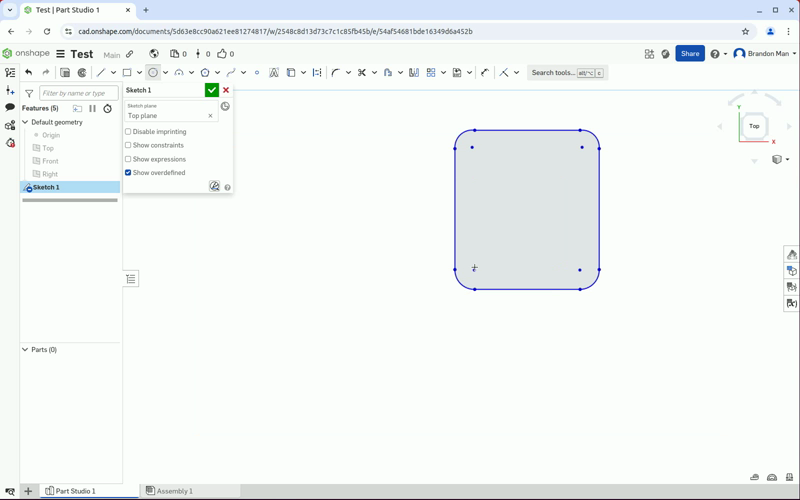
scroll(6)
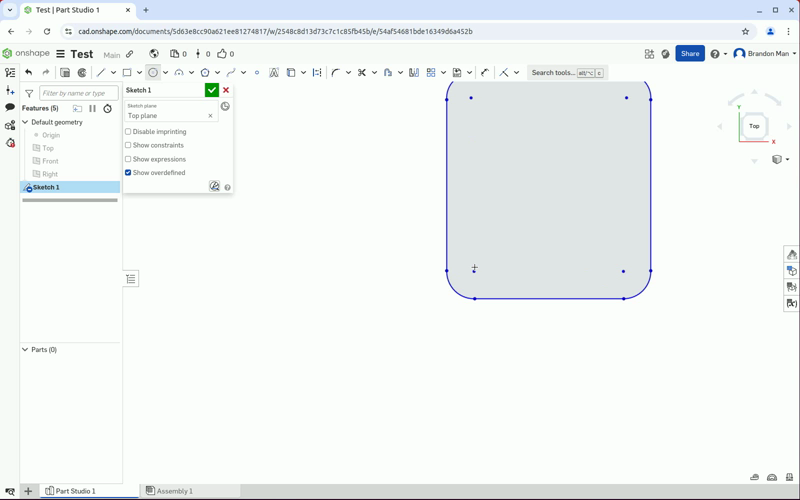
scroll(6)
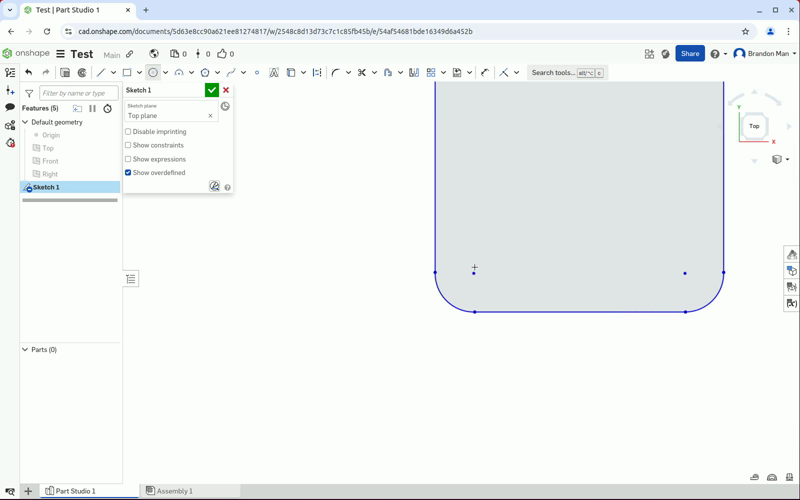
scroll(6)
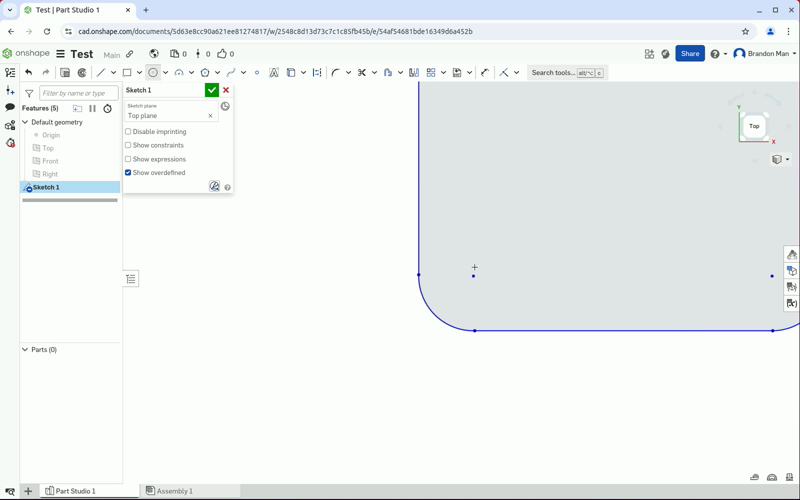
scroll(6)
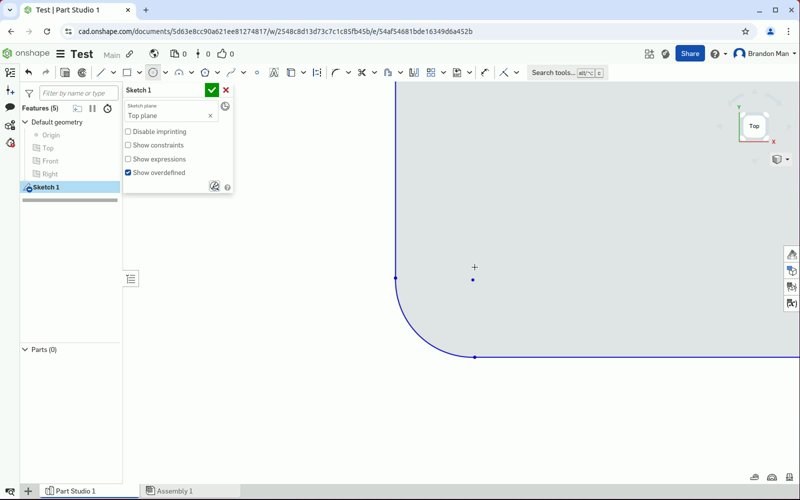
scroll(6)
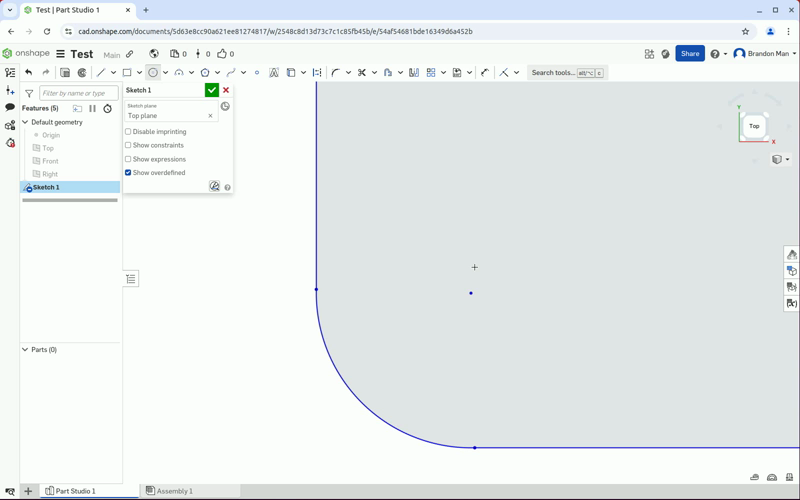
click(474, 266)
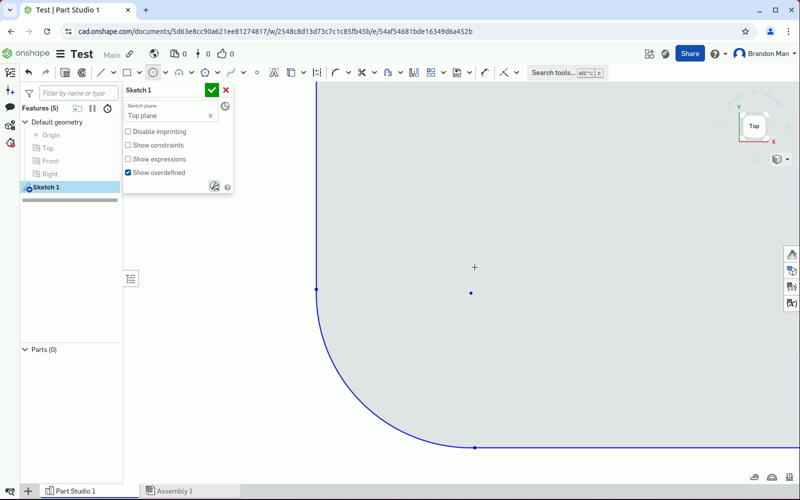
scroll(-6)
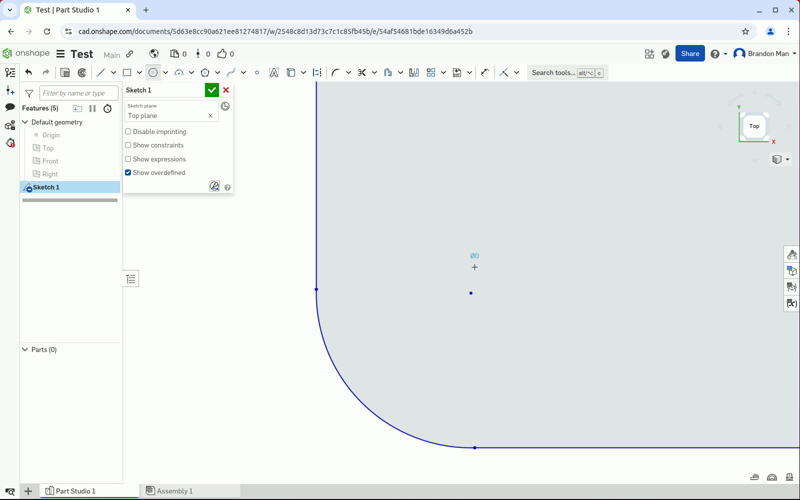
scroll(-6)
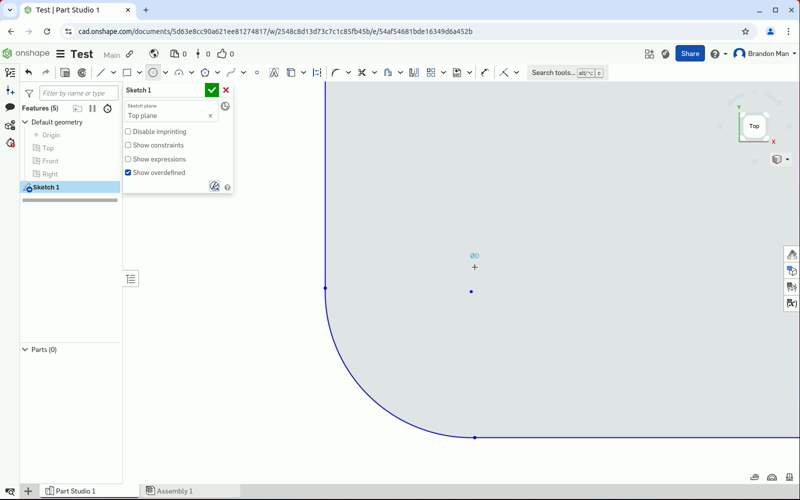
scroll(-6)
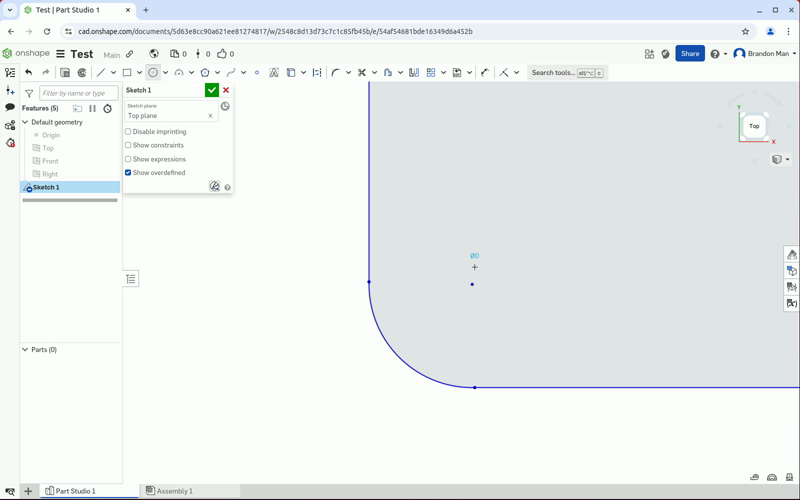
scroll(-6)
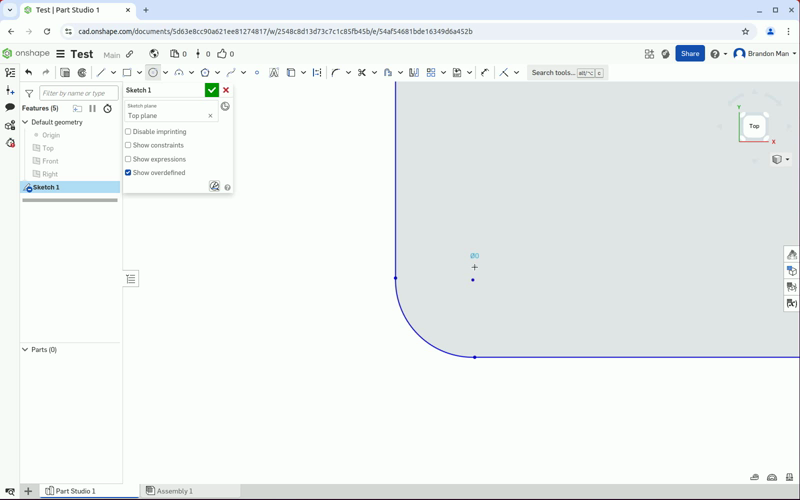
scroll(-6)
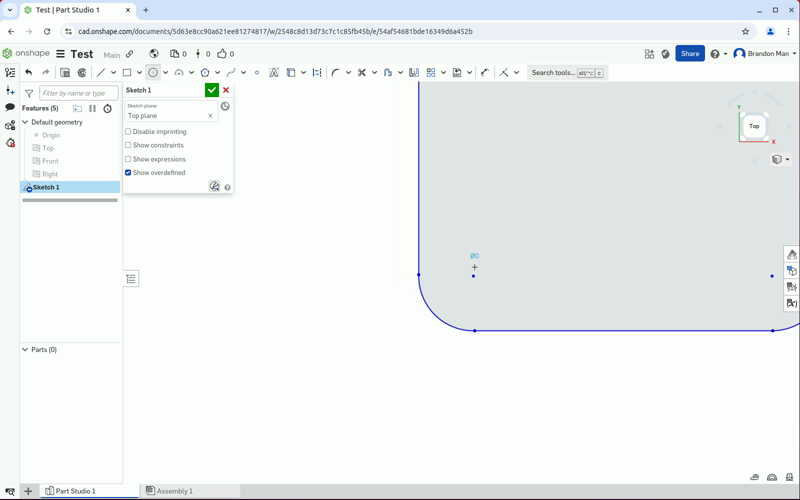
scroll(-6)
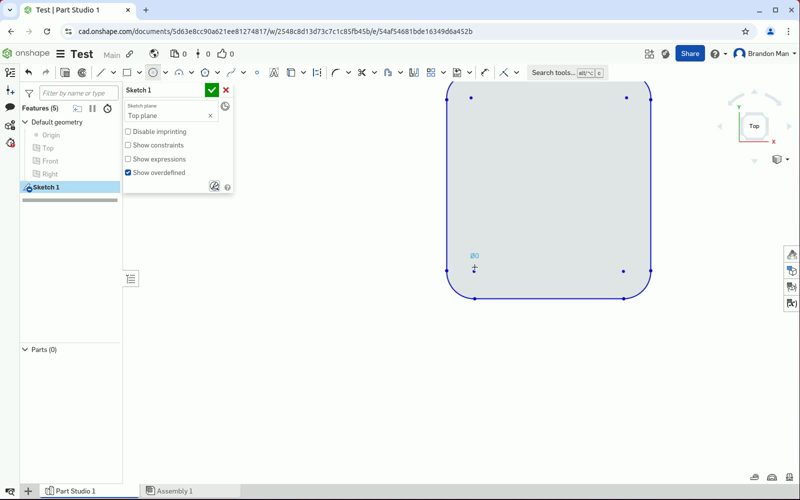
scroll(-6)
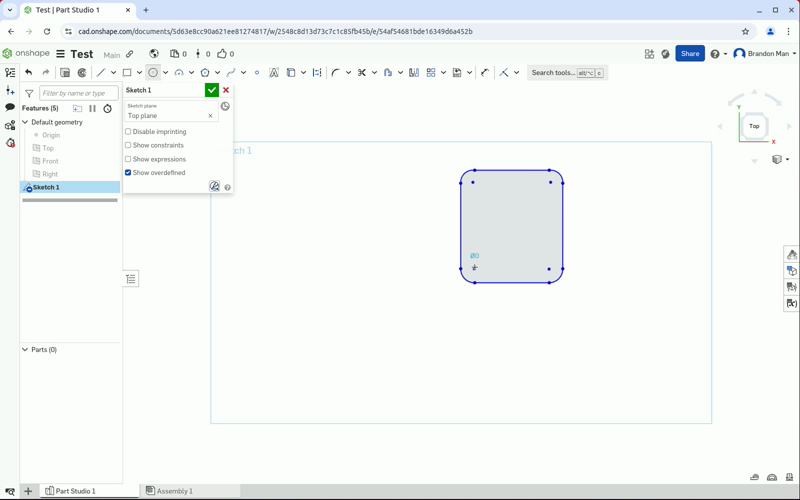
key_up(shift)
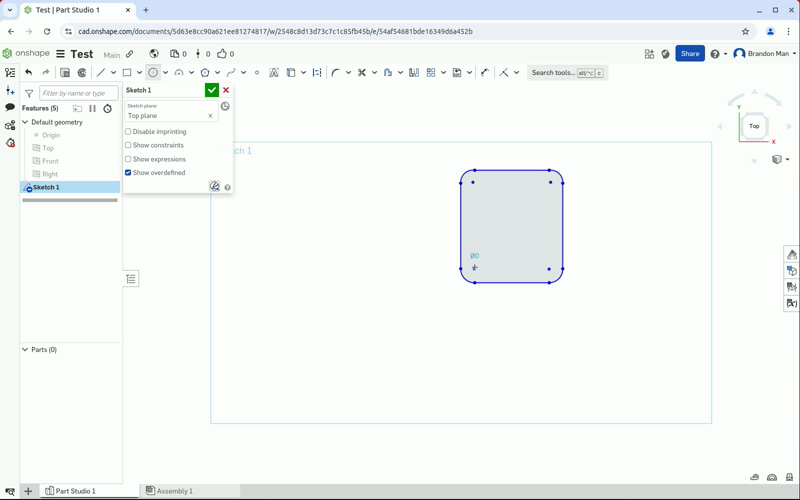
mouse_move(481, 266)
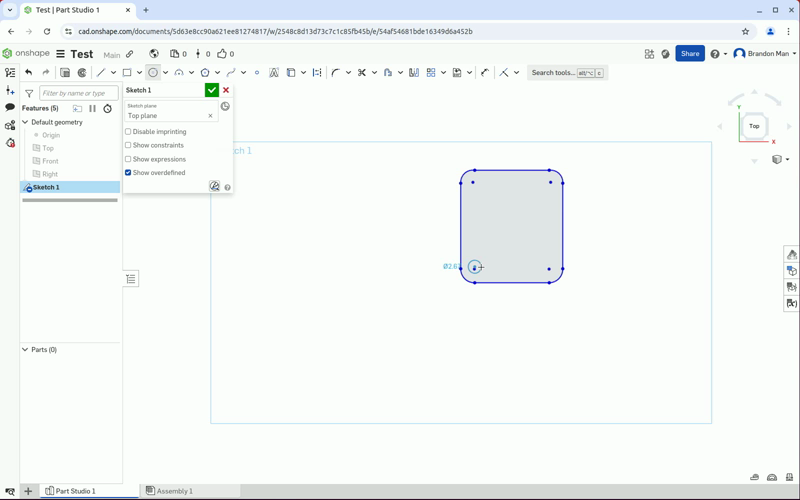
click(481, 266)
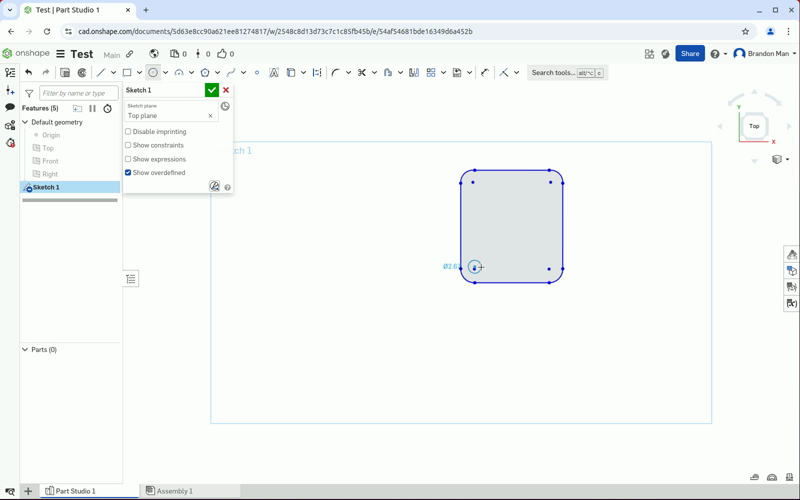
key(esc)
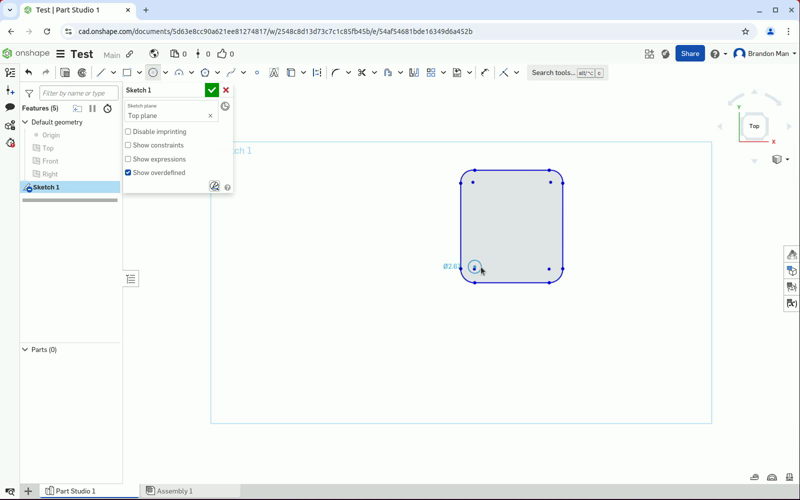
key(c)
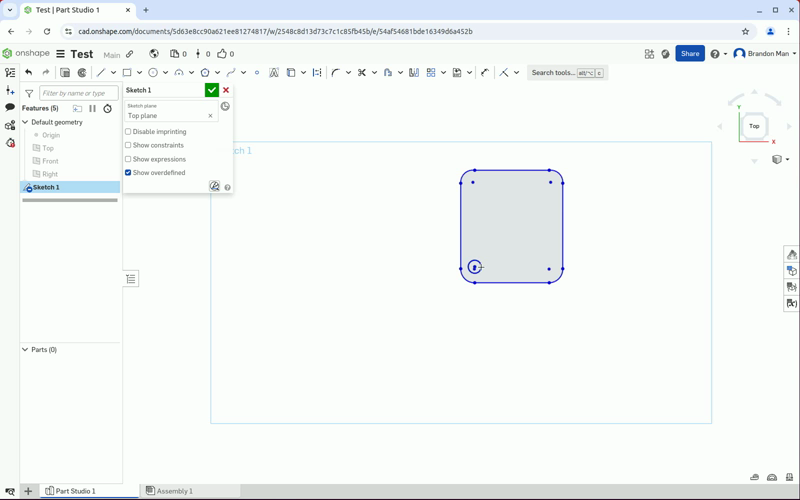
key_down(shift)
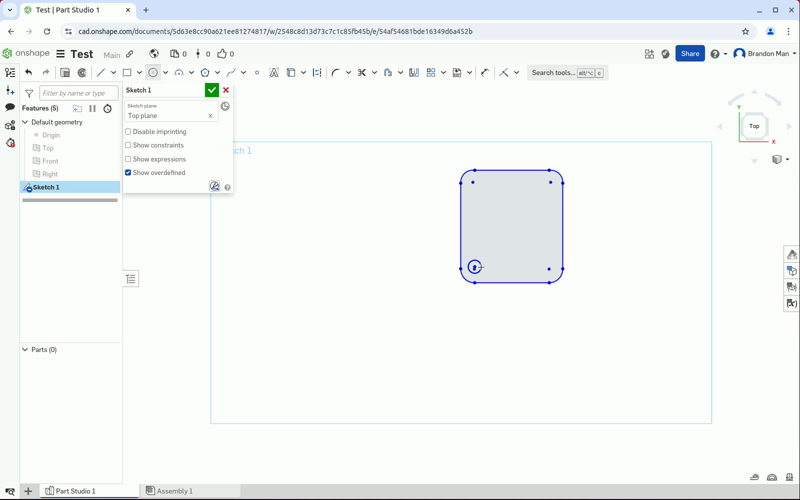
mouse_move(474, 185)
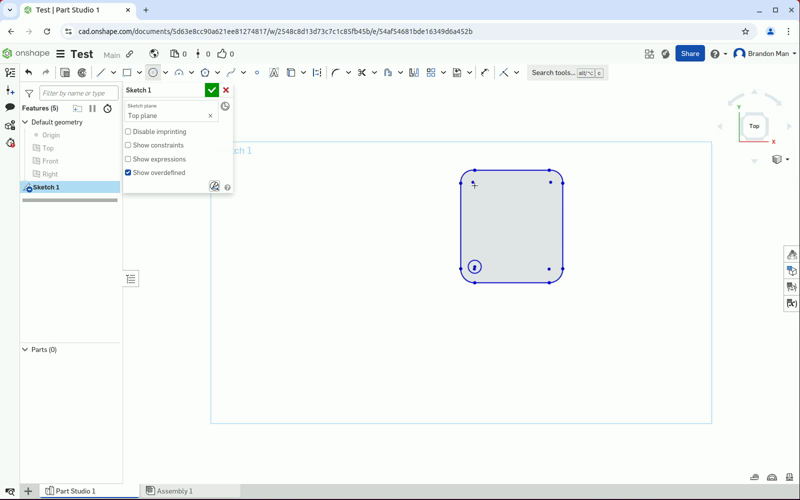
scroll(6)
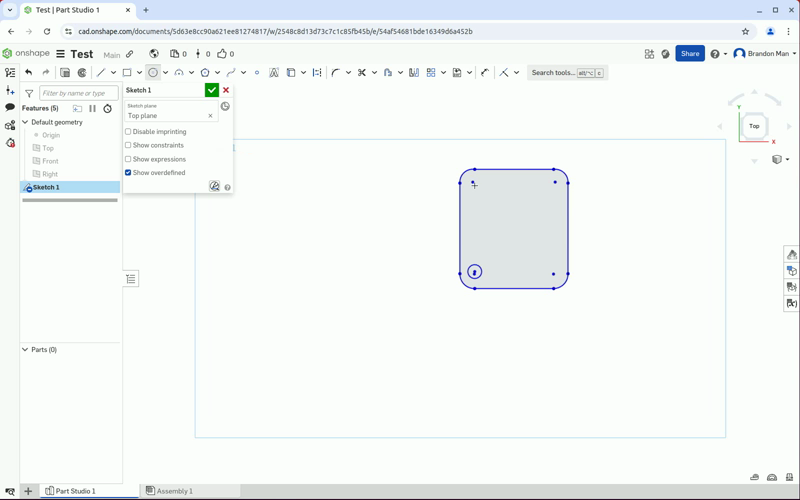
scroll(6)
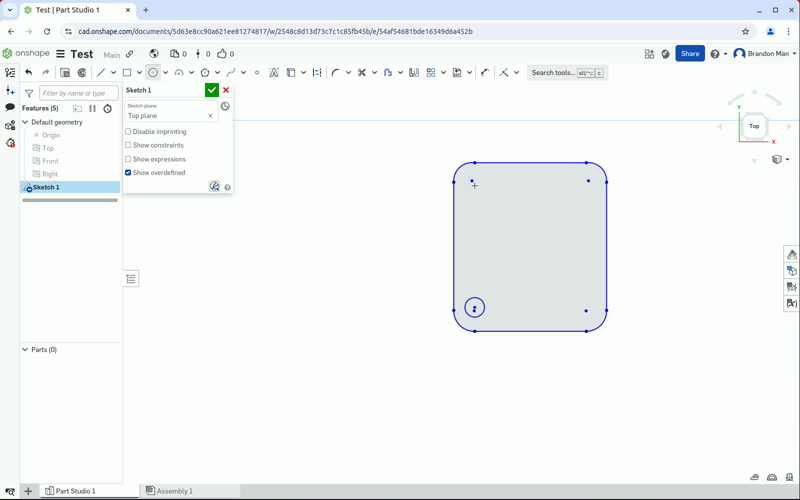
scroll(6)
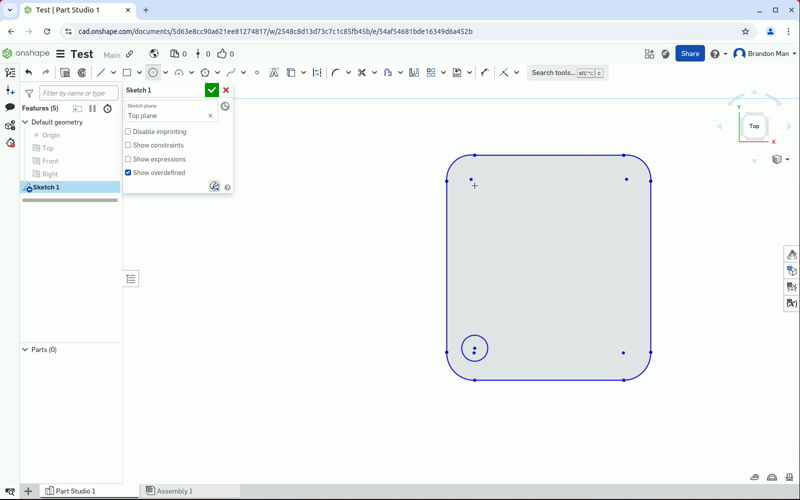
scroll(6)
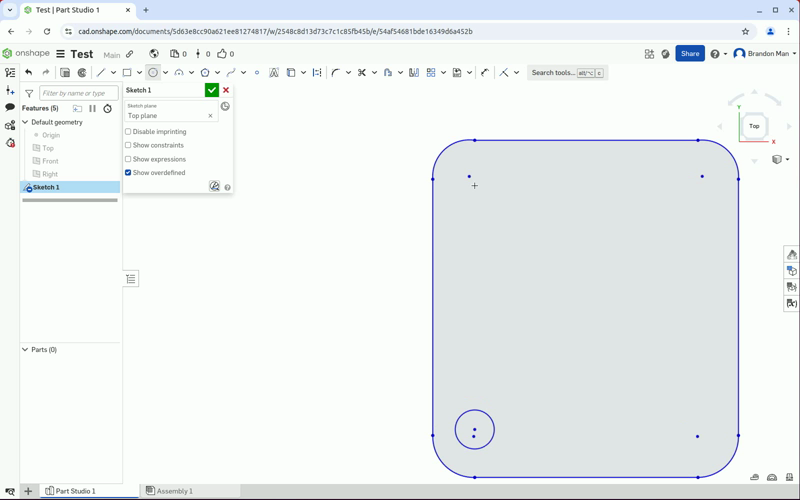
scroll(6)
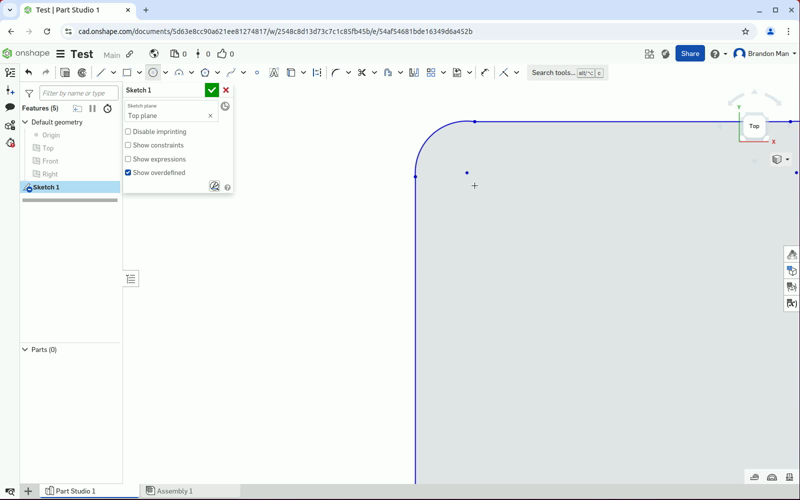
scroll(6)
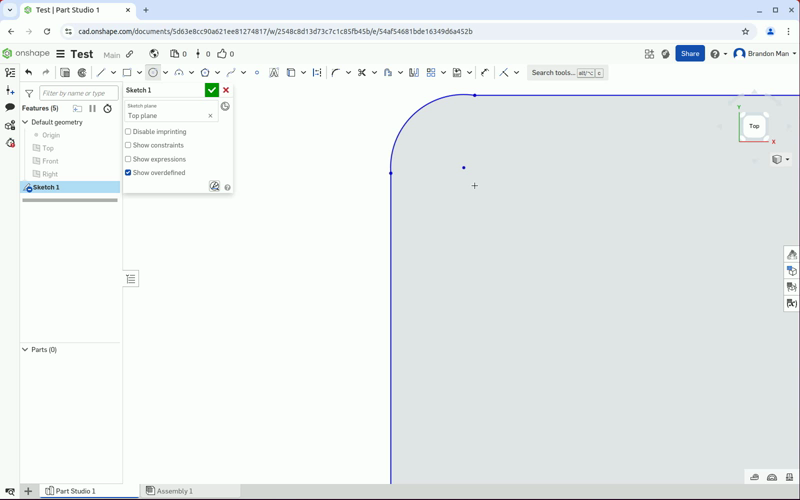
scroll(6)
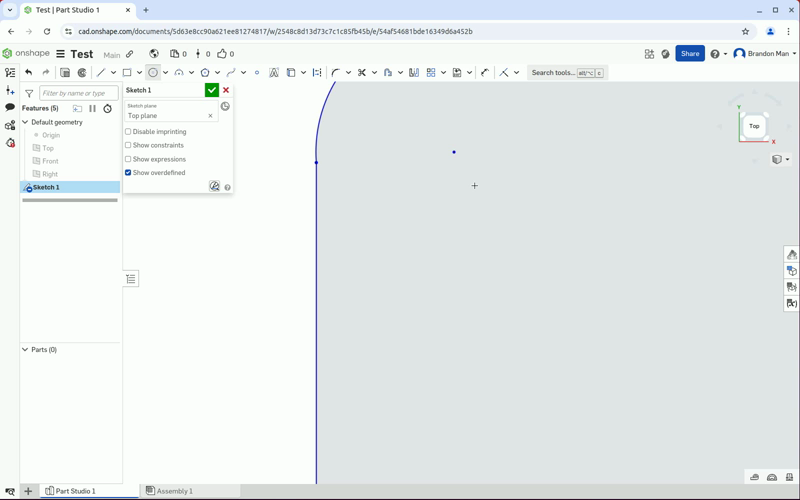
click(474, 185)
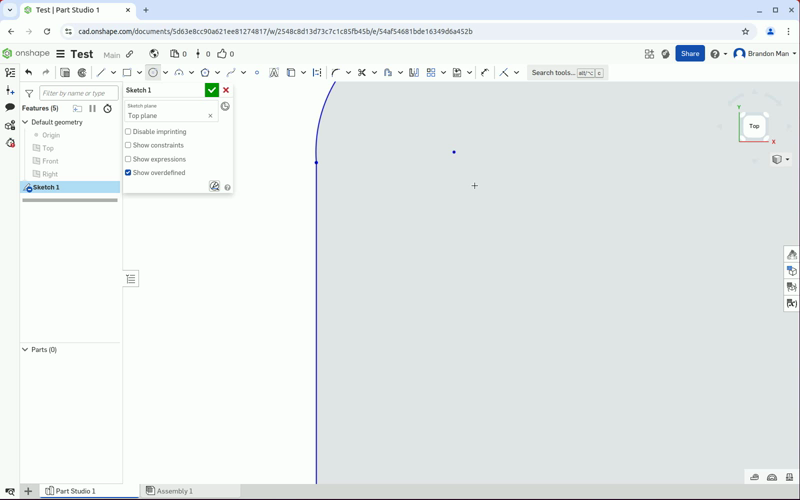
scroll(-6)
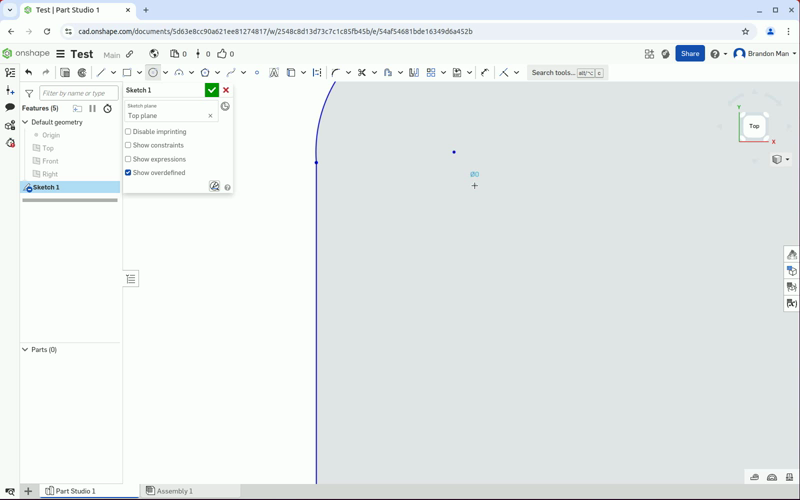
scroll(-6)
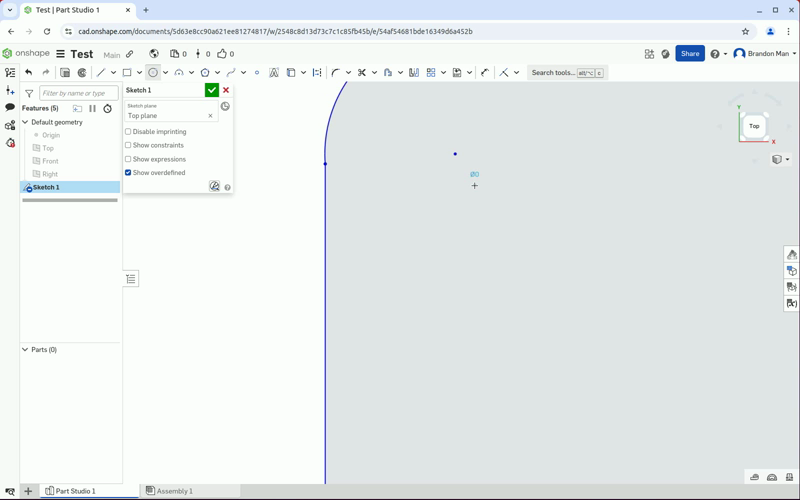
scroll(-6)
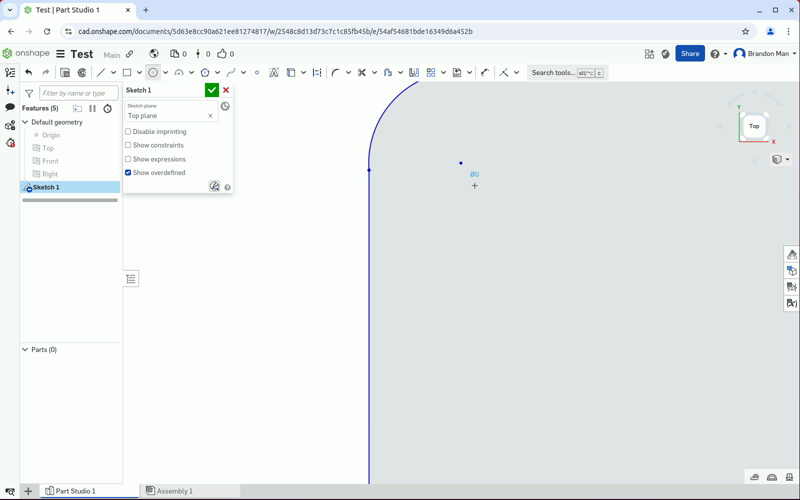
scroll(-6)
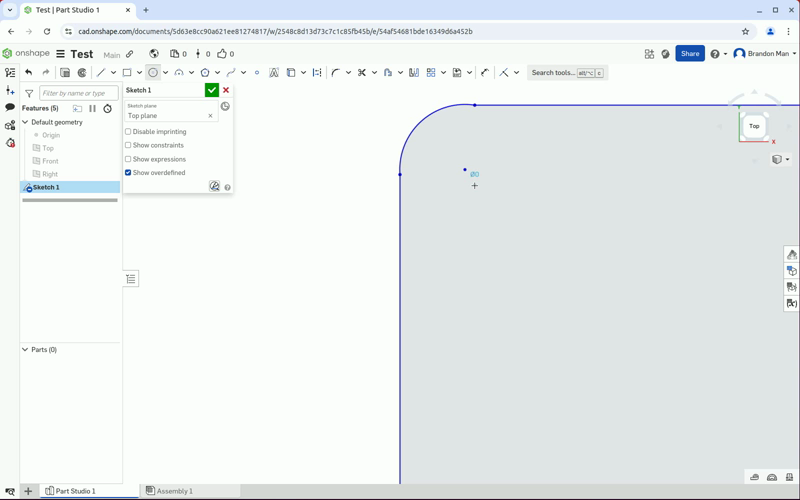
scroll(-6)
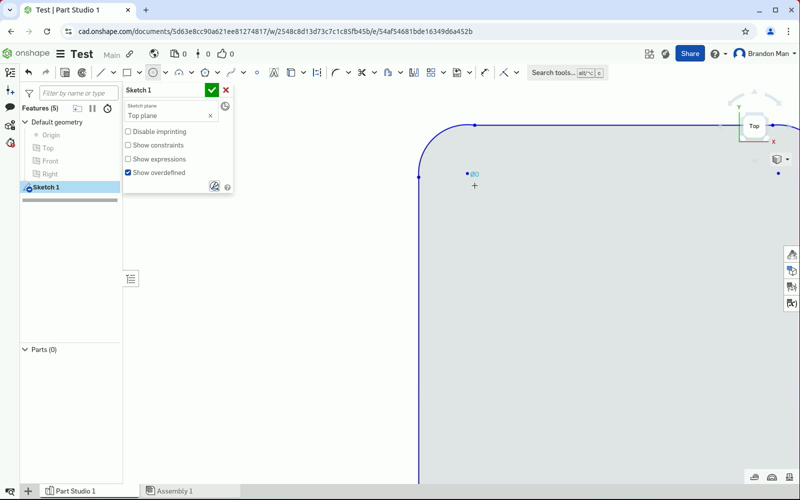
scroll(-6)
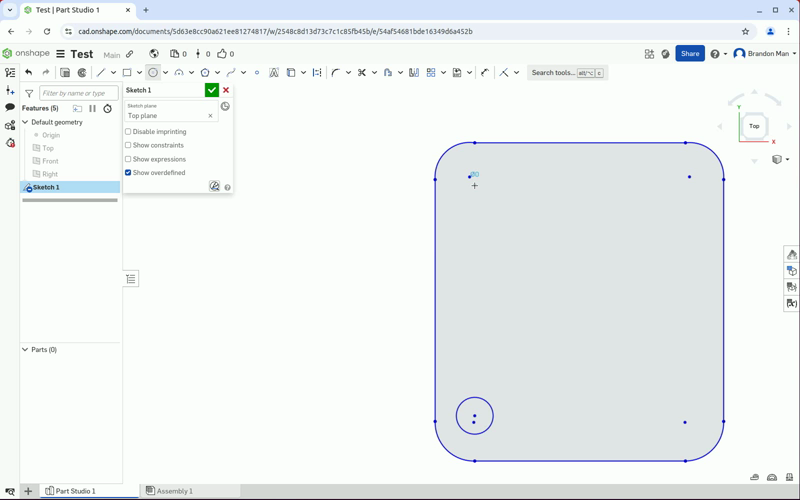
scroll(-6)
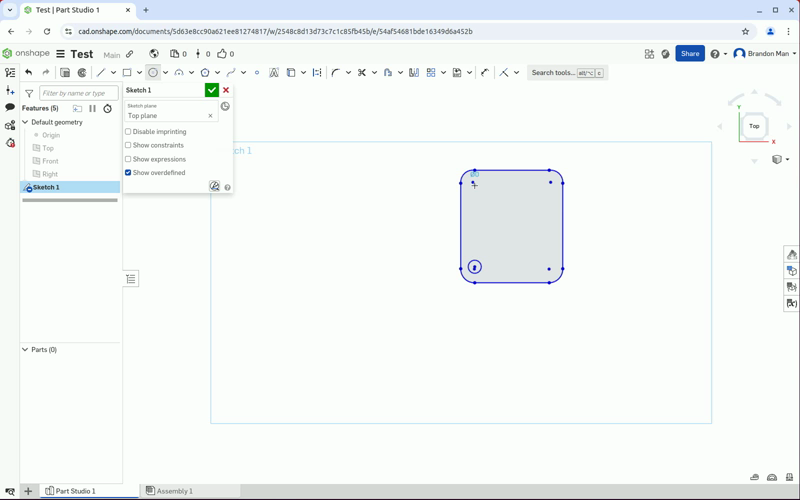
key_up(shift)
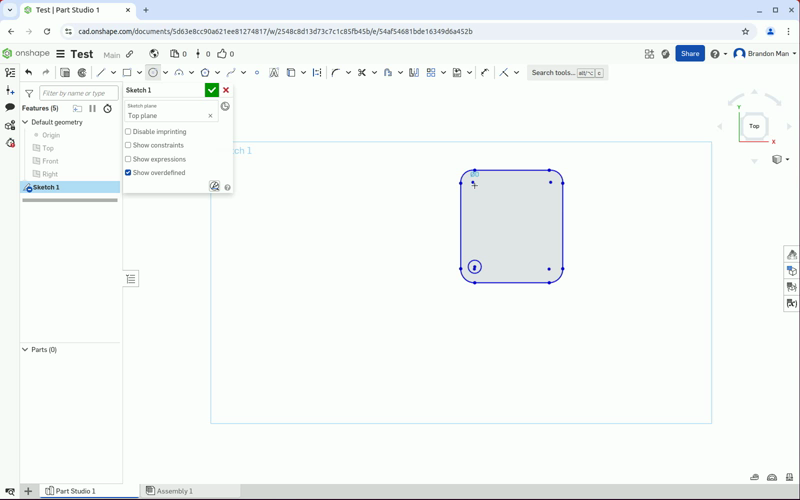
mouse_move(481, 185)
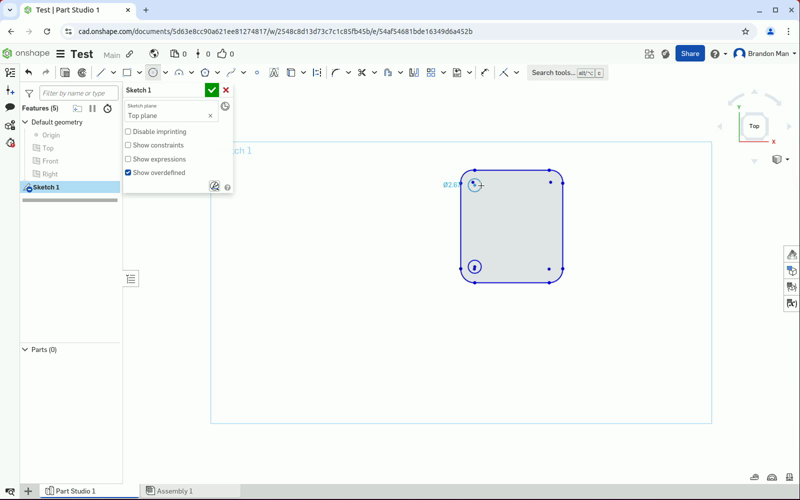
click(481, 185)
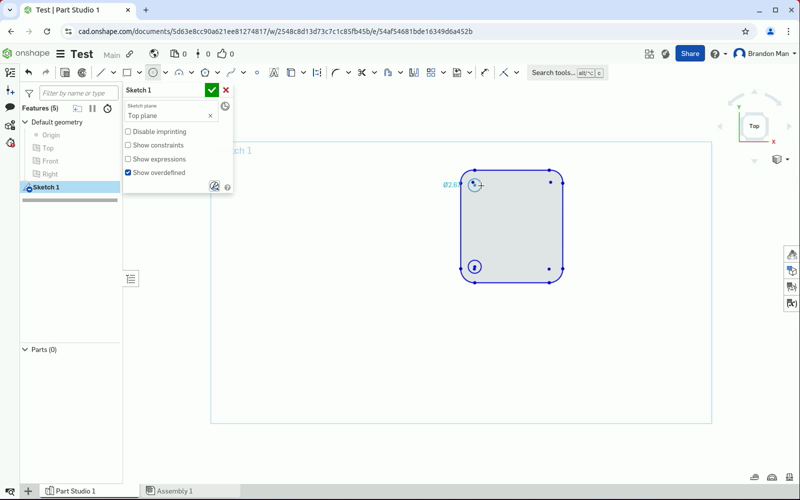
key(esc)
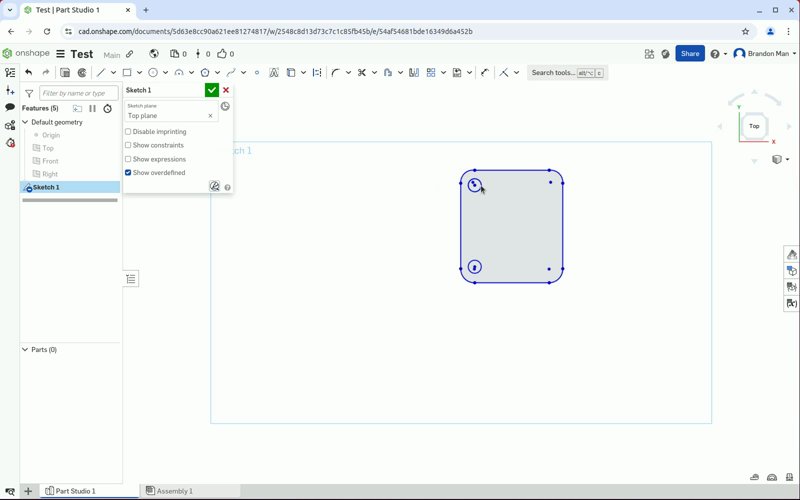
key(c)
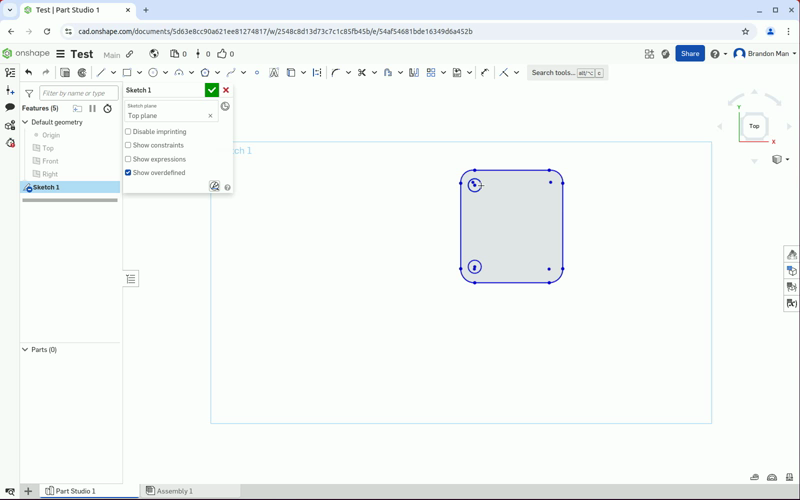
key_down(shift)
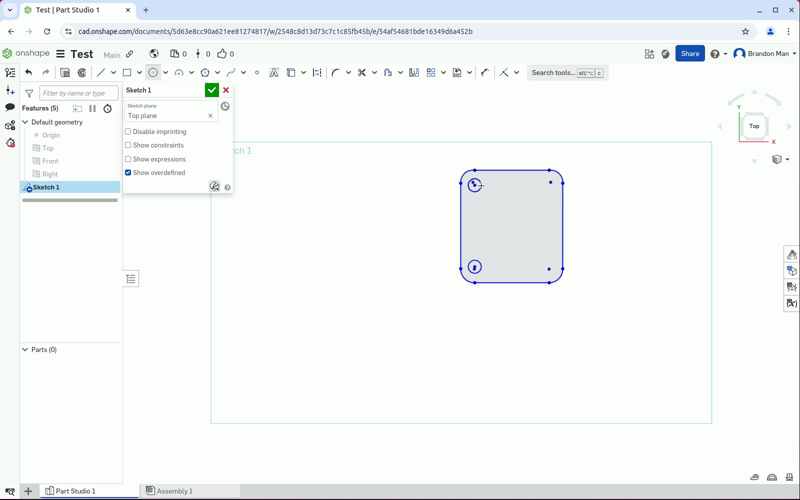
mouse_move(549, 266)
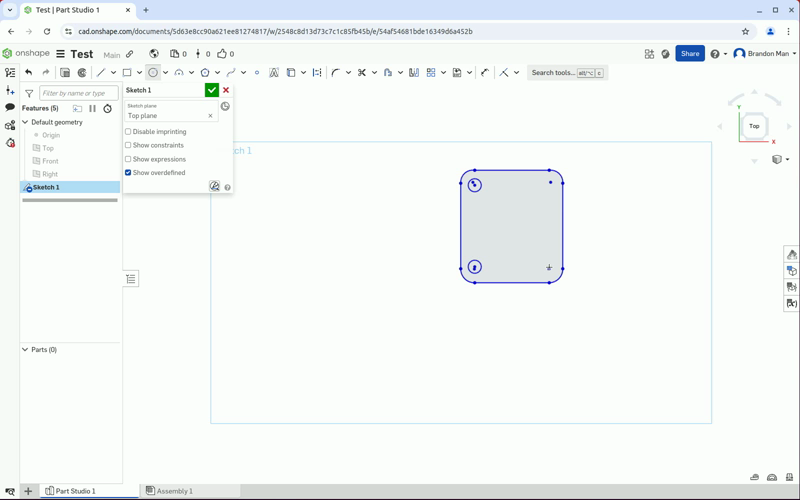
scroll(6)
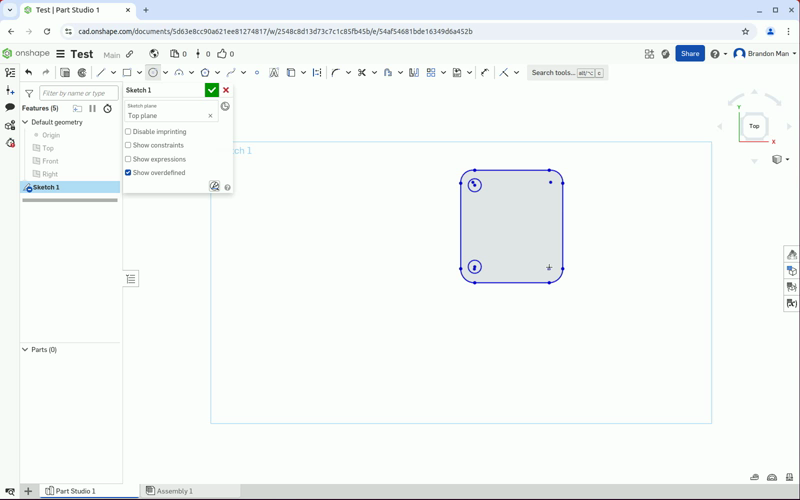
scroll(6)
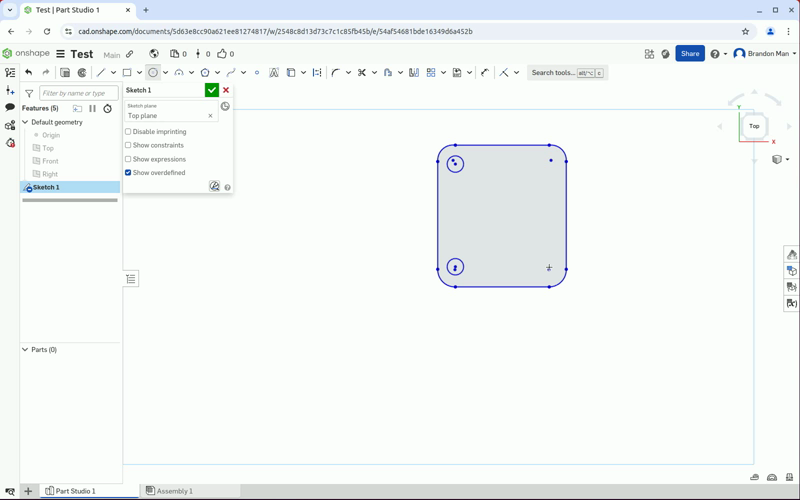
scroll(6)
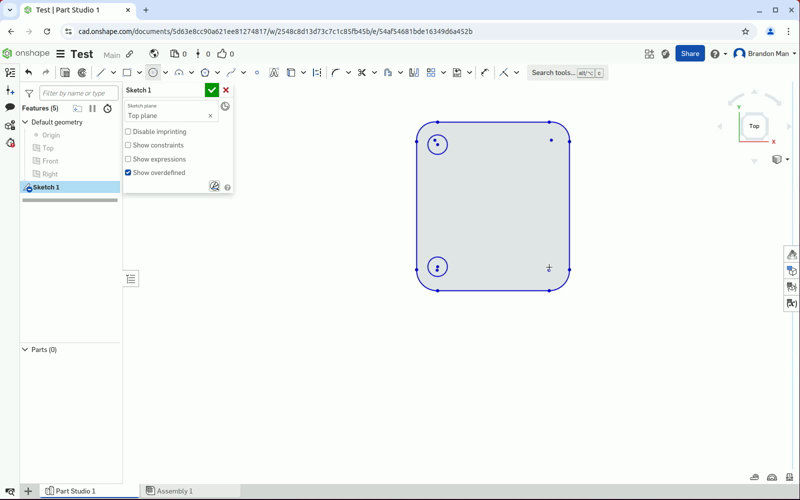
scroll(6)
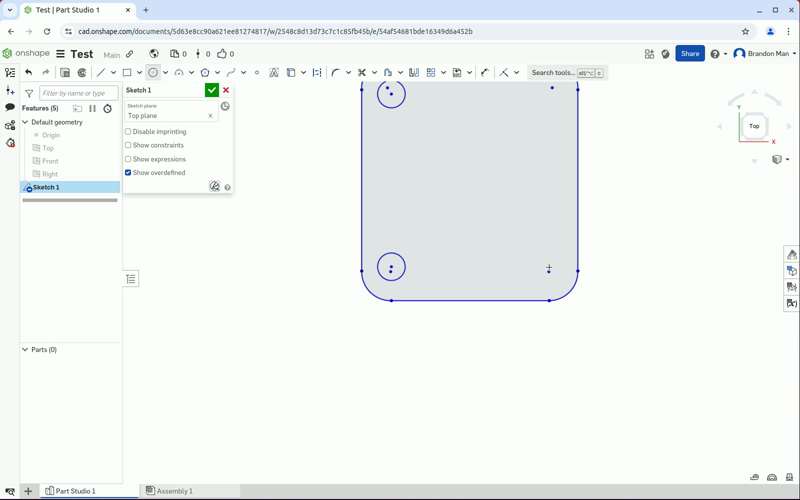
scroll(6)
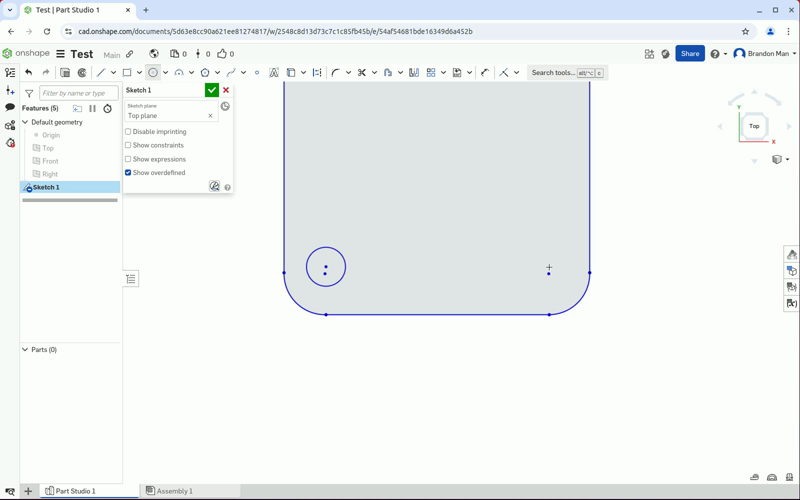
scroll(6)
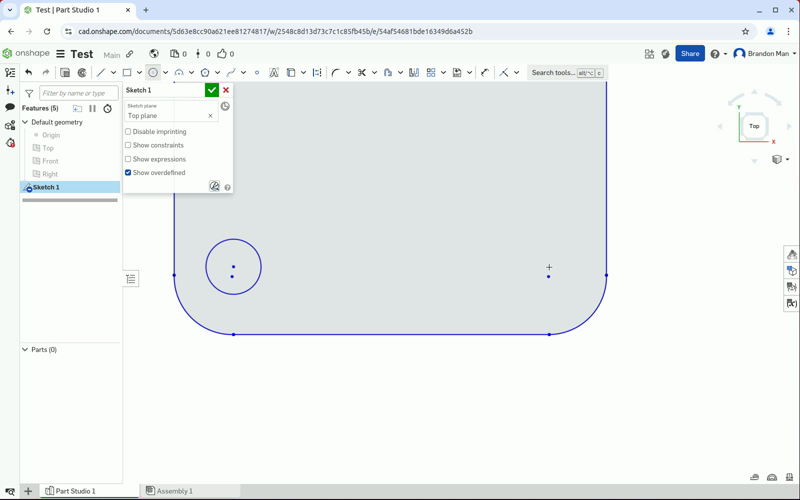
scroll(6)
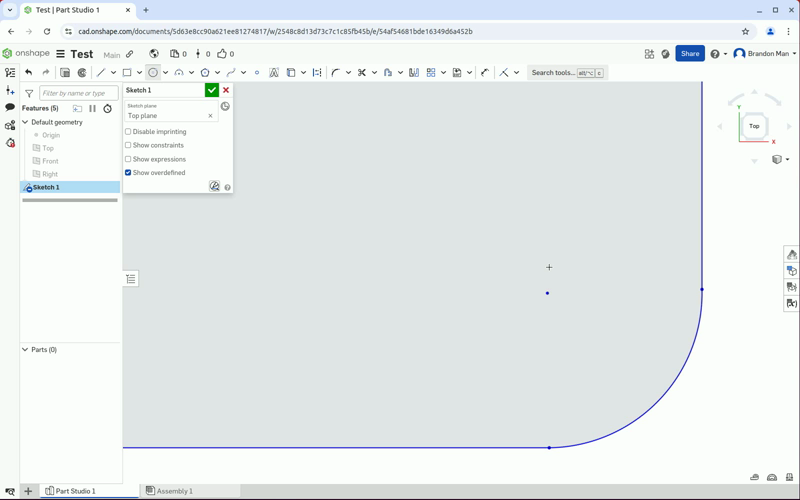
click(549, 266)
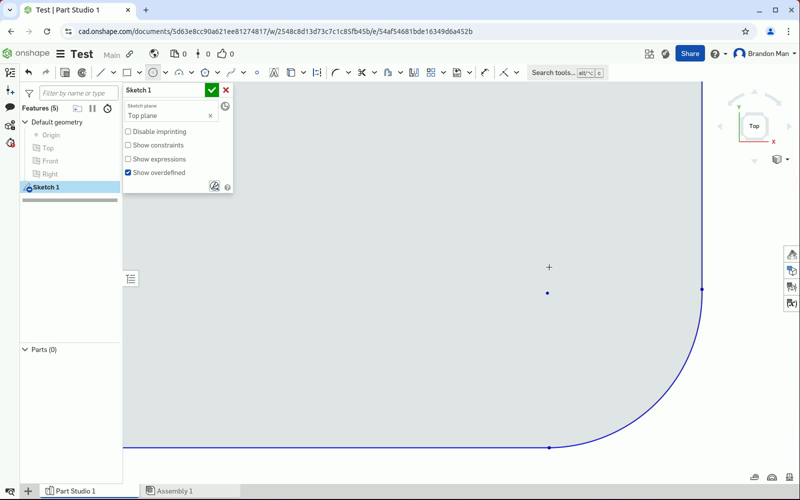
scroll(-6)
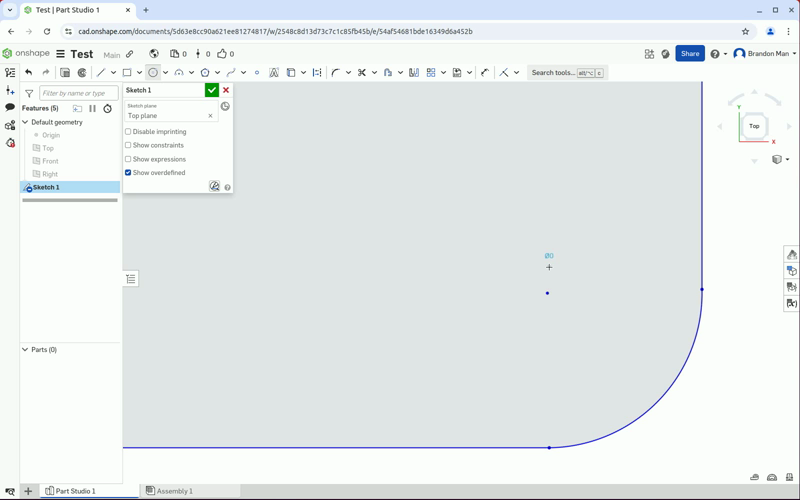
scroll(-6)
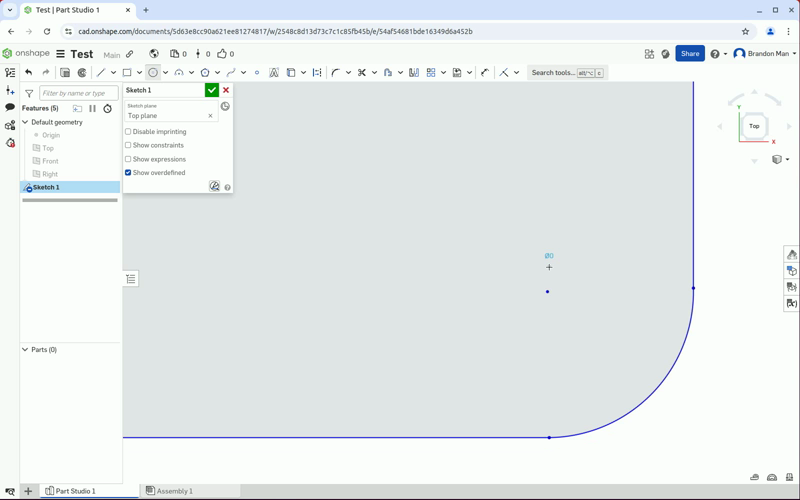
scroll(-6)
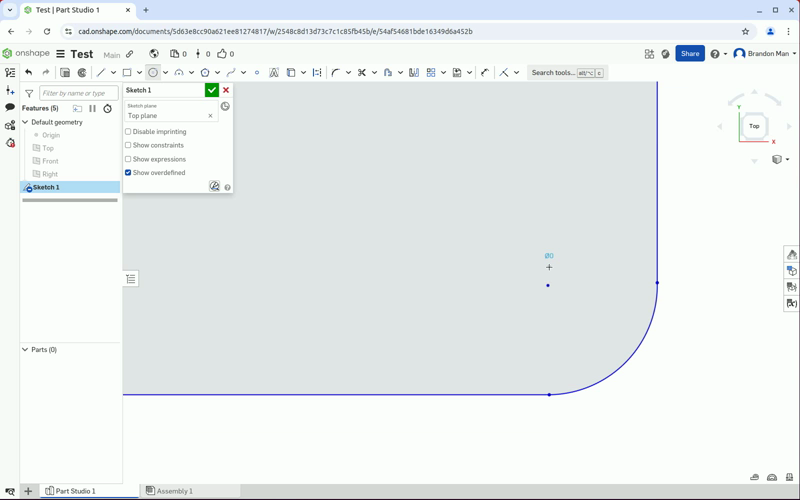
scroll(-6)
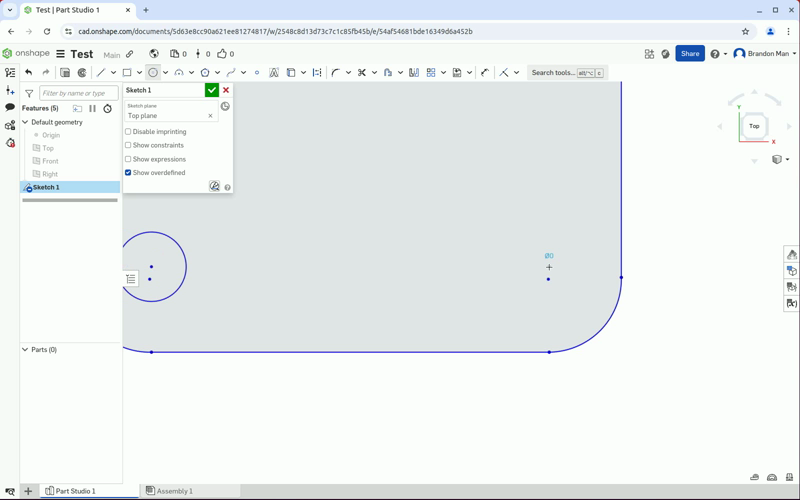
scroll(-6)
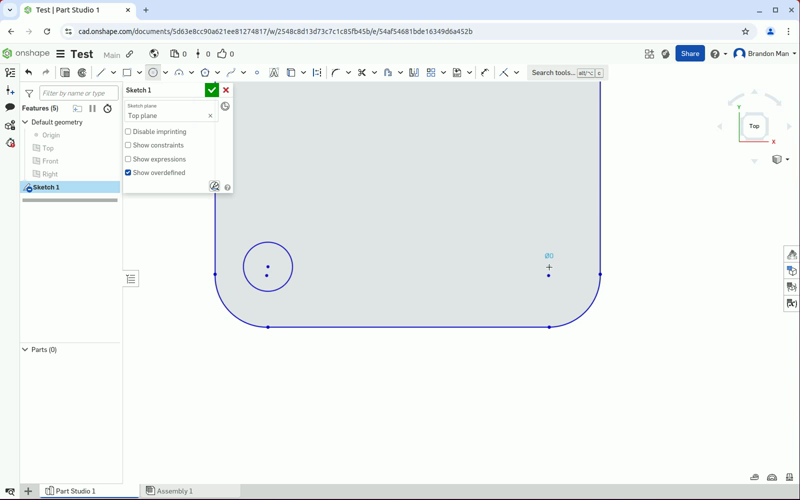
scroll(-6)
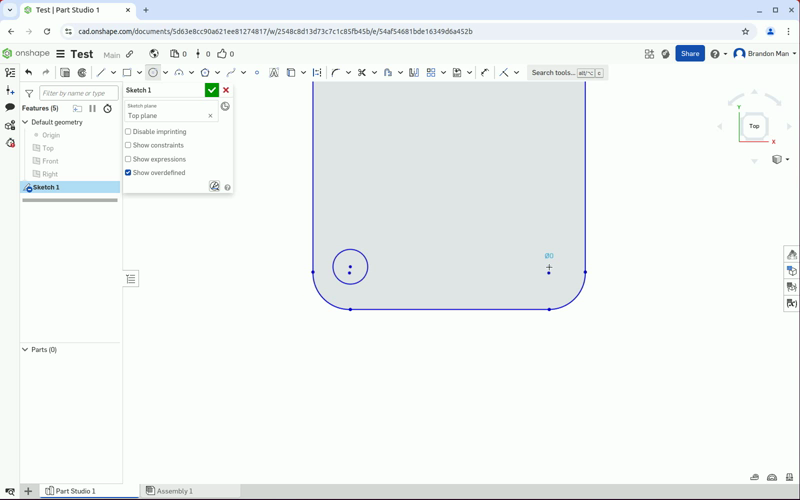
scroll(-6)
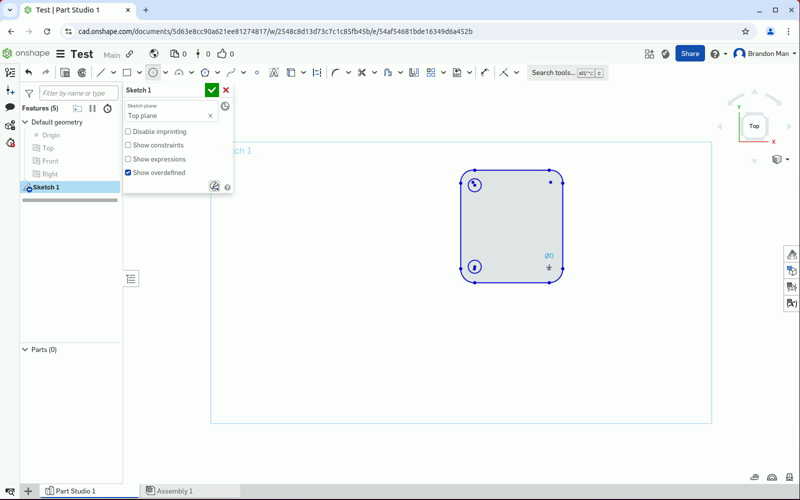
key_up(shift)
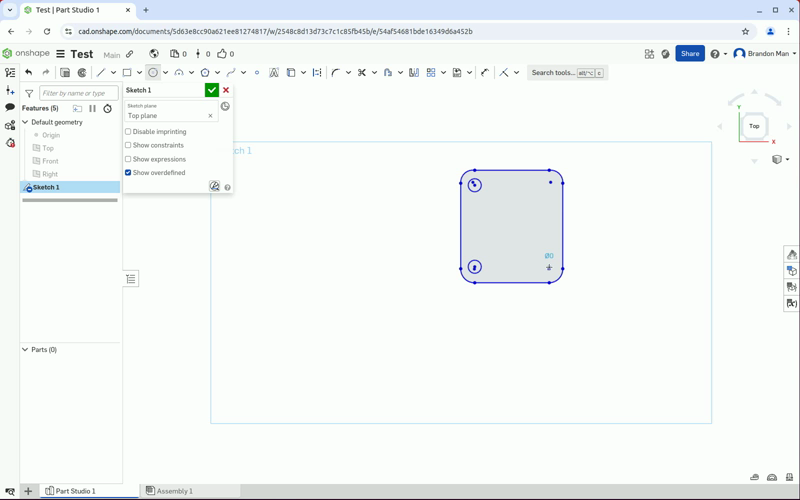
mouse_move(555, 266)
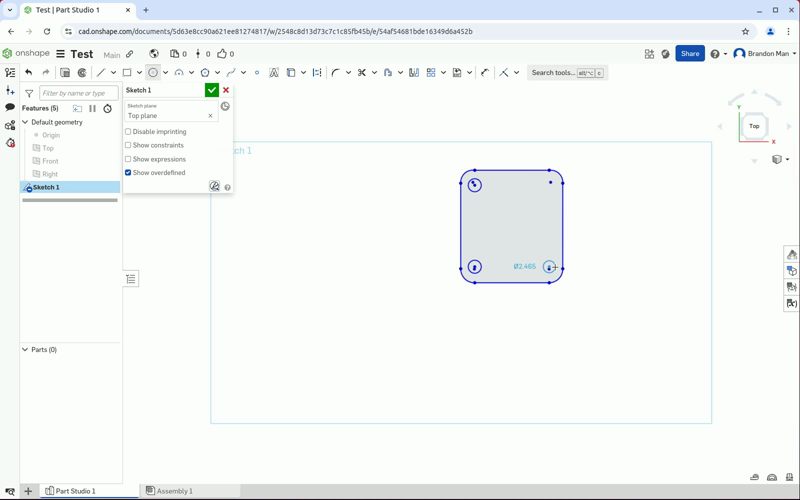
click(555, 266)
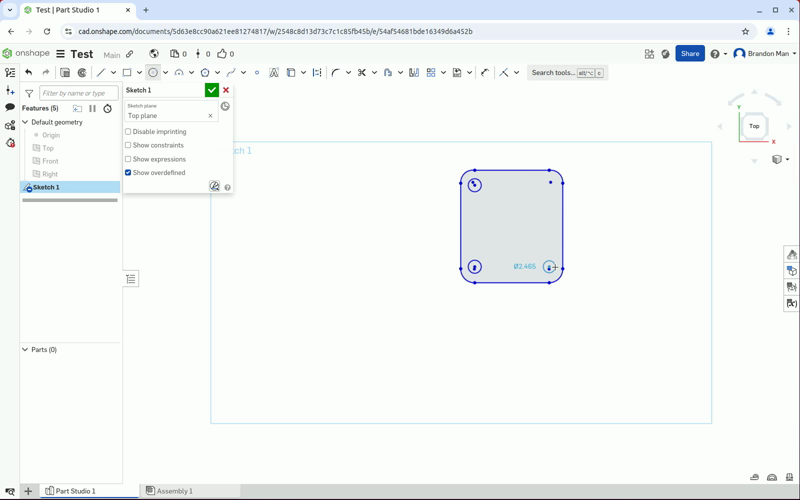
key(esc)
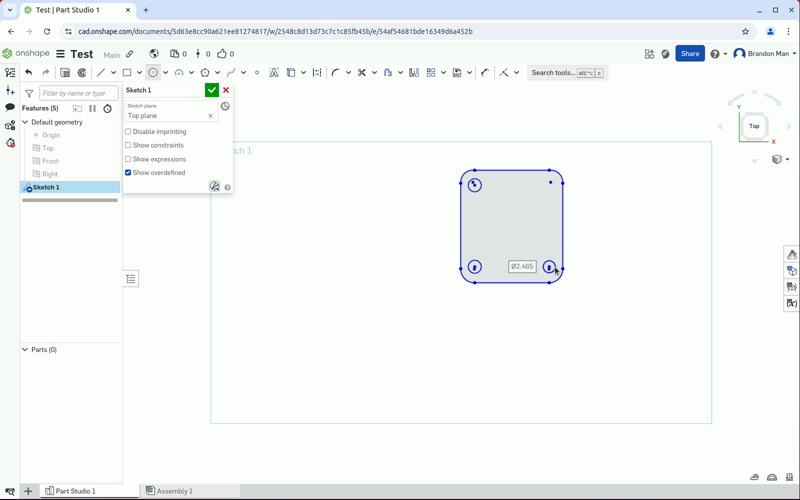
key(c)
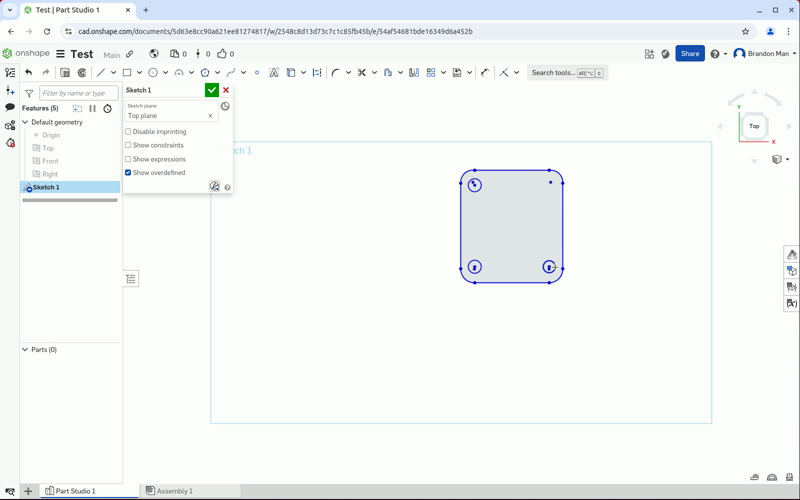
key_down(shift)
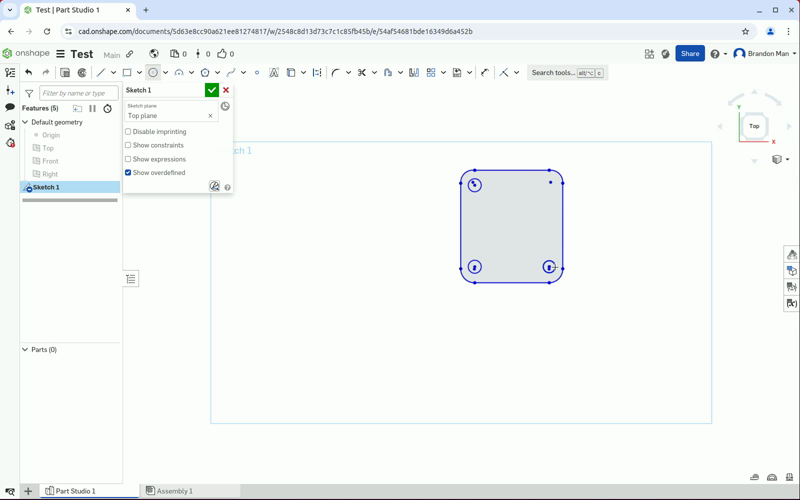
mouse_move(549, 185)
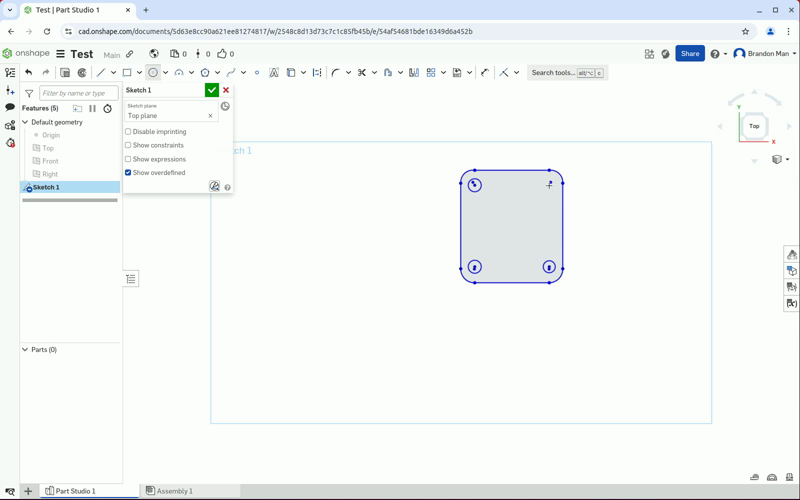
scroll(6)
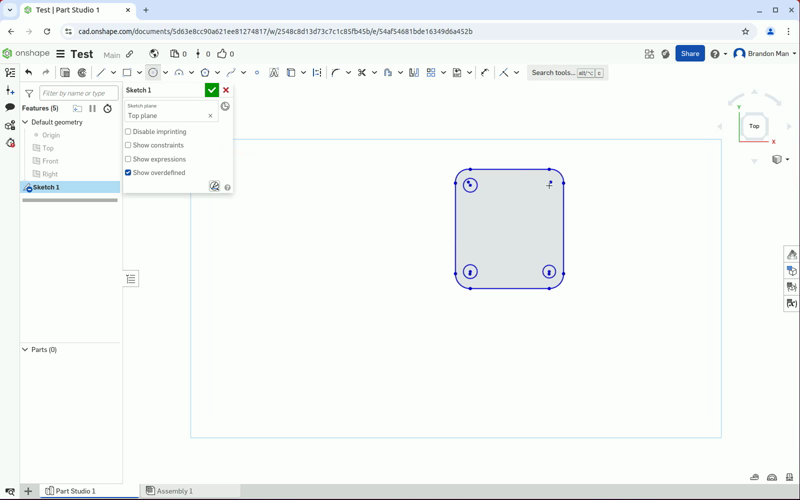
scroll(6)
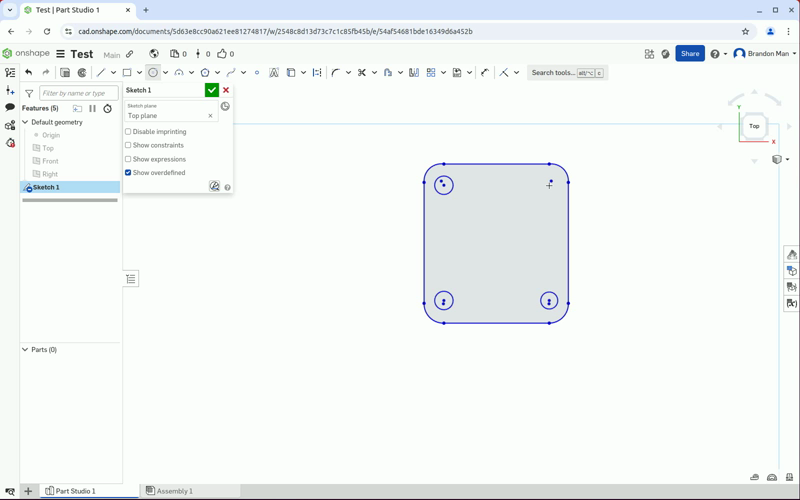
scroll(6)
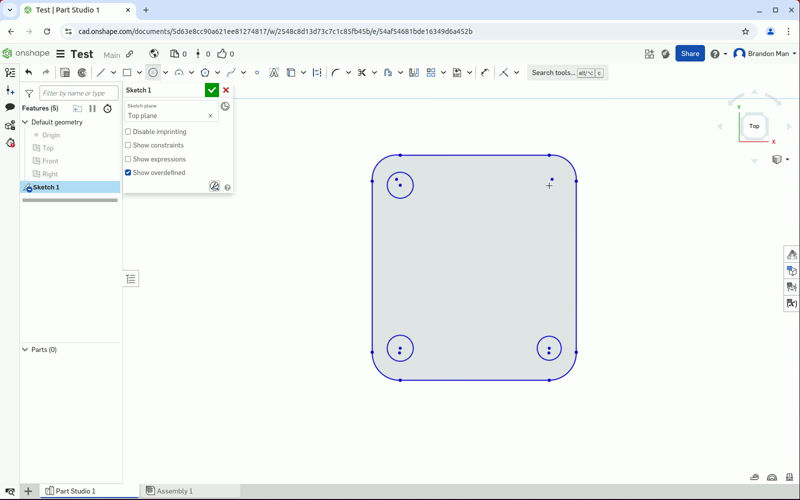
scroll(6)
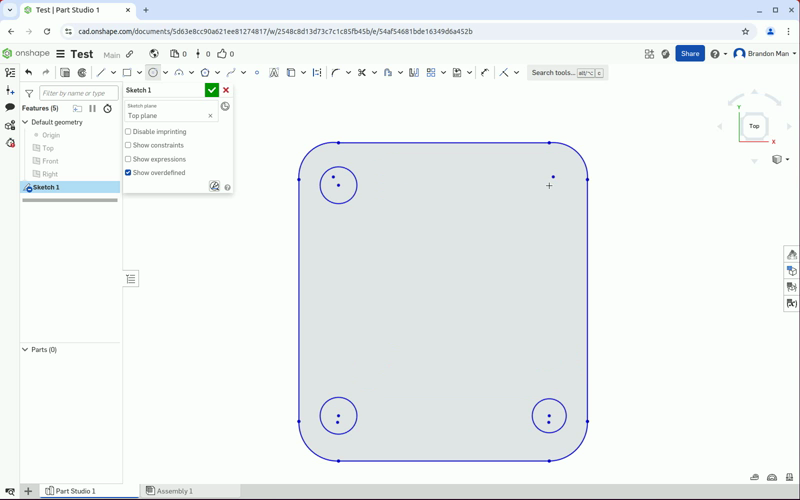
scroll(6)
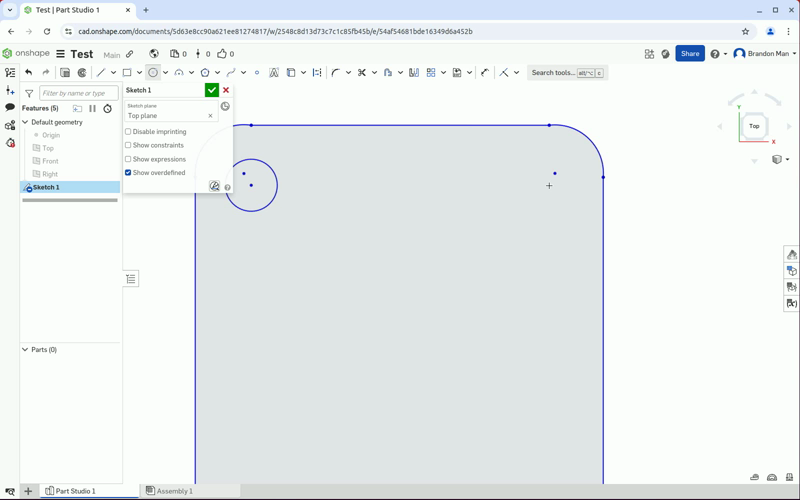
scroll(6)
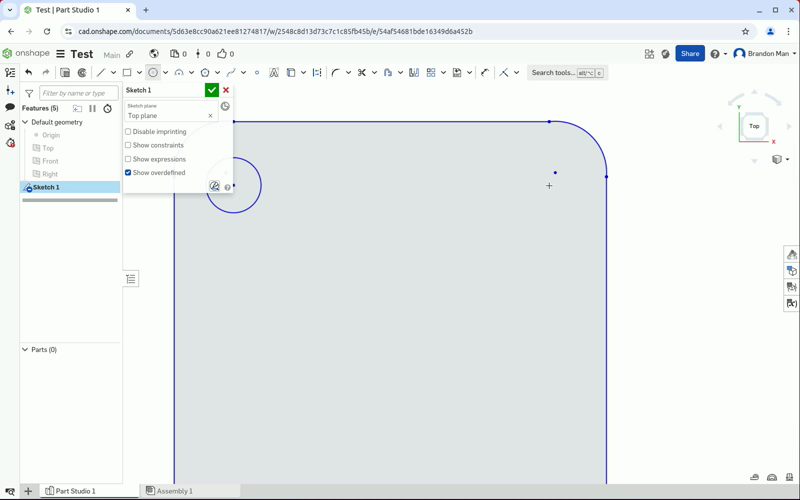
scroll(6)
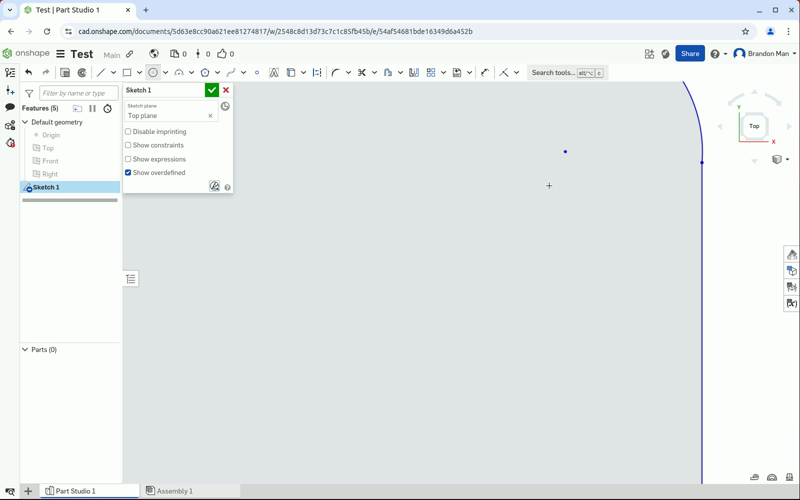
click(549, 185)
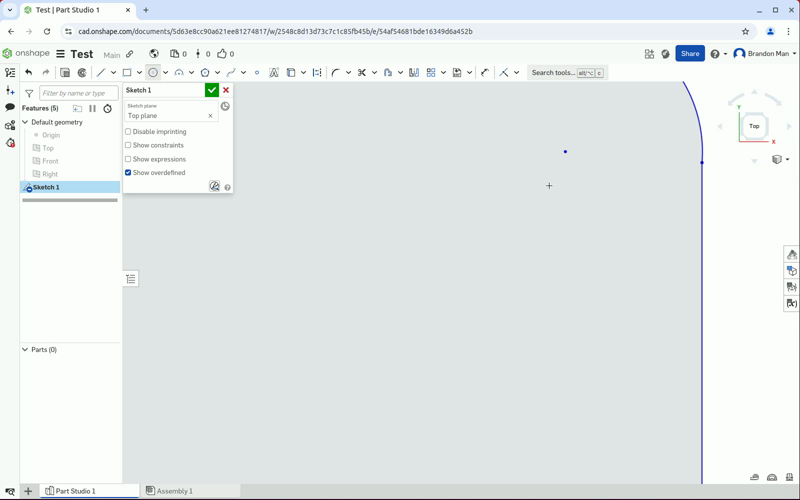
scroll(-6)
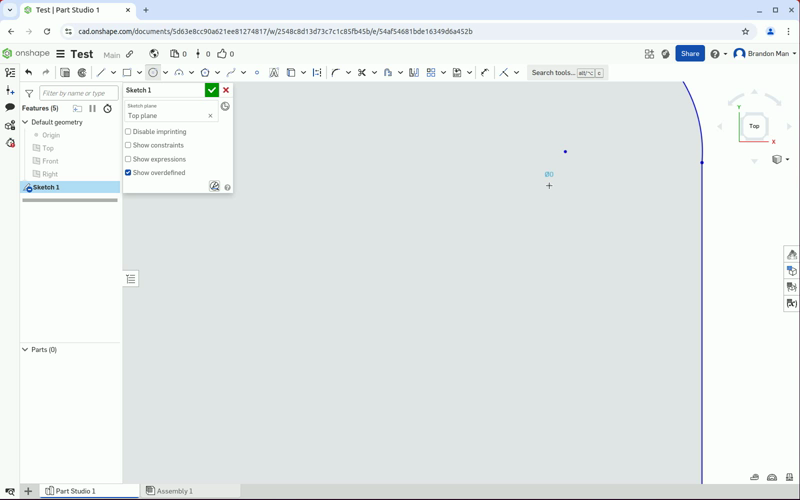
scroll(-6)
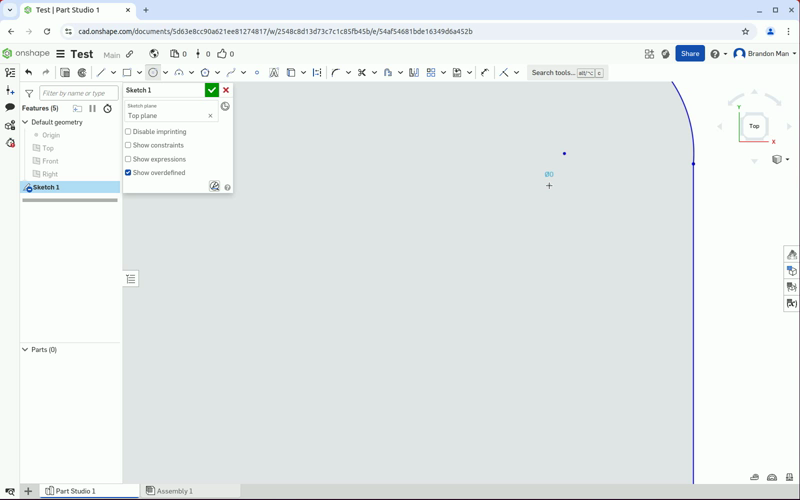
scroll(-6)
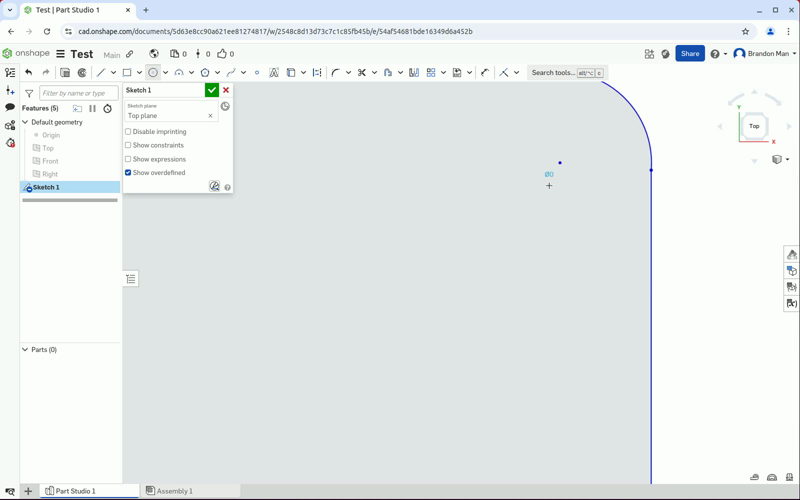
scroll(-6)
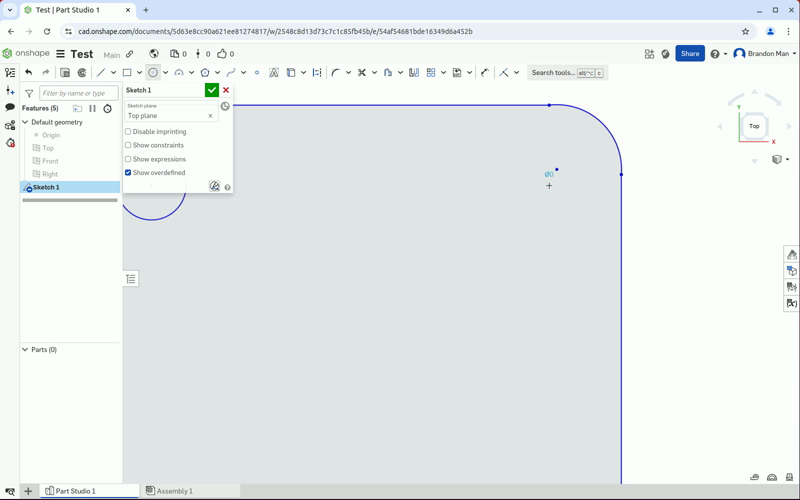
scroll(-6)
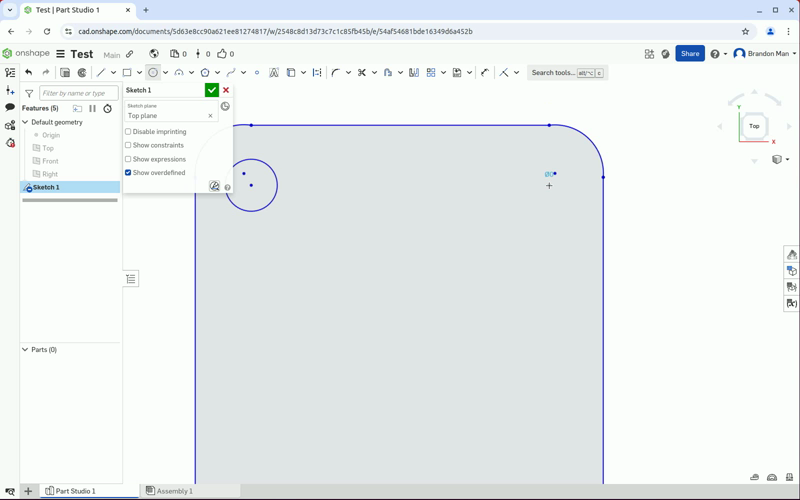
scroll(-6)
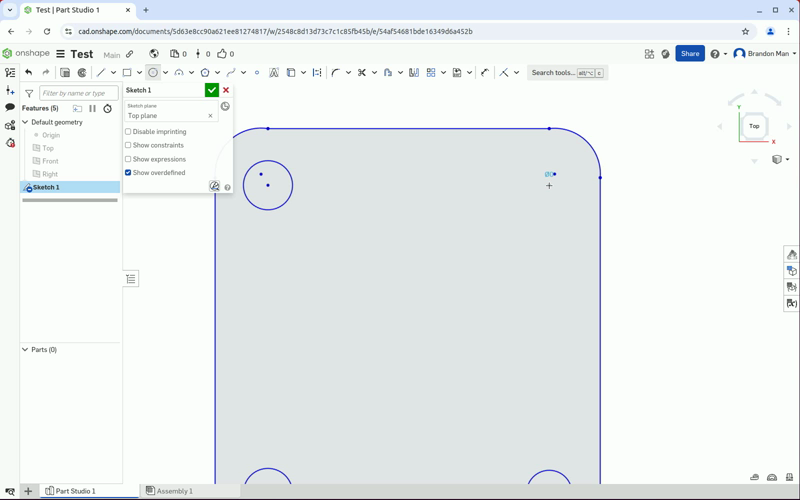
scroll(-6)
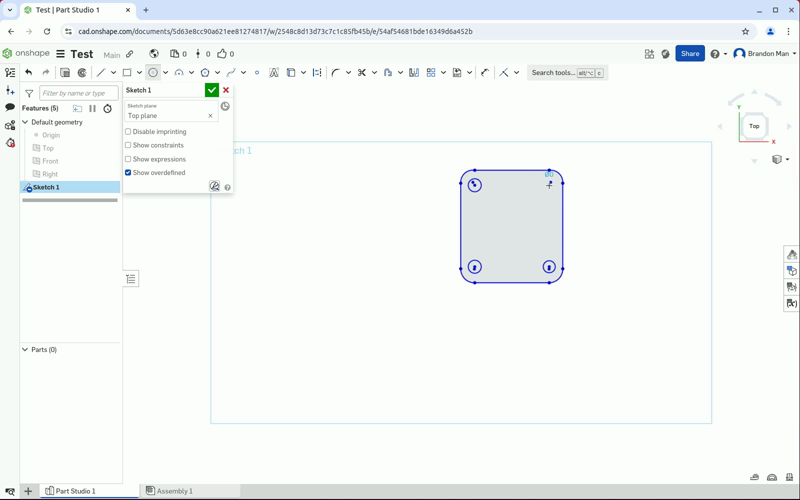
key_up(shift)
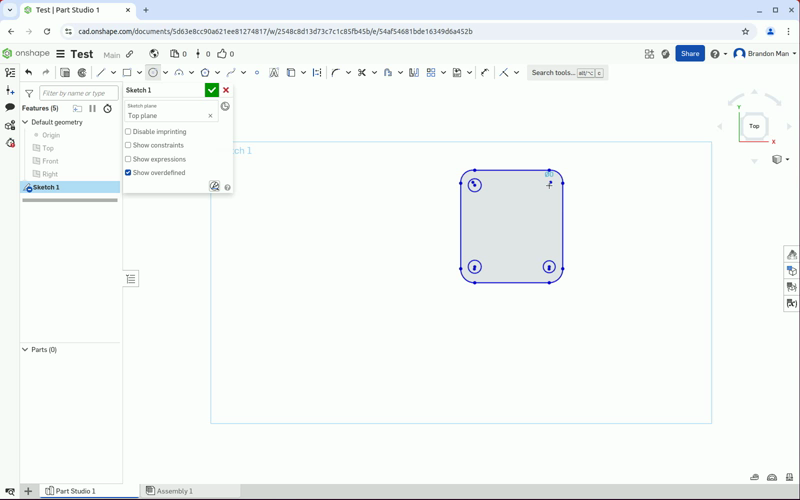
mouse_move(555, 185)
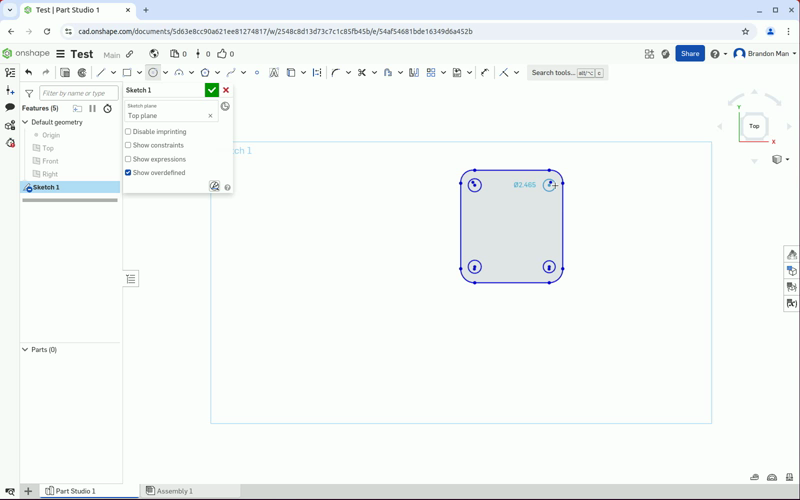
click(555, 185)
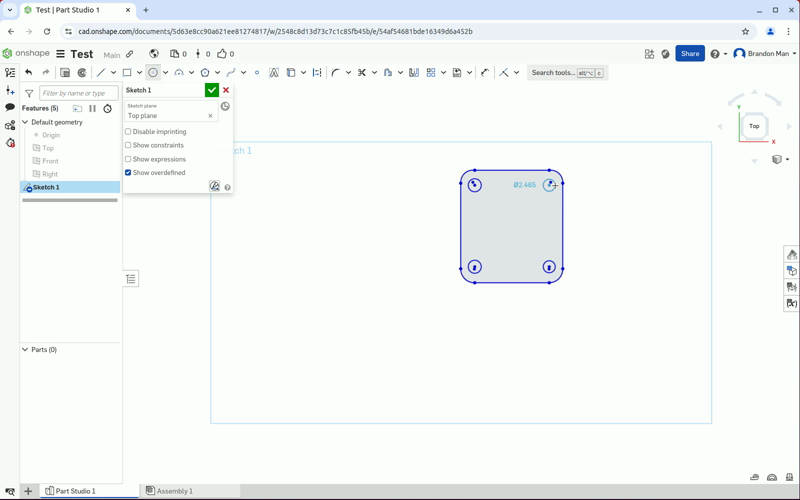
key(esc)
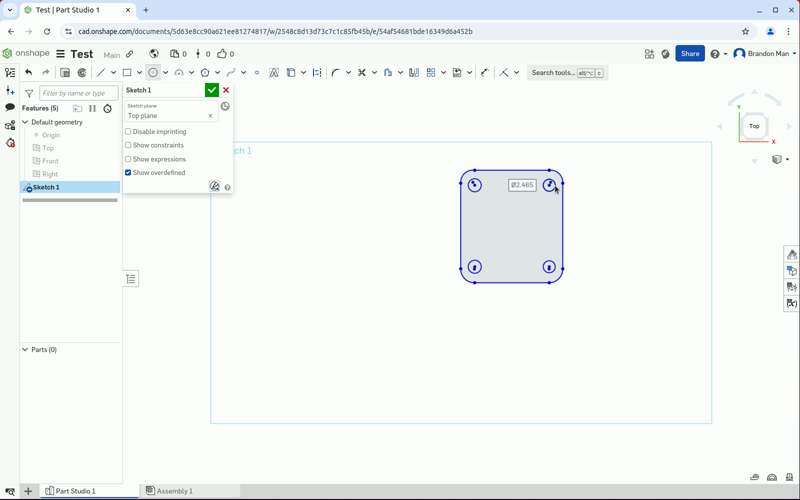
mouse_move(521, 233)
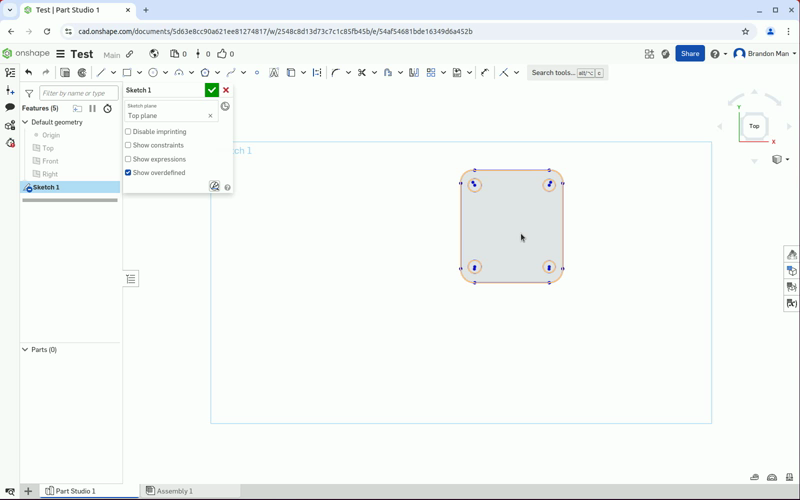
click(521, 233)
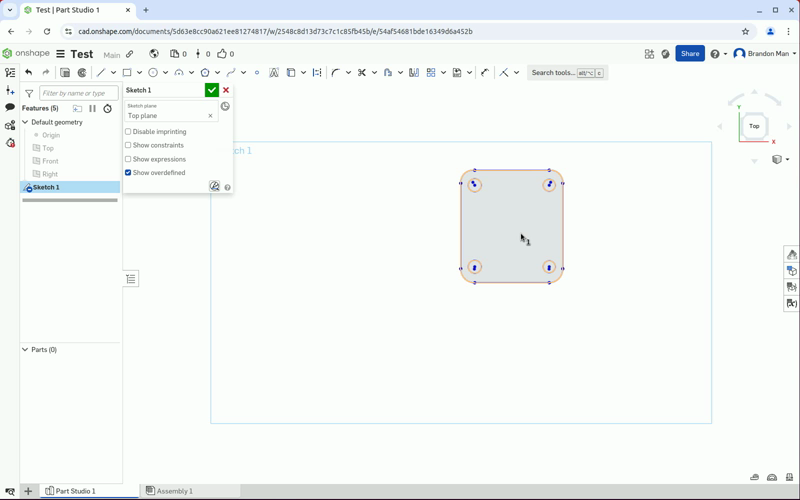
mouse_move(73, 352)
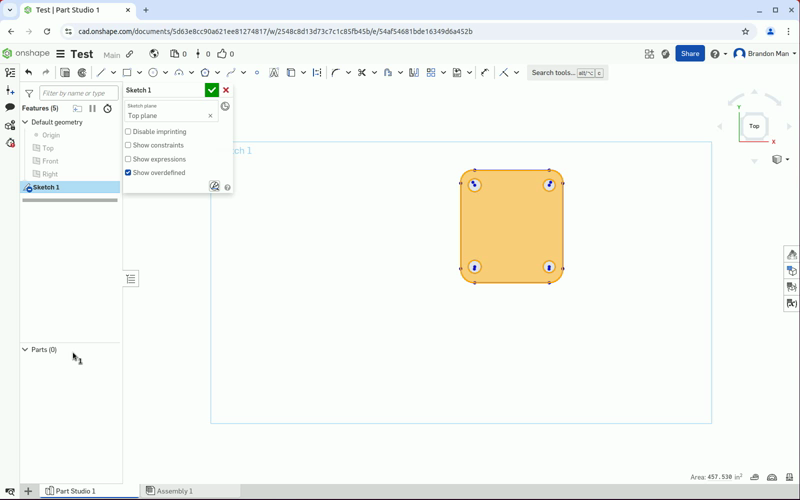
key(shift+y)
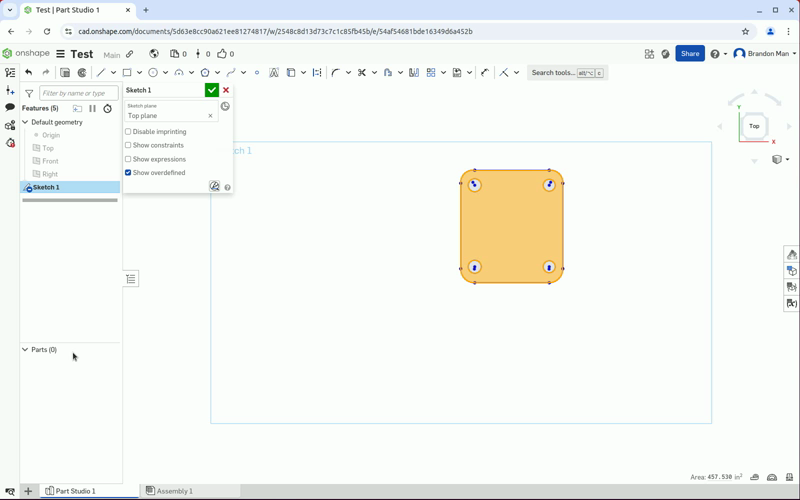
key(shift+e)
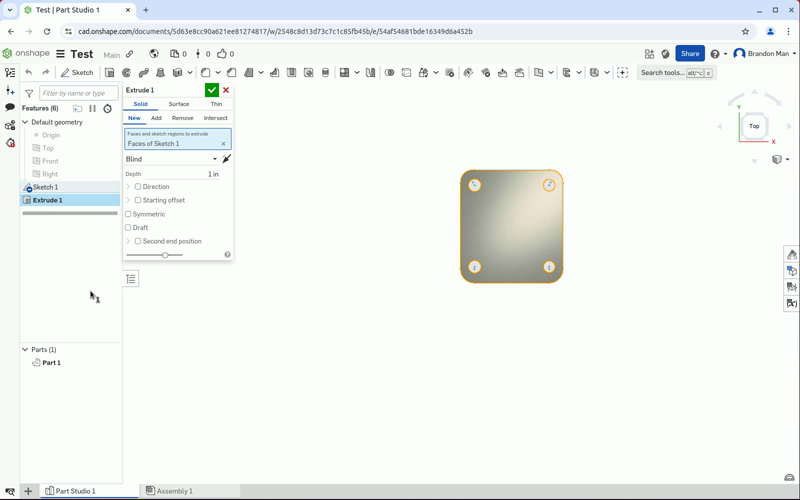
mouse_move(143, 106)
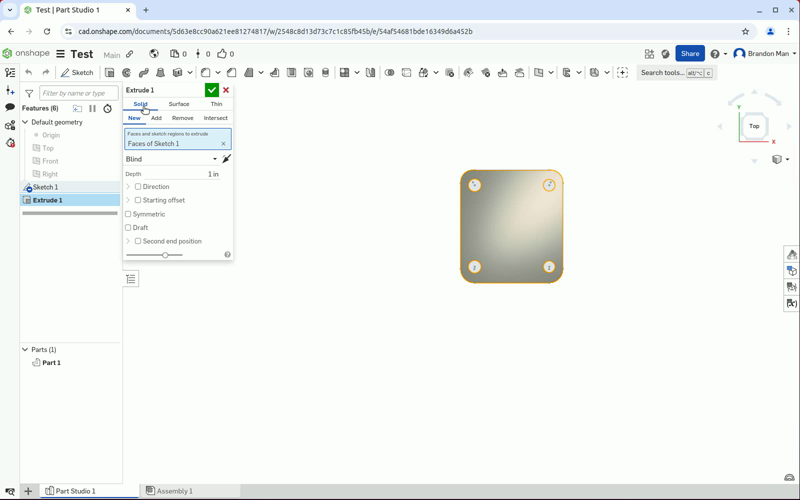
click(143, 106)
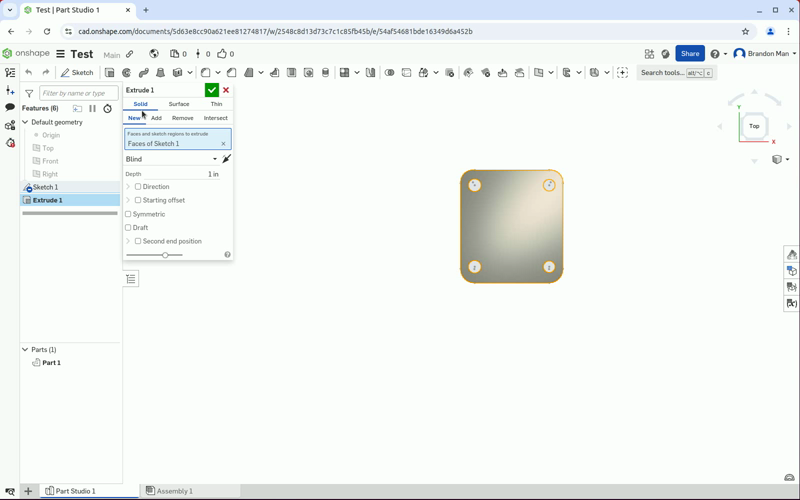
mouse_move(137, 120)
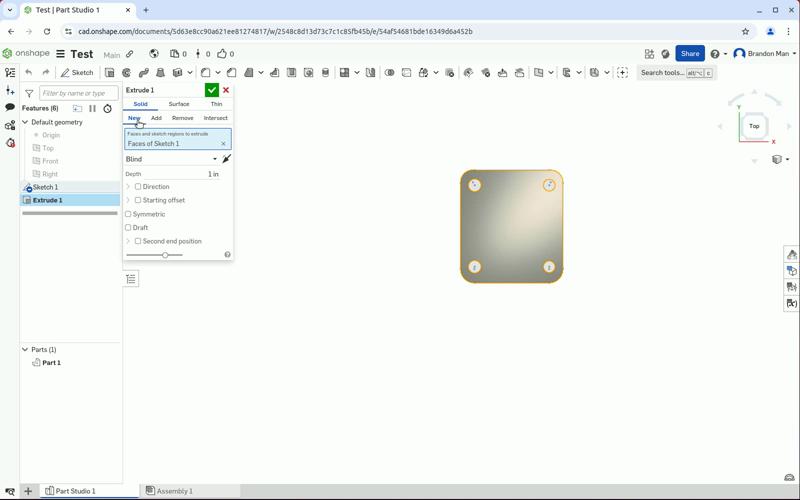
click(137, 120)
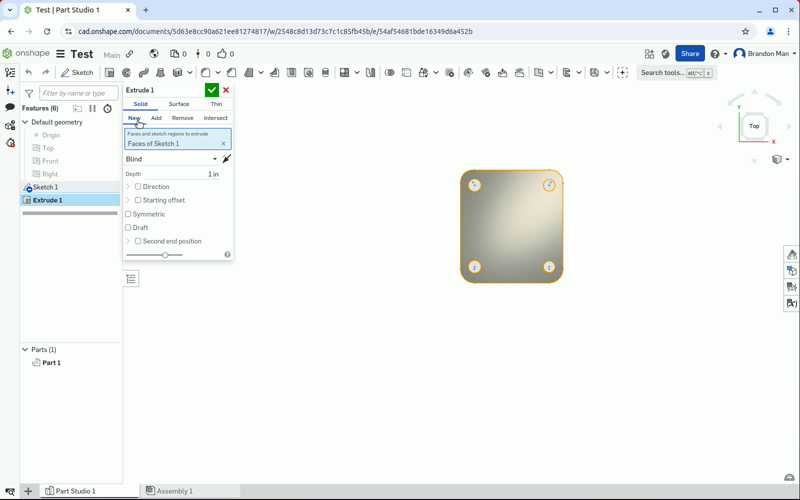
key(tab, 4)
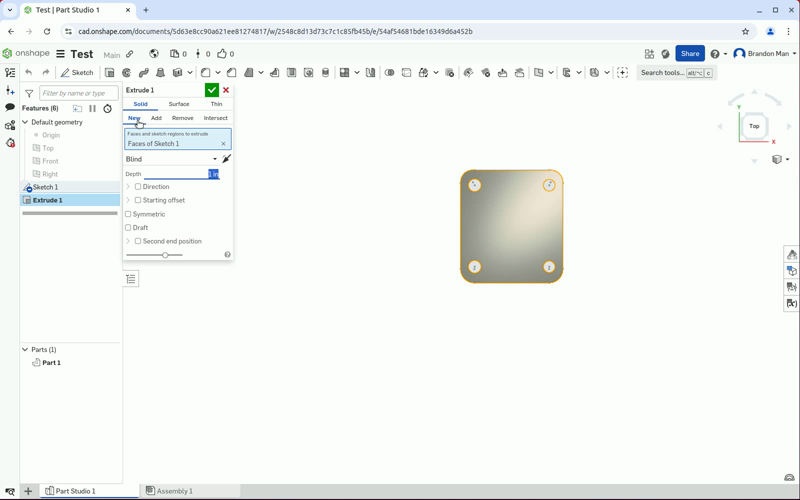
text(1.685)
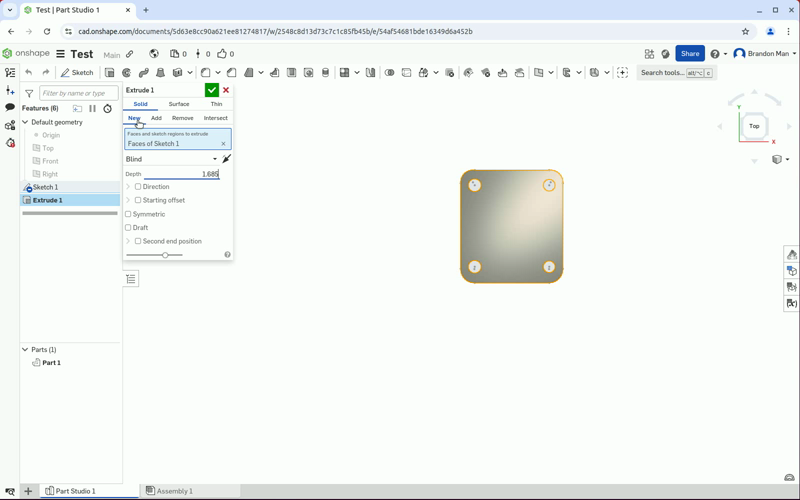
key(enter)
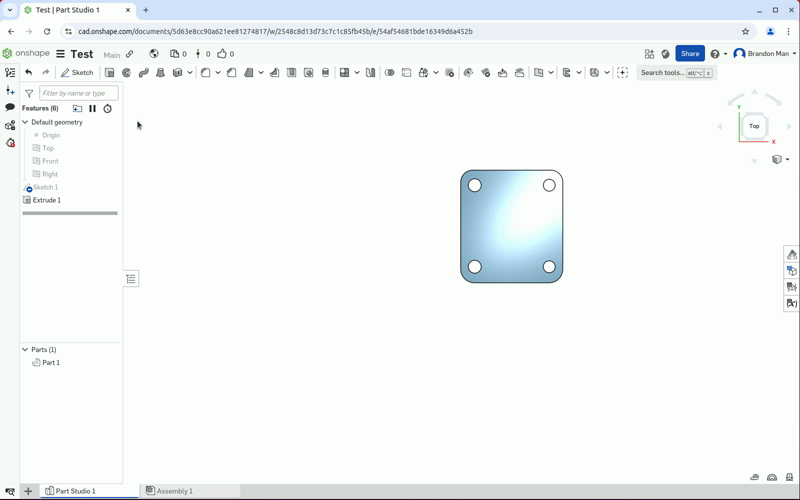
key(shift+h)
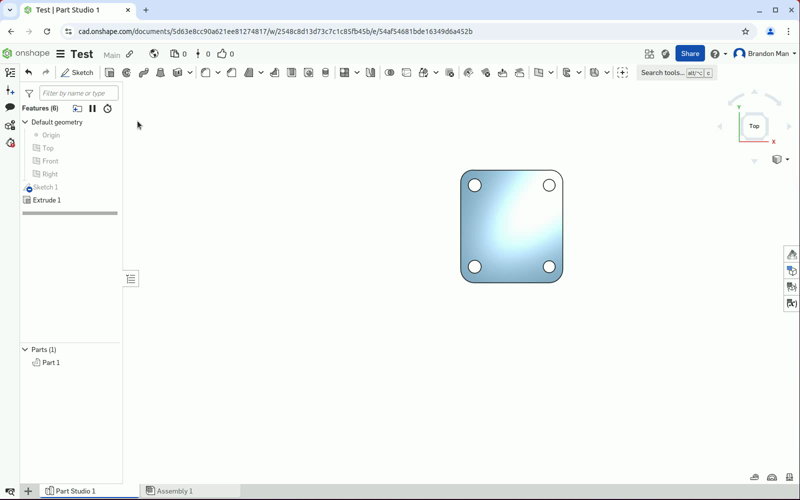
key(shift+h)
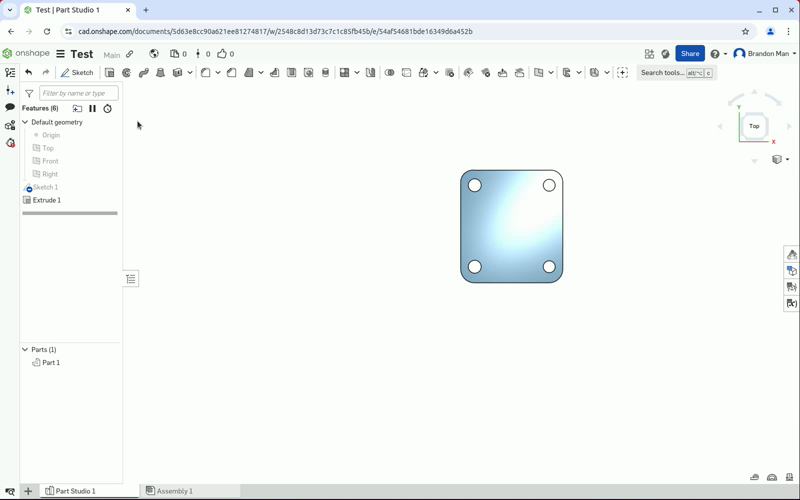
mouse_move(73, 189)
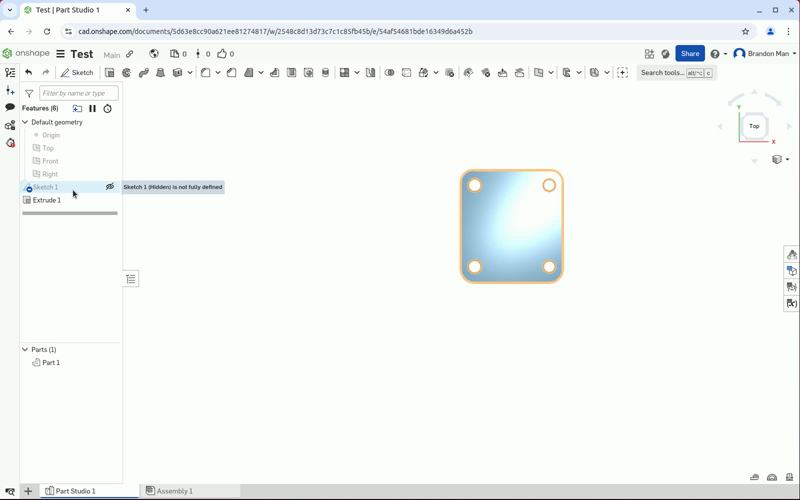
click(73, 189)
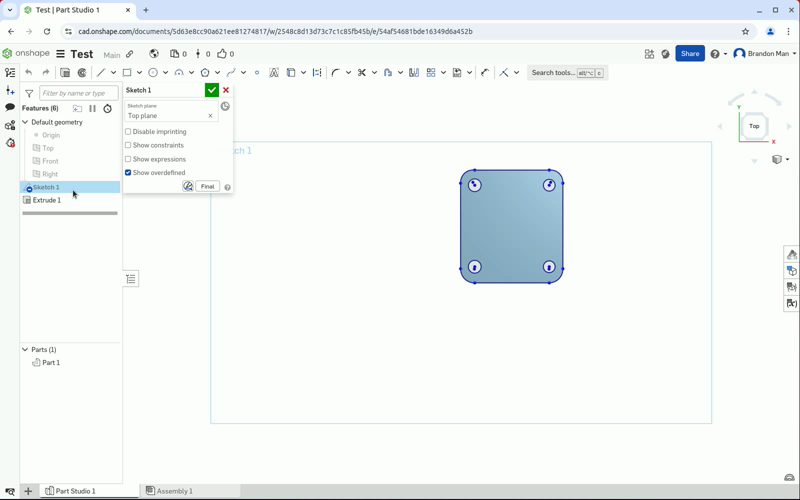
mouse_move(229, 92)
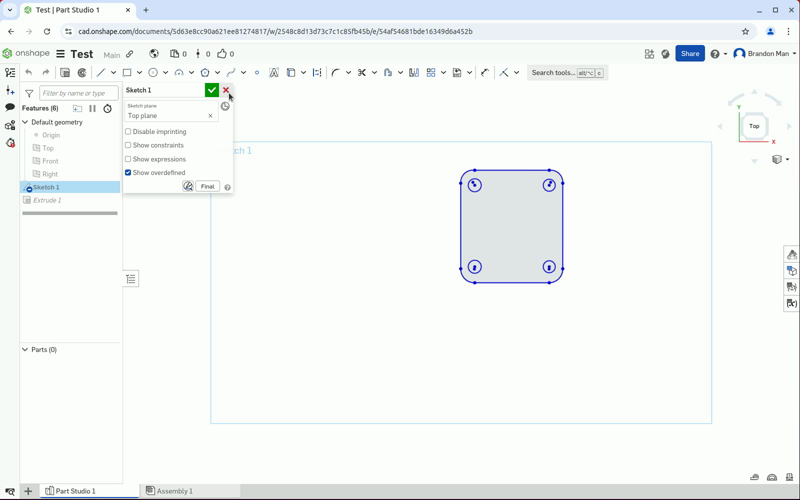
click(229, 92)
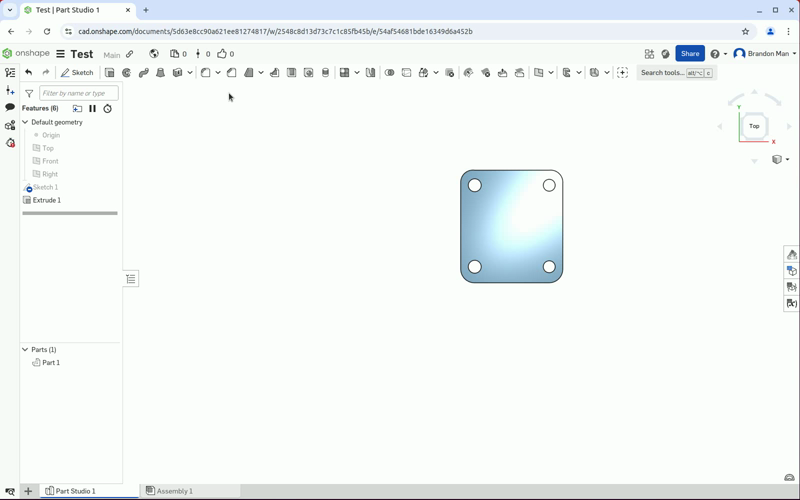
mouse_move(541, 75)
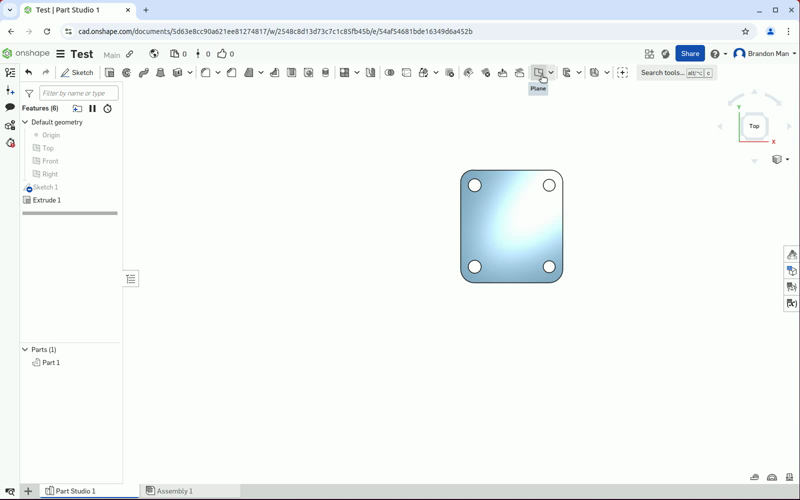
click(541, 75)
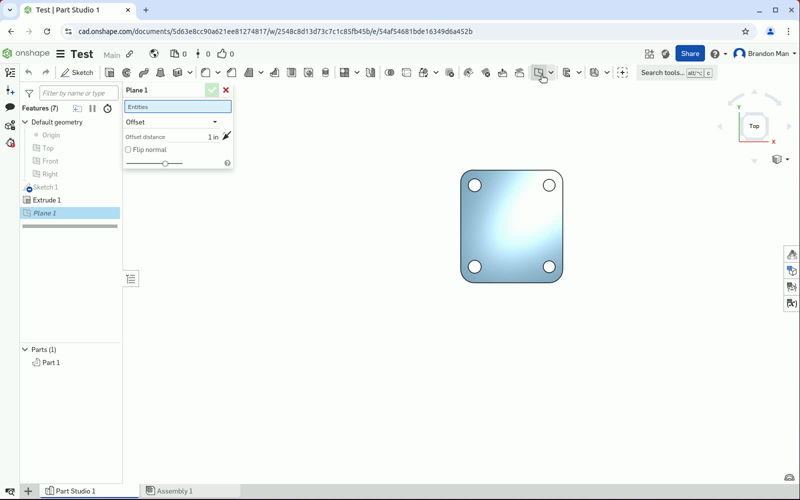
mouse_move(73, 150)
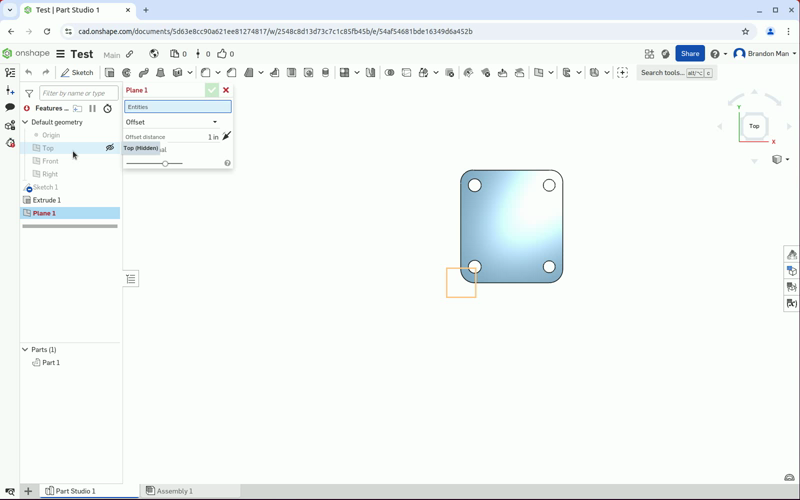
click(73, 150)
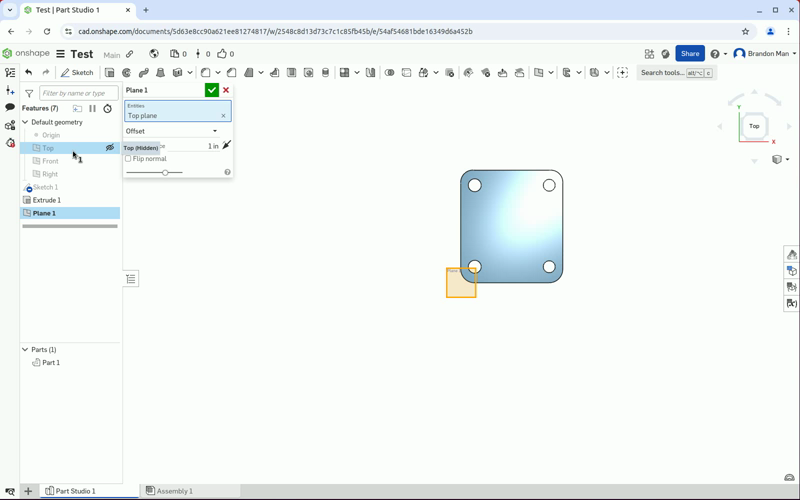
key(tab, 2)
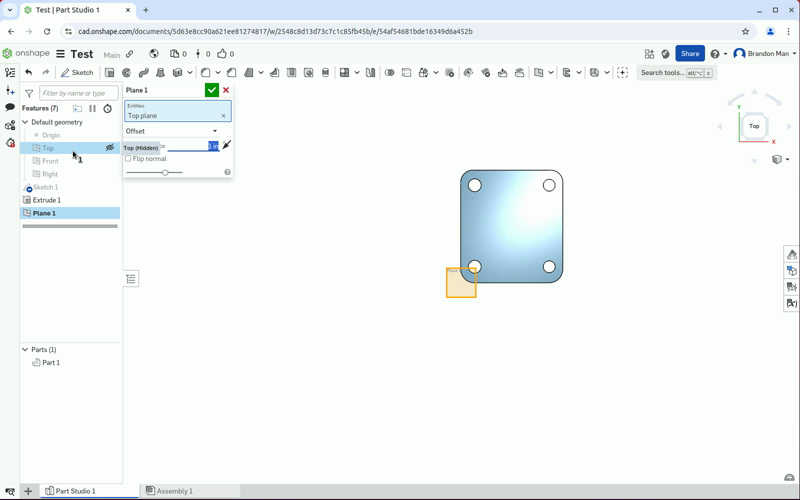
text(1.695)
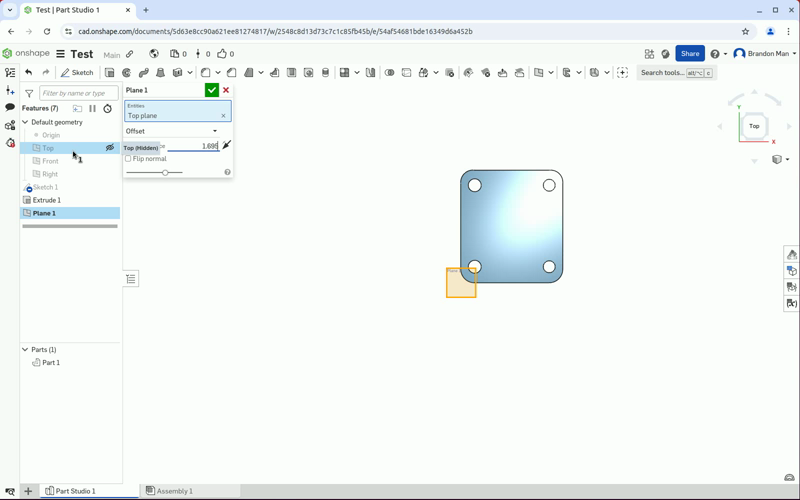
key(enter, 2)
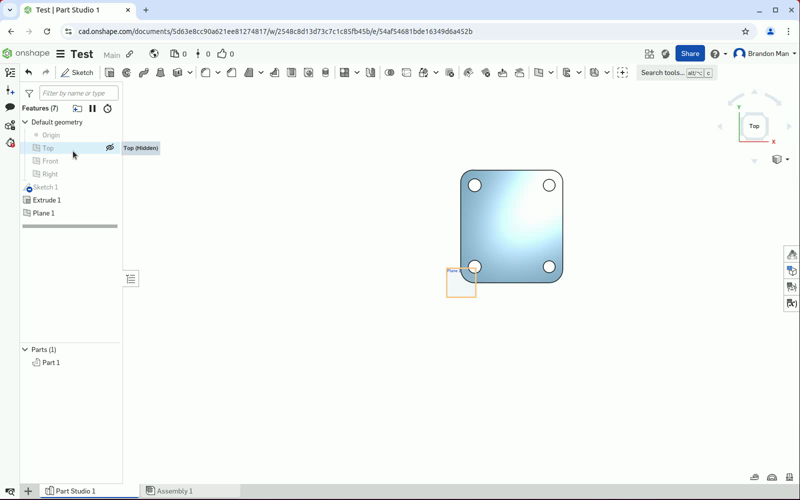
key(shift+s)
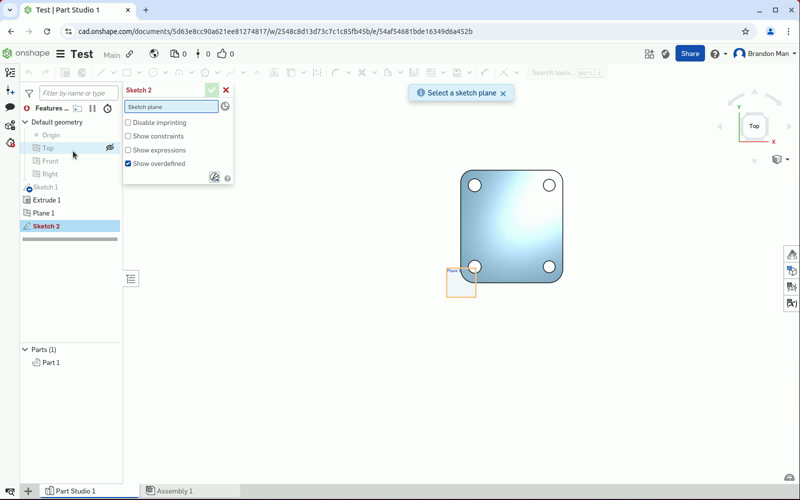
mouse_move(73, 215)
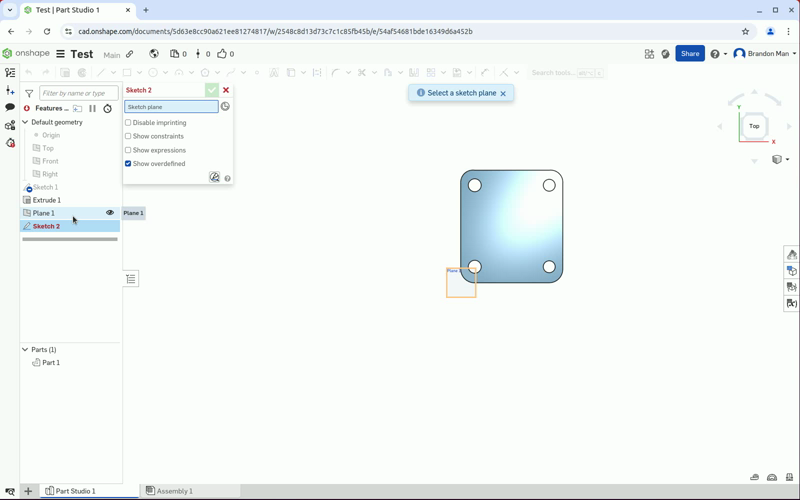
click(73, 215)
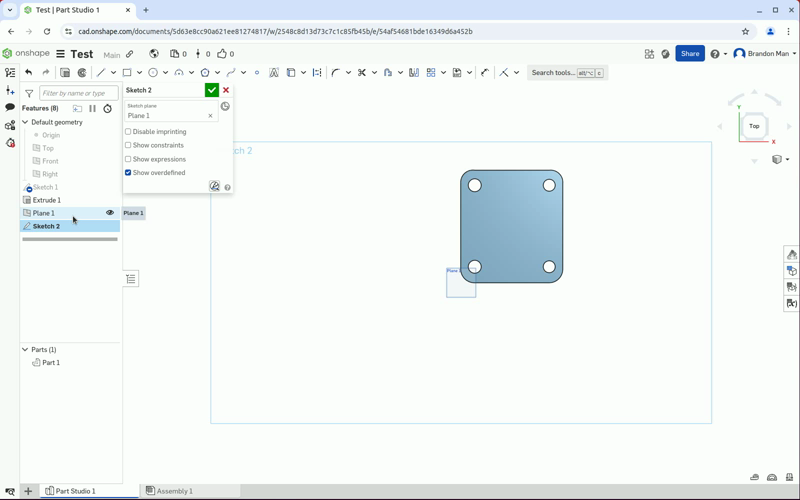
mouse_move(73, 352)
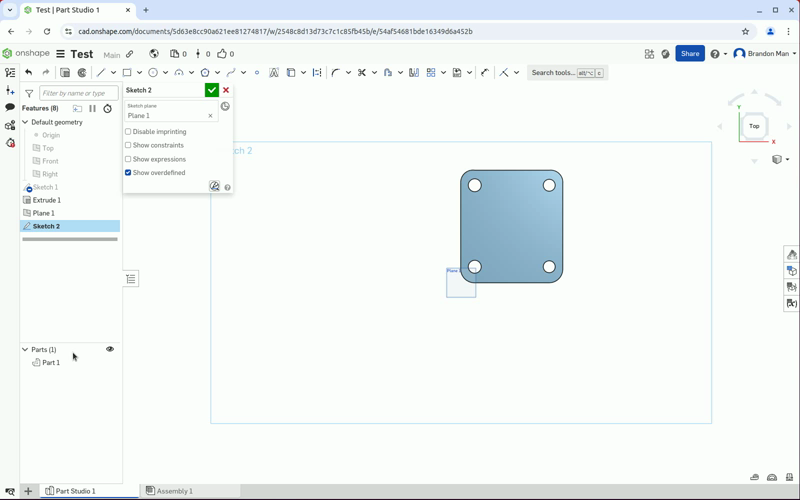
key(y)
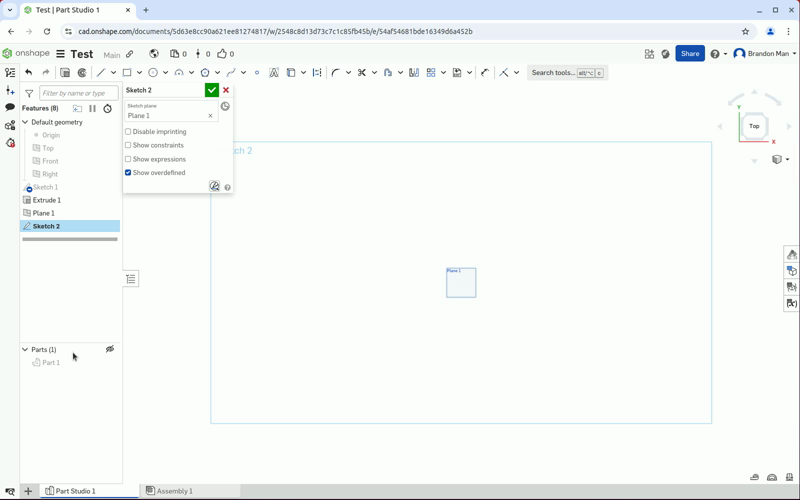
key(l)
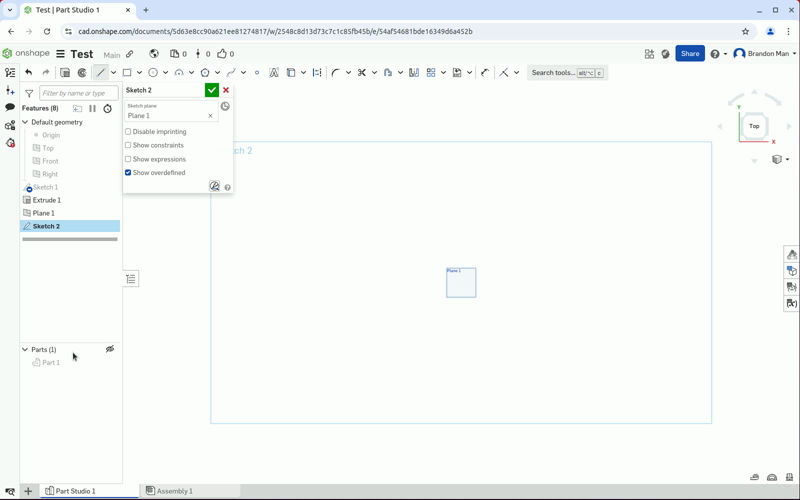
key_down(shift)
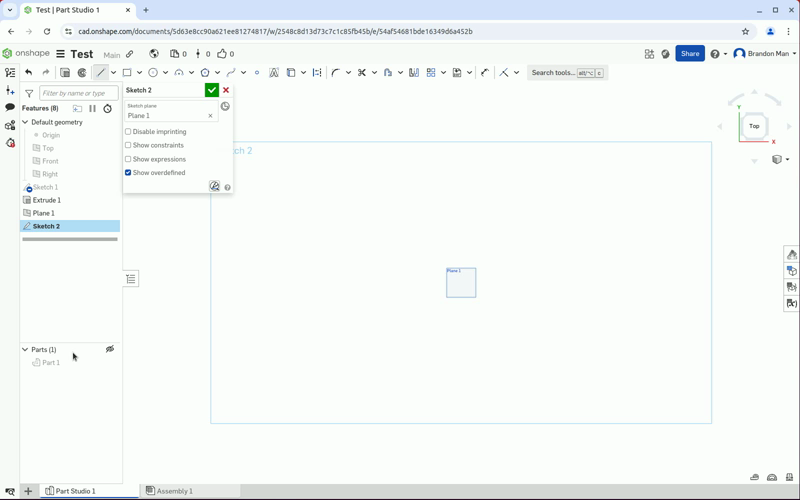
mouse_move(489, 282)
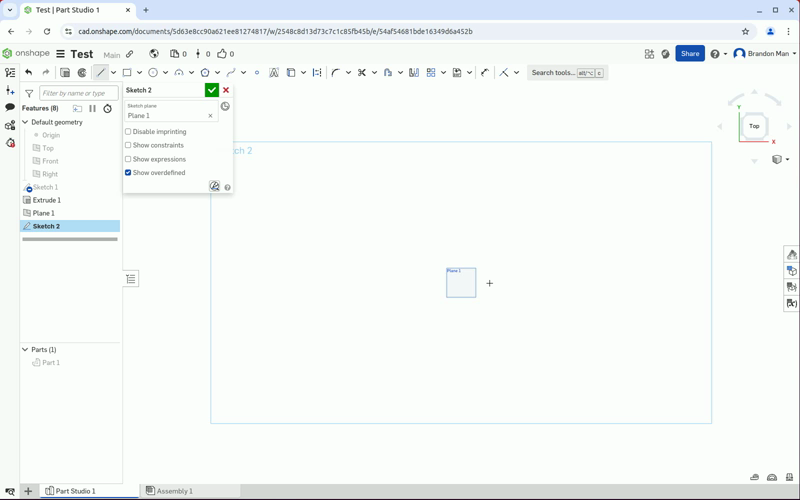
click(489, 282)
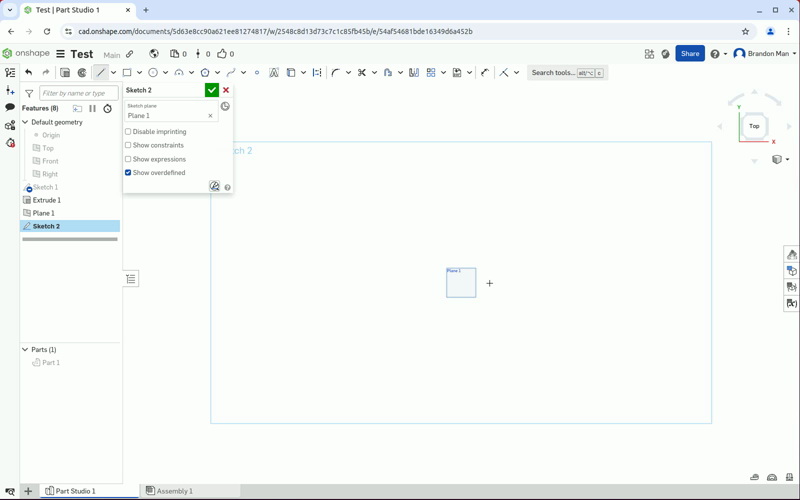
key_up(shift)
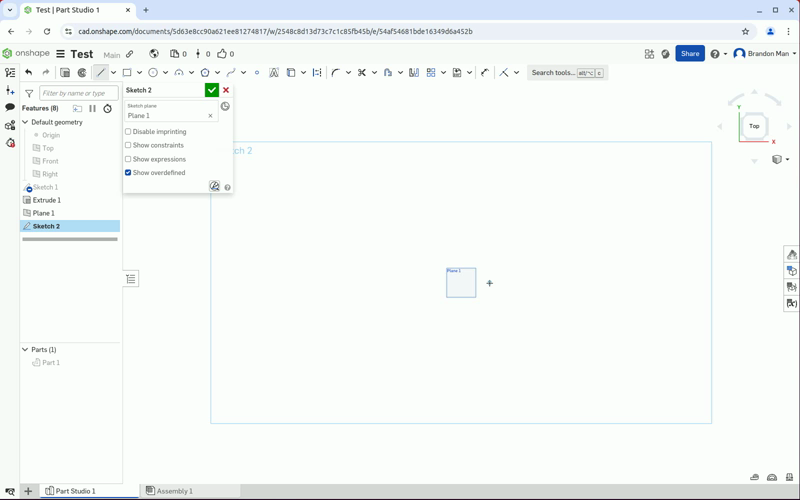
key_down(shift)
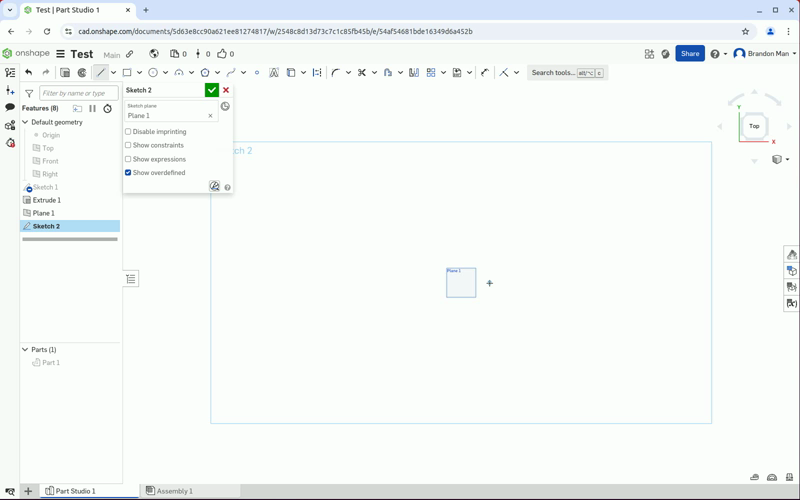
mouse_move(519, 282)
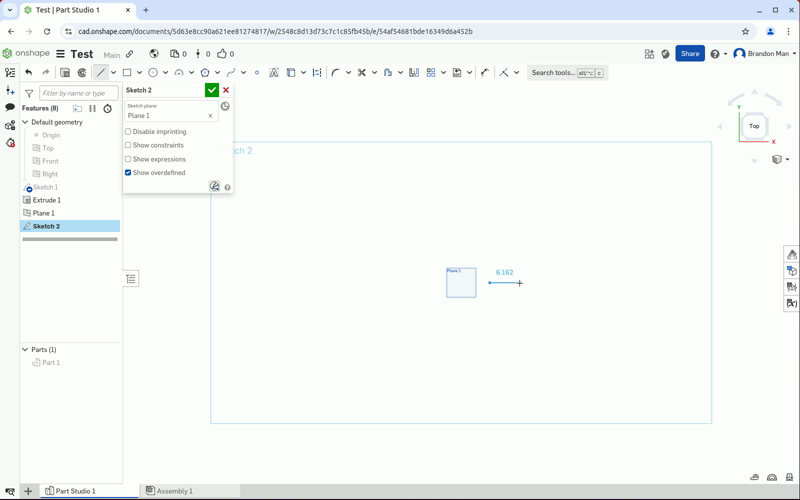
mouse_move(534, 282)
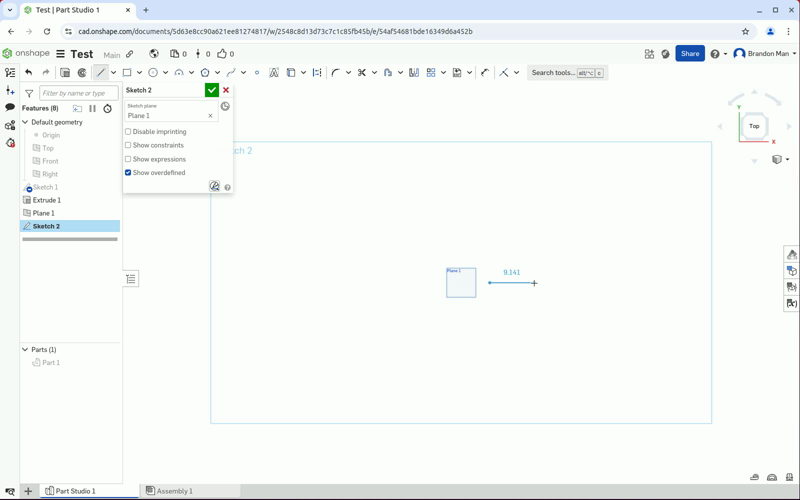
click(534, 282)
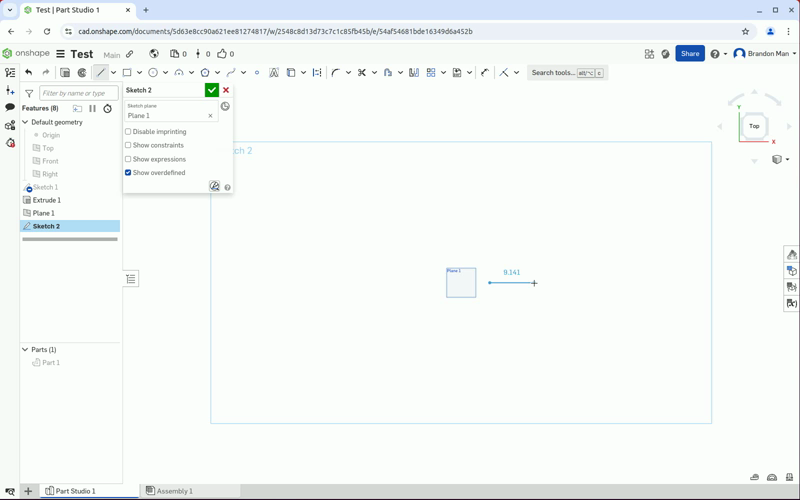
key_up(shift)
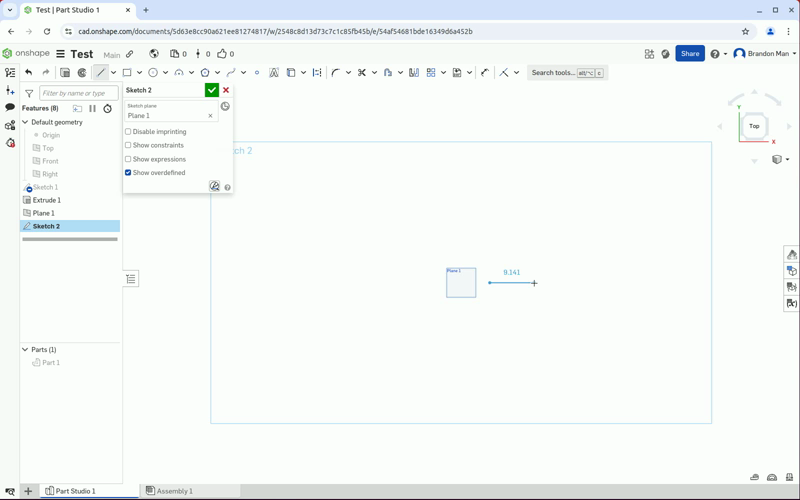
key_down(shift)
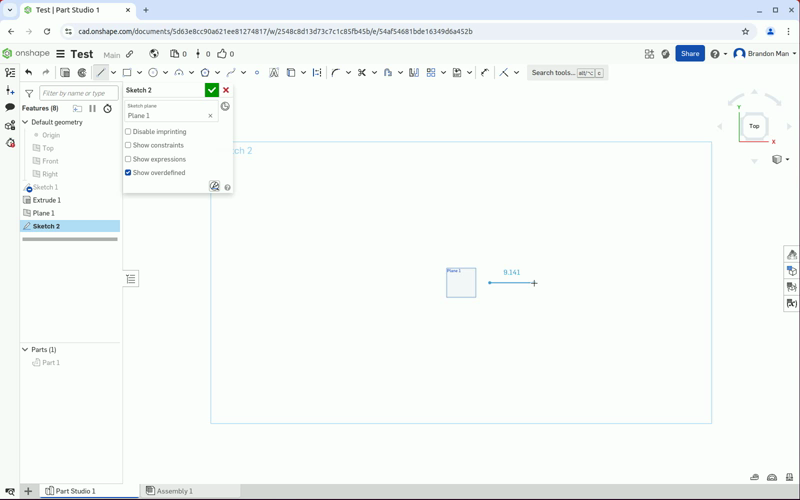
mouse_move(564, 282)
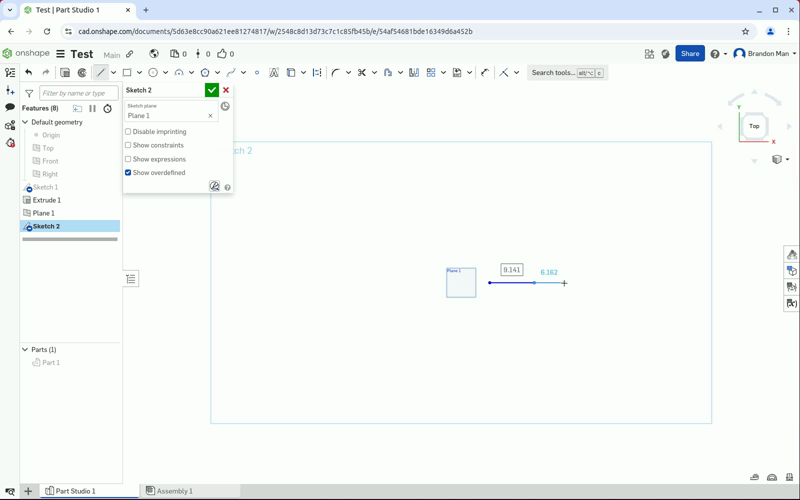
mouse_move(534, 245)
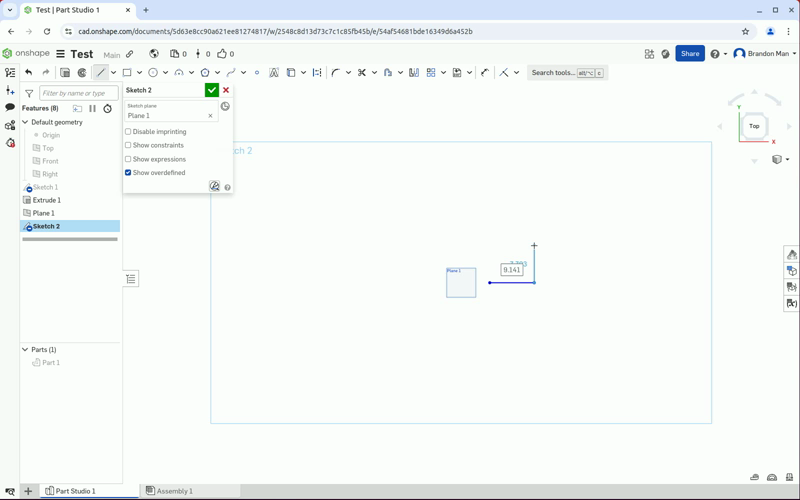
click(534, 245)
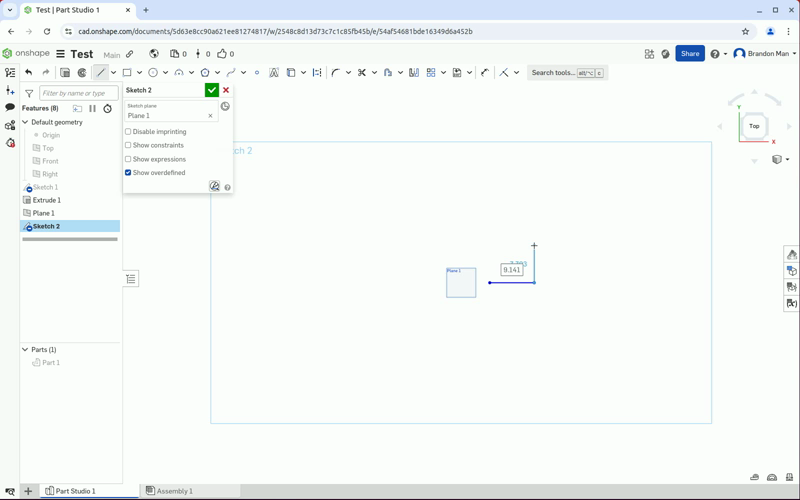
key_up(shift)
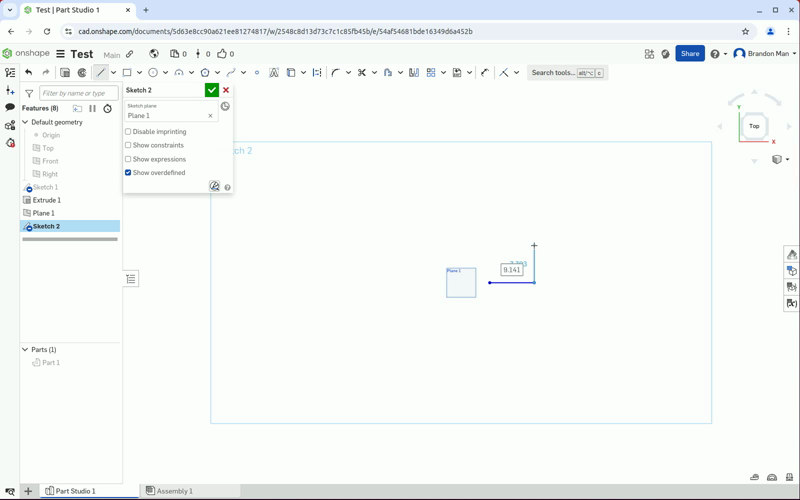
key_down(shift)
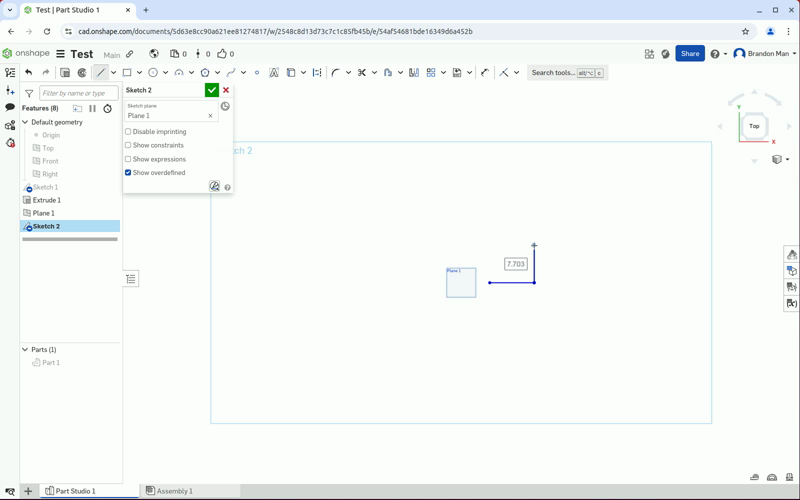
mouse_move(564, 245)
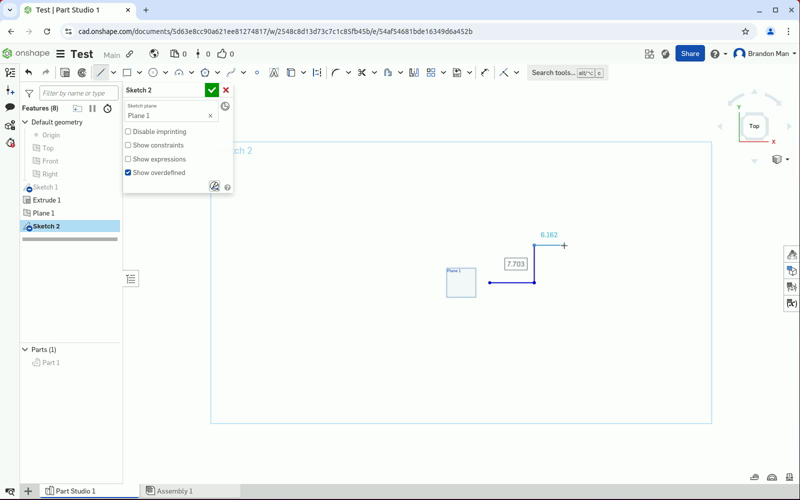
mouse_move(489, 245)
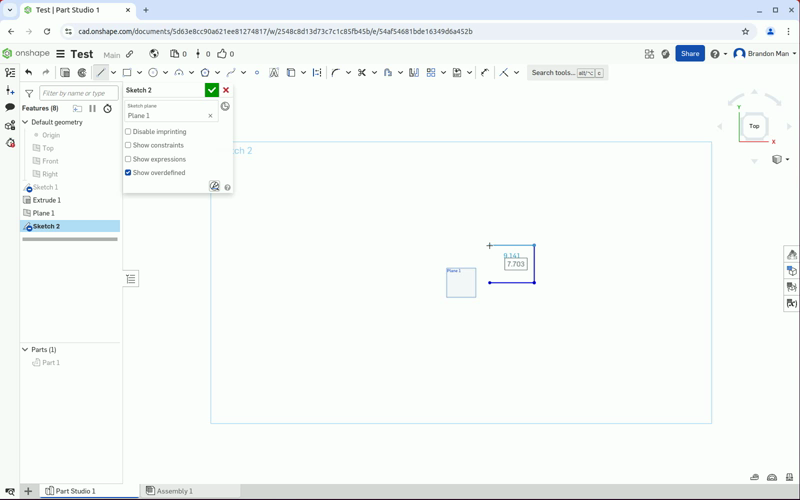
click(489, 245)
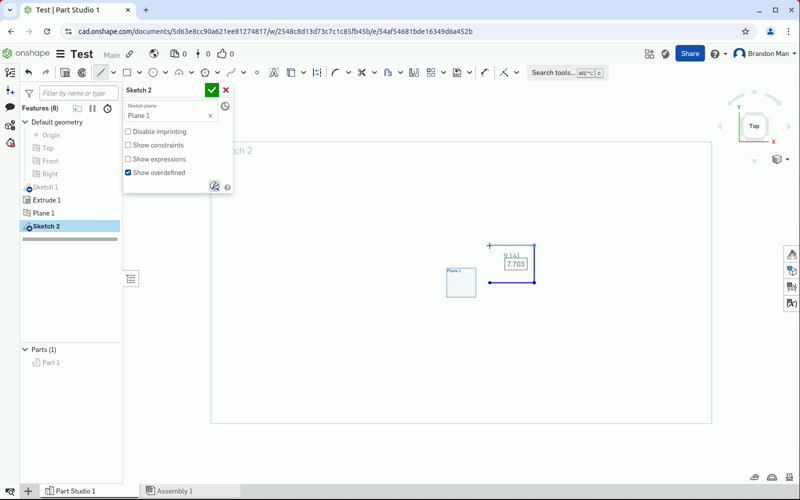
key_up(shift)
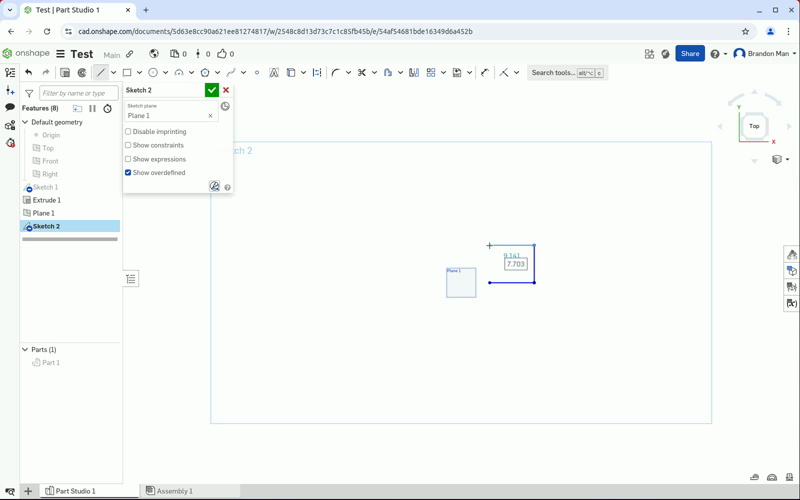
mouse_move(519, 245)
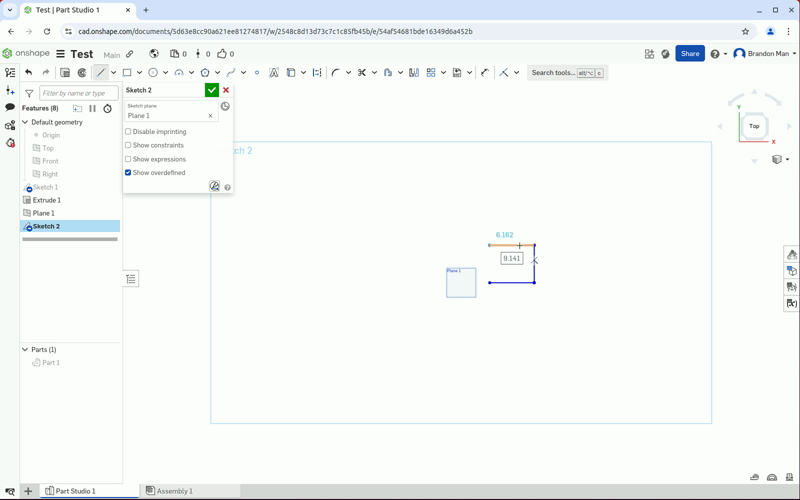
key_down(shift)
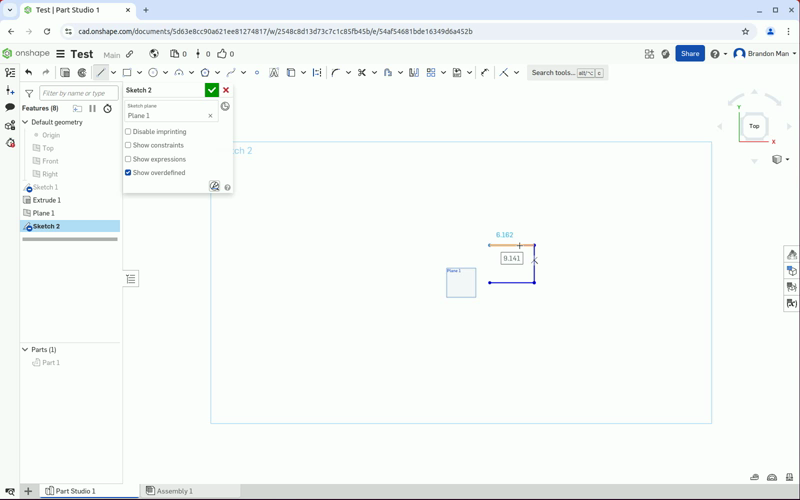
mouse_move(489, 282)
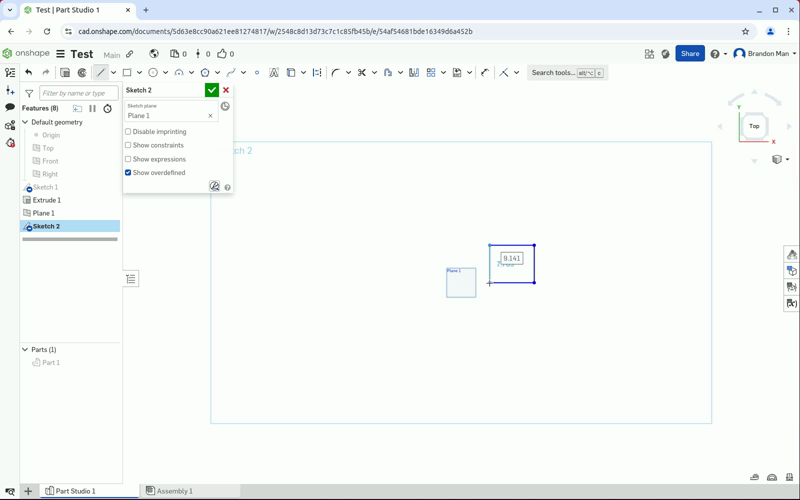
key_up(shift)
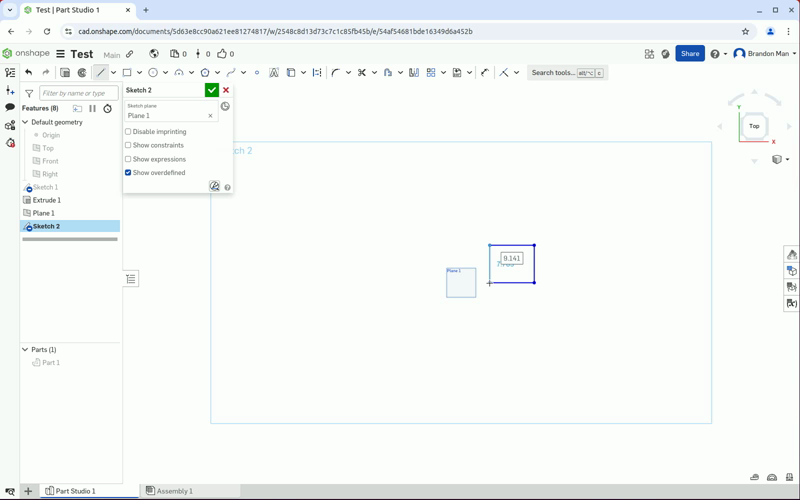
click(489, 282)
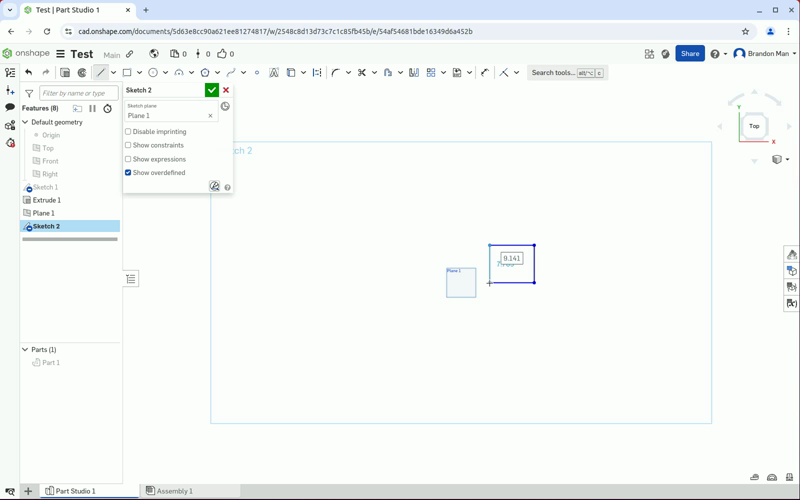
key(esc)
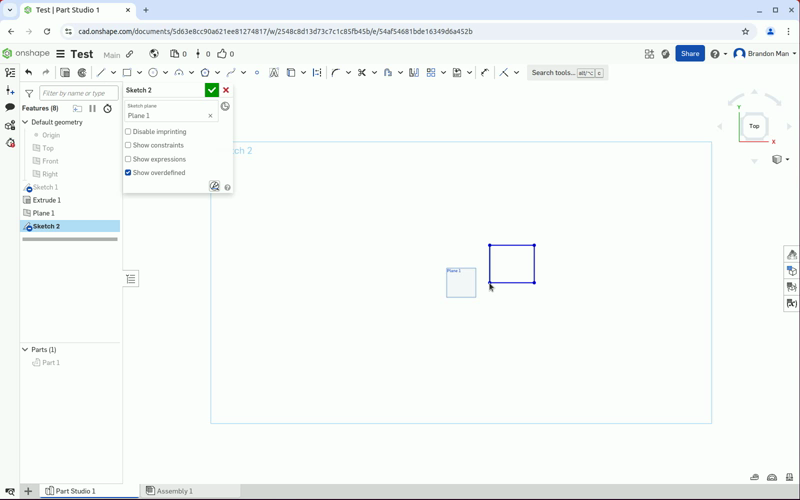
mouse_move(506, 264)
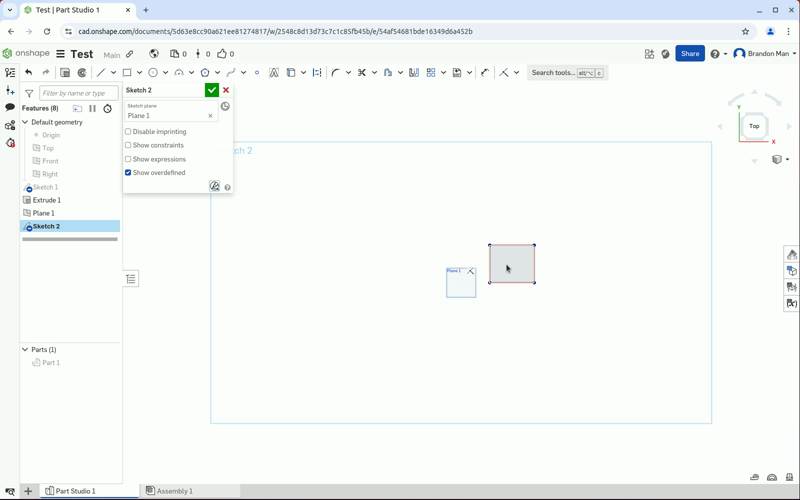
scroll(6)
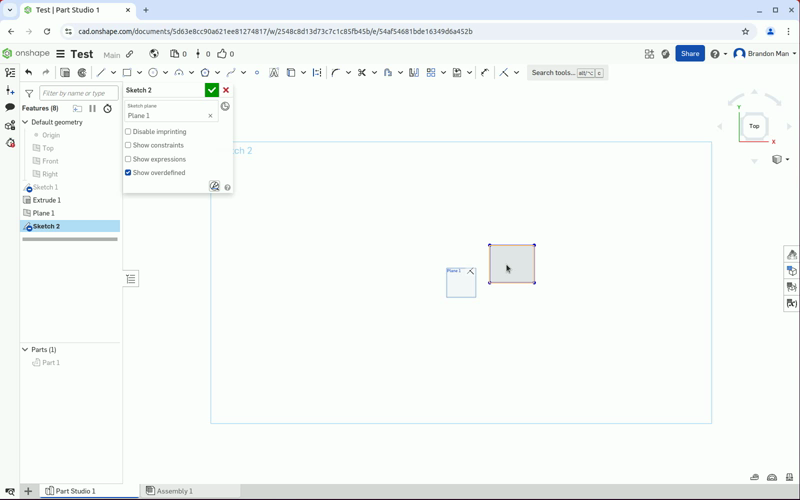
scroll(6)
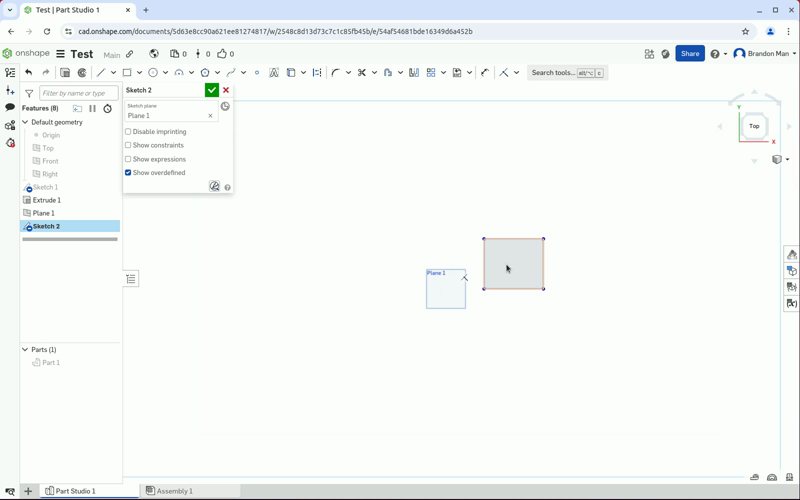
scroll(6)
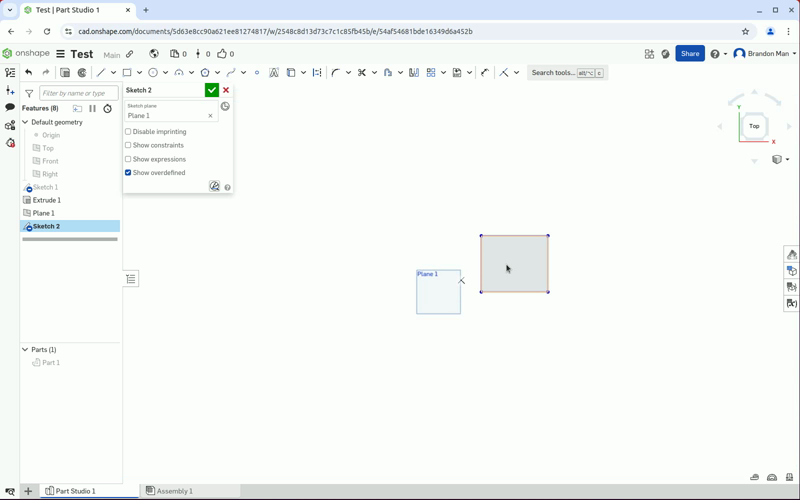
scroll(6)
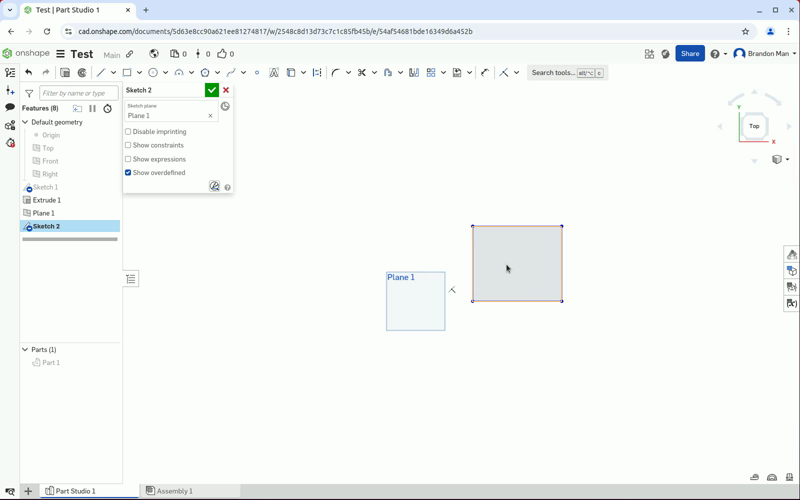
scroll(6)
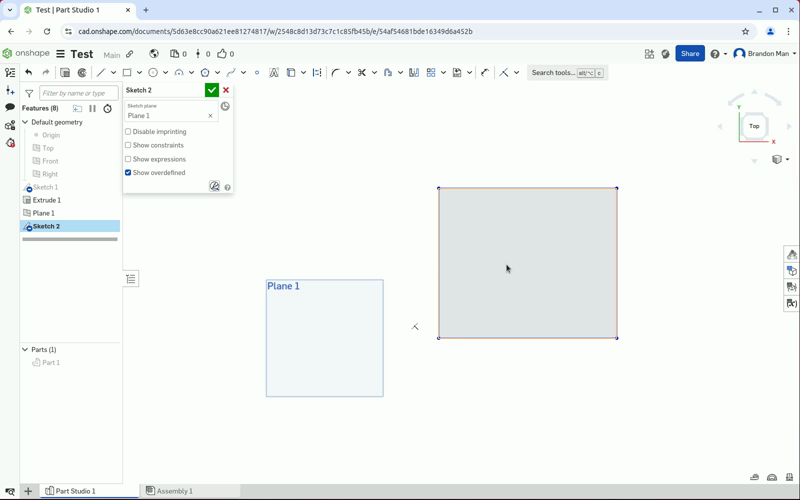
scroll(6)
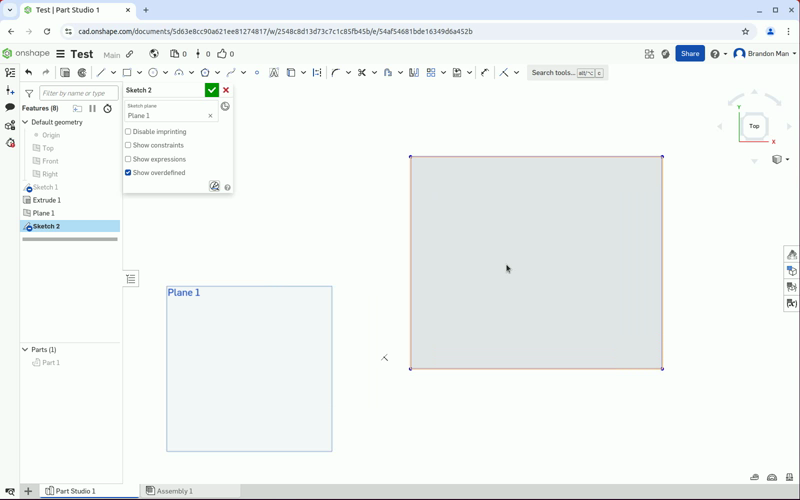
scroll(6)
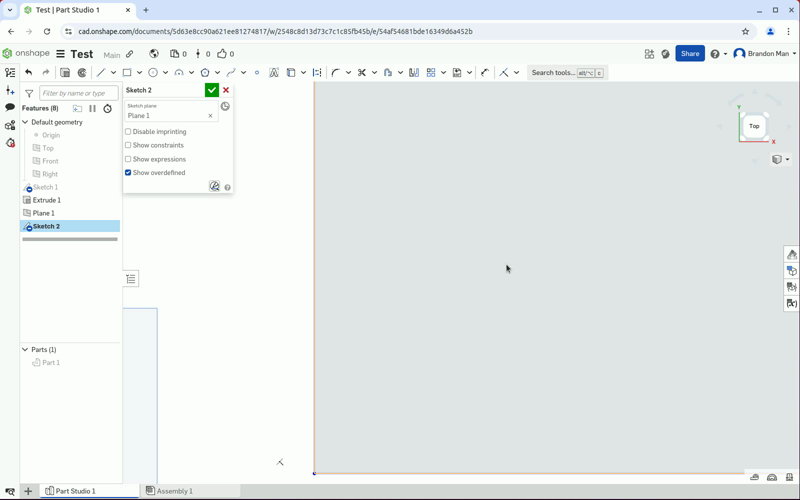
click(506, 264)
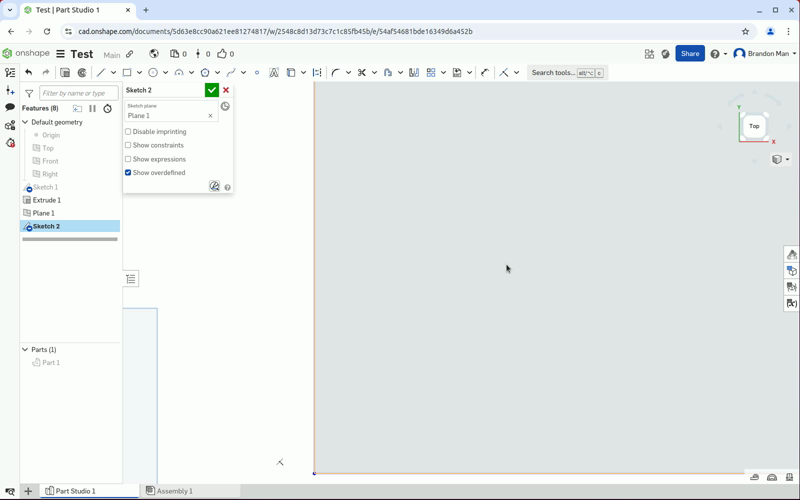
scroll(-6)
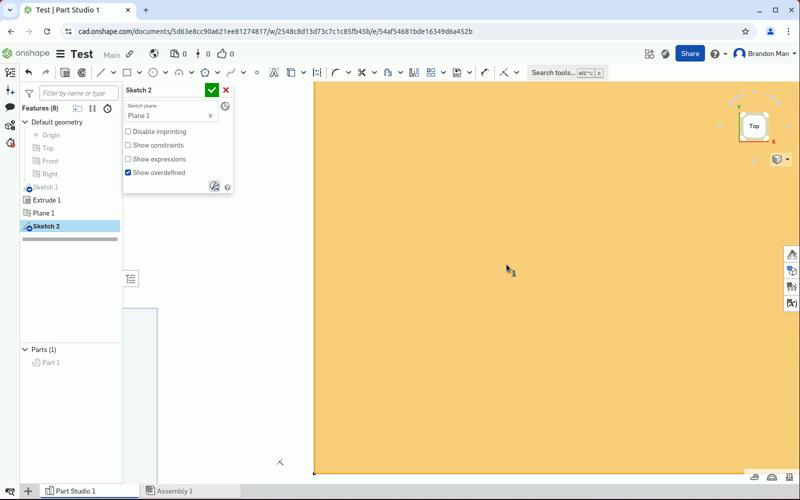
scroll(-6)
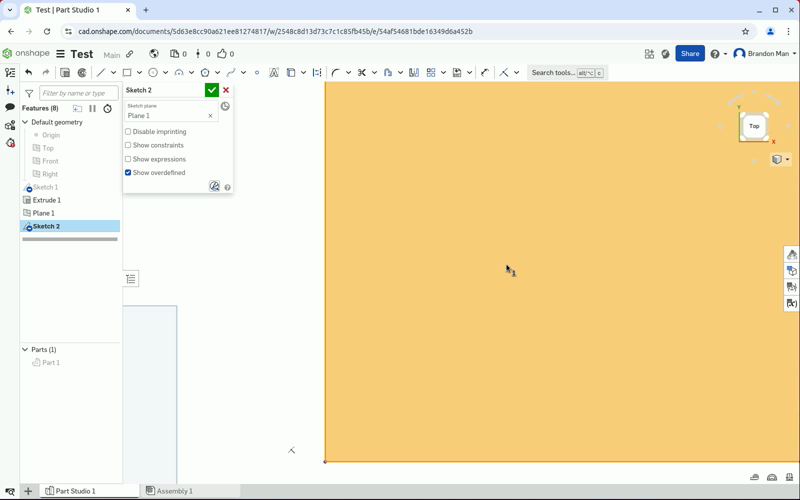
scroll(-6)
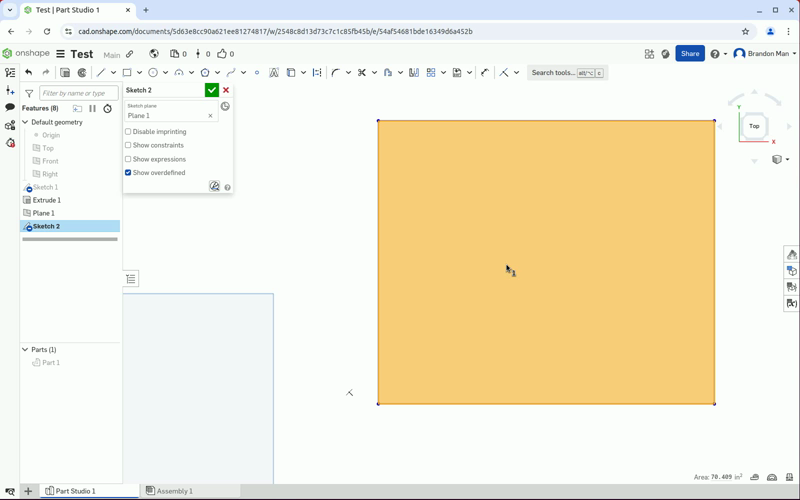
scroll(-6)
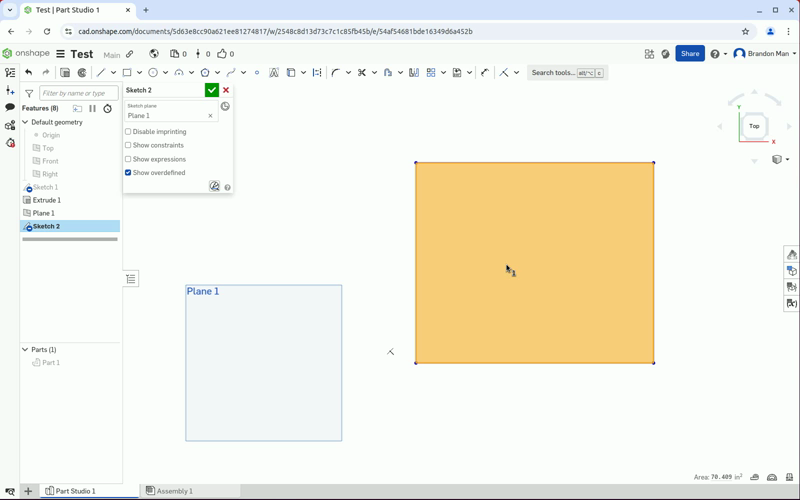
scroll(-6)
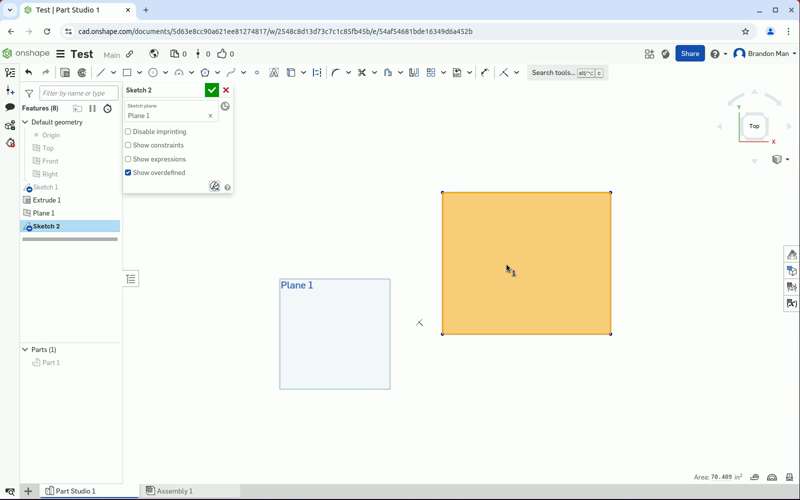
scroll(-6)
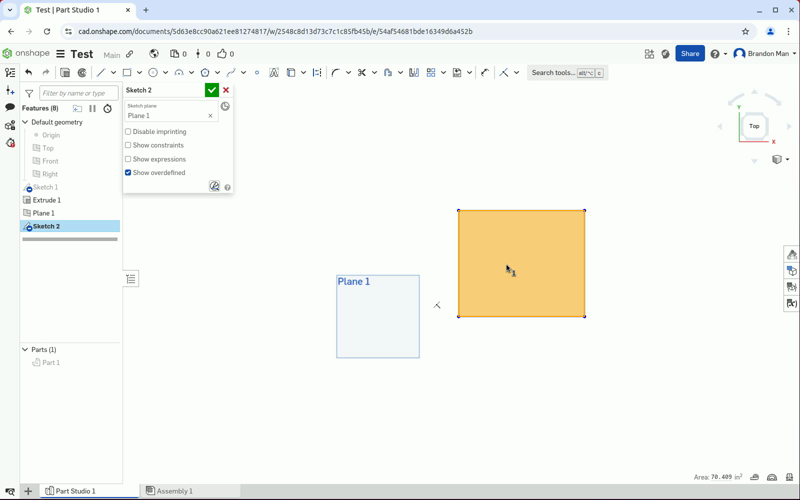
scroll(-6)
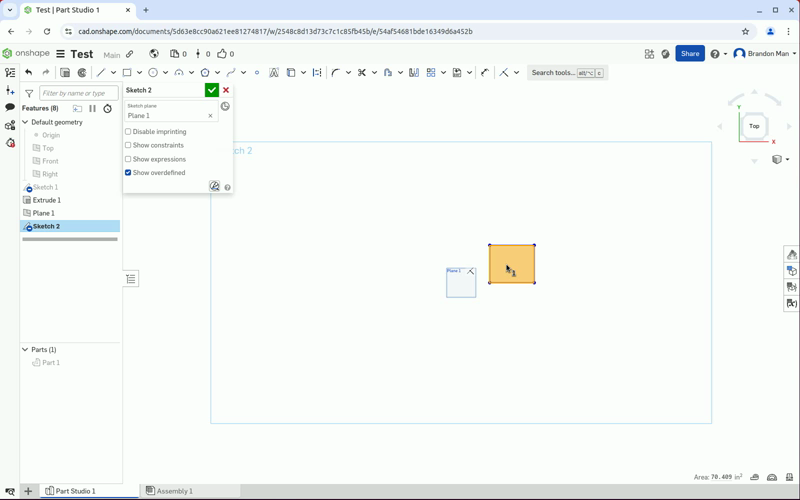
mouse_move(73, 352)
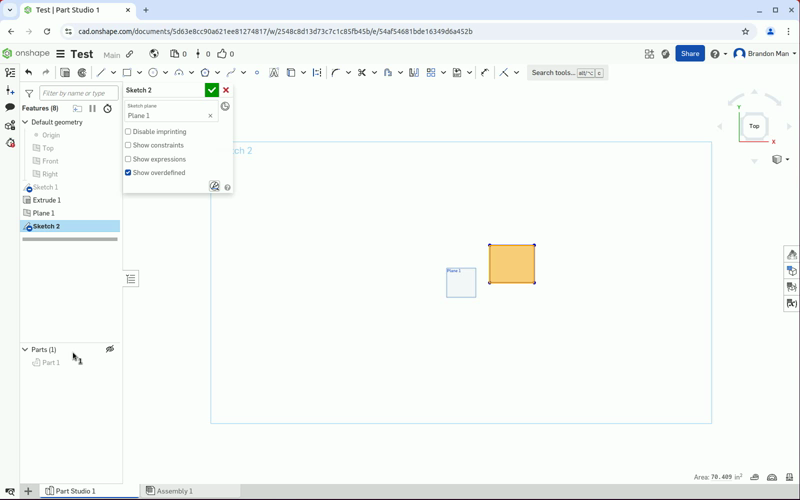
key(shift+y)
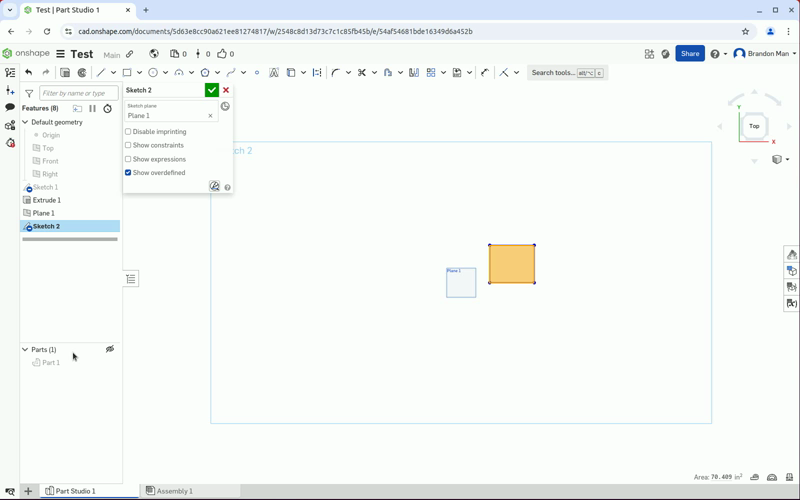
key(shift+e)
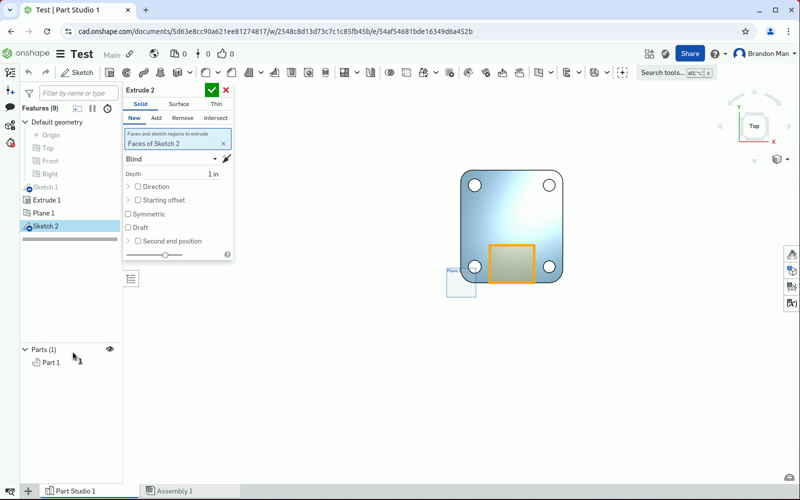
mouse_move(143, 106)
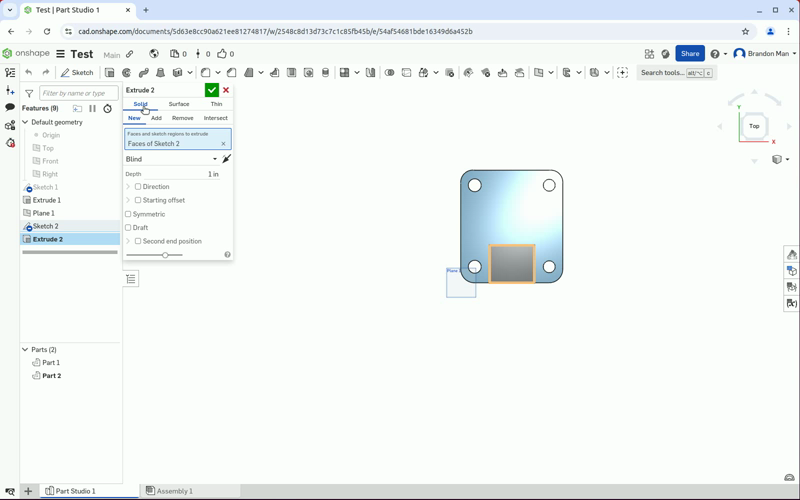
click(143, 106)
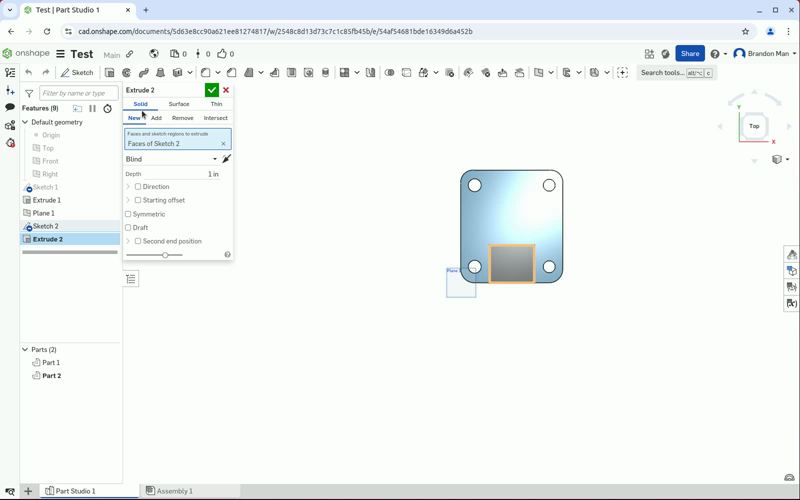
mouse_move(137, 120)
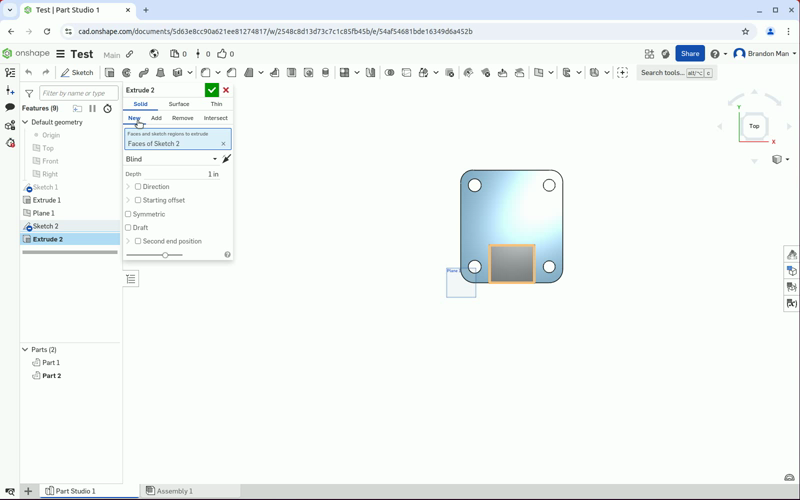
click(137, 120)
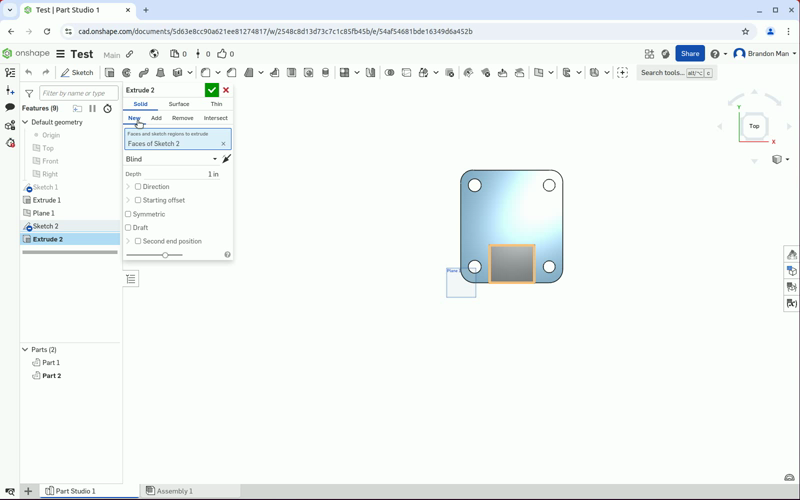
key(tab, 4)
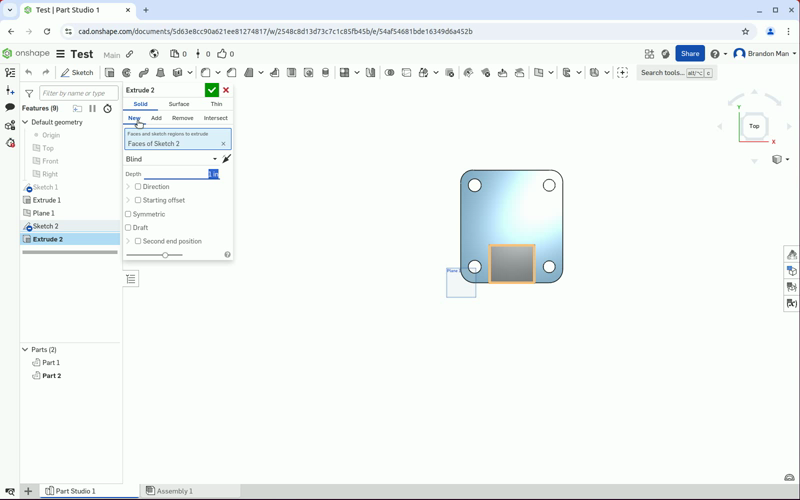
text(2.889)
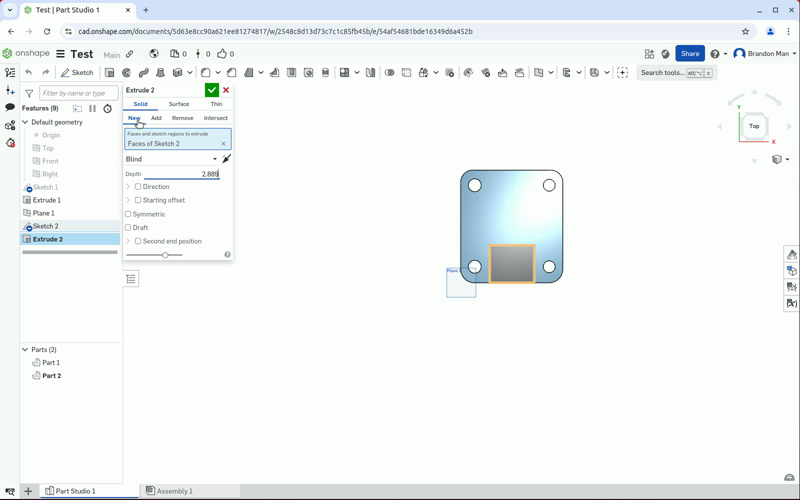
key(enter)
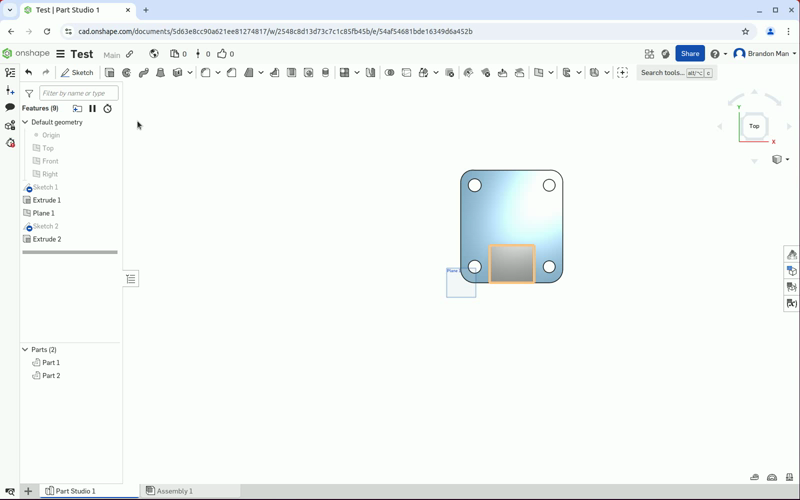
key(shift+h)
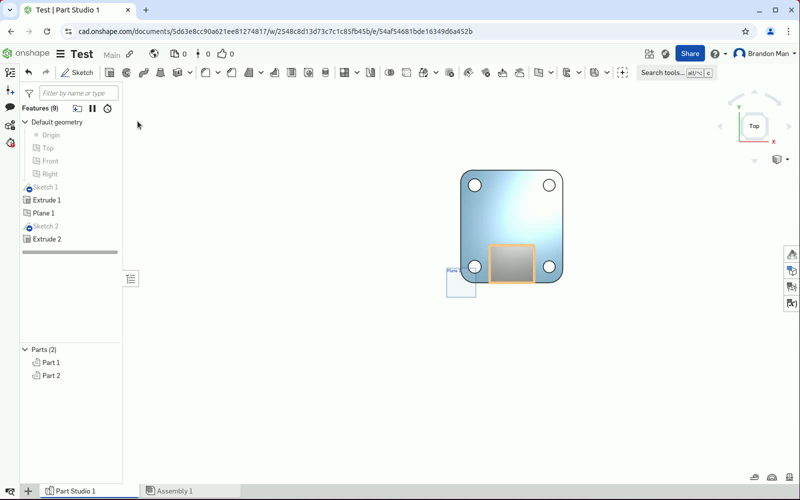
key(shift+h)
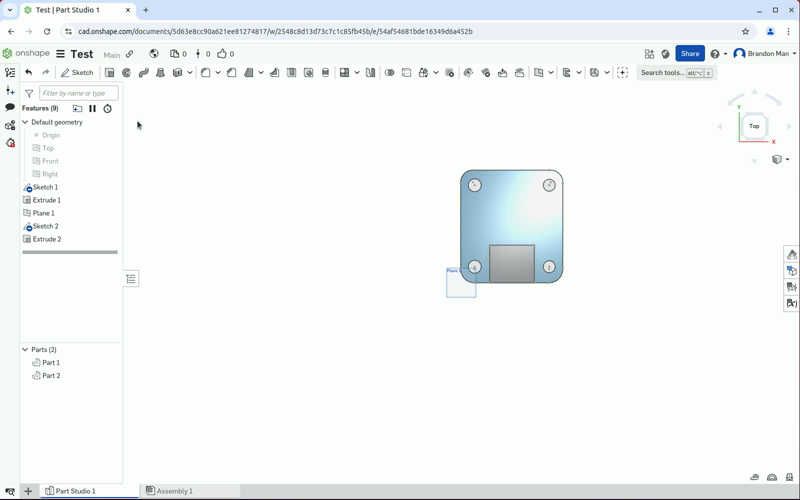
key(shift+7)
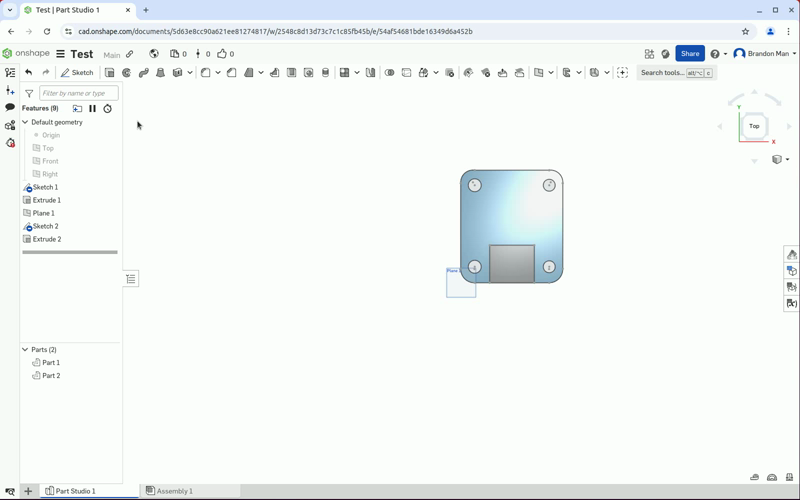
key(up, 3)
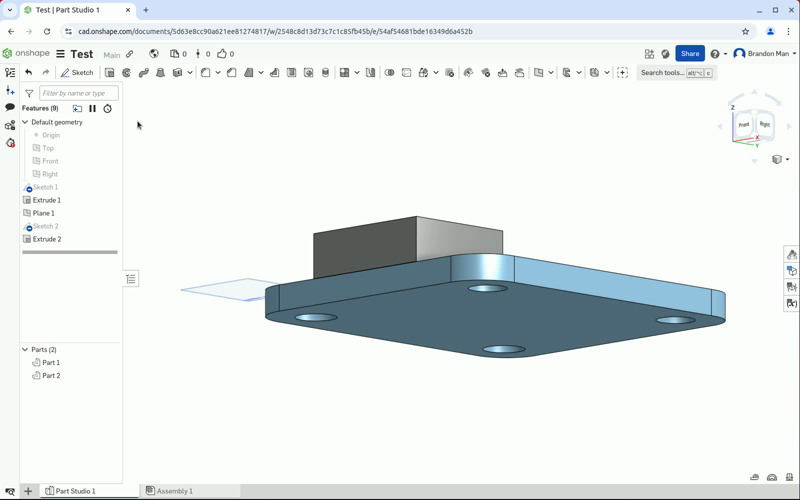
key(left, 3)
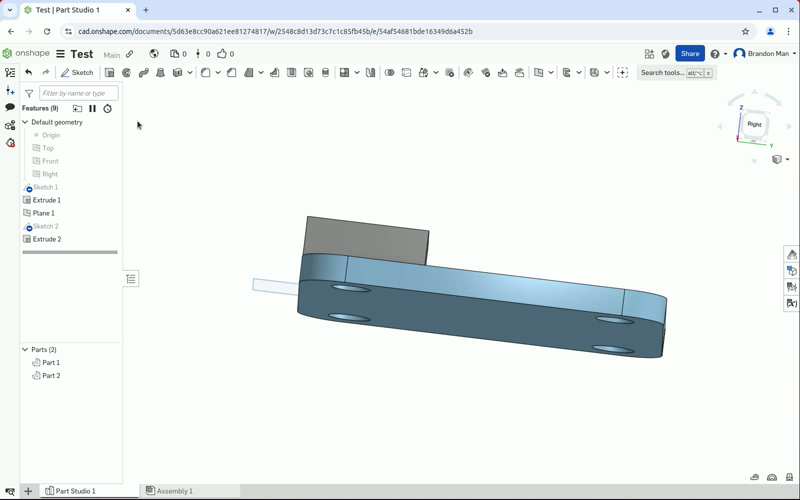
key(right, 3)
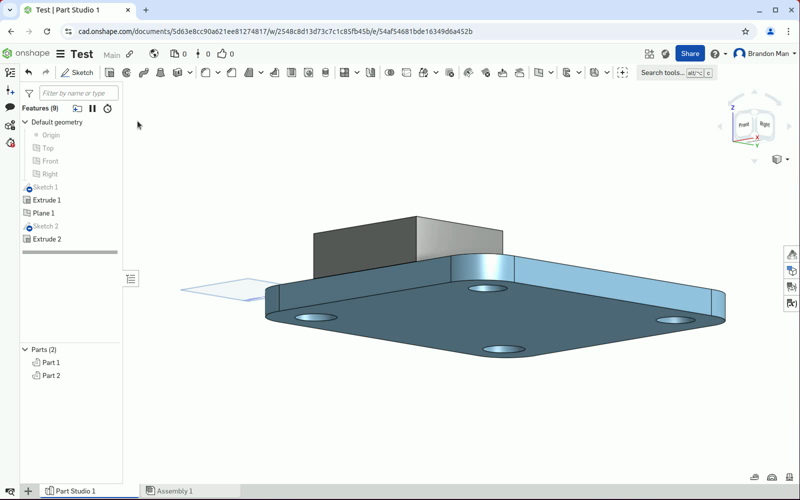
key(down, 3)
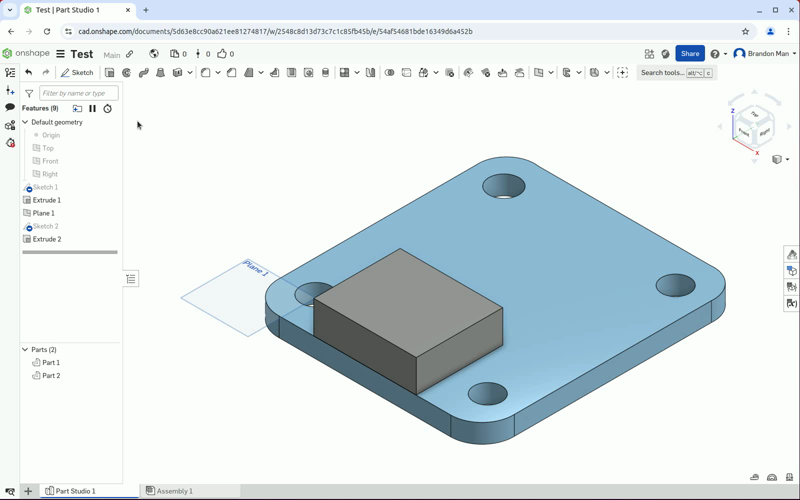
mouse_move(73, 189)
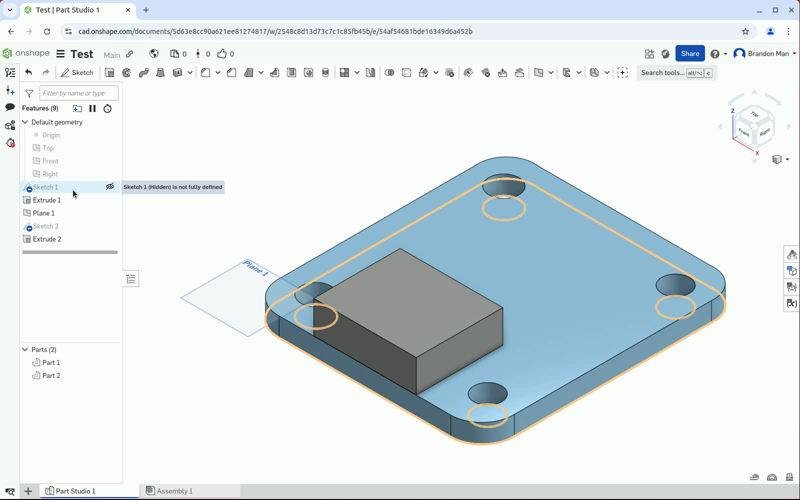
click(73, 189)